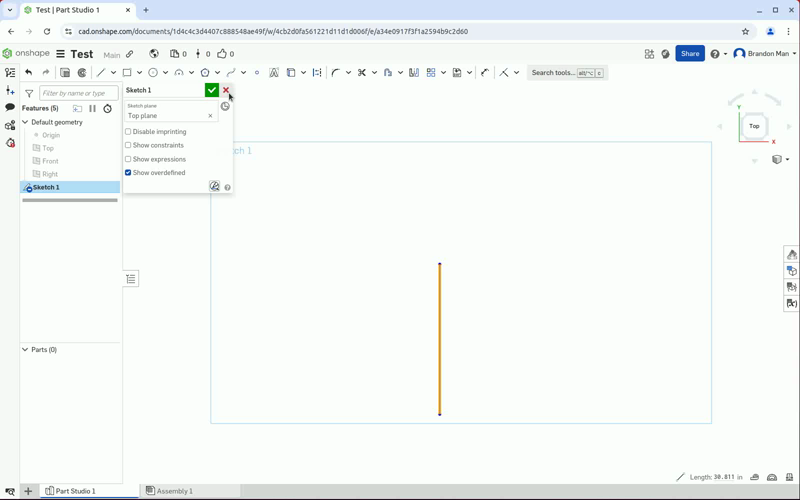
key(shift+h)
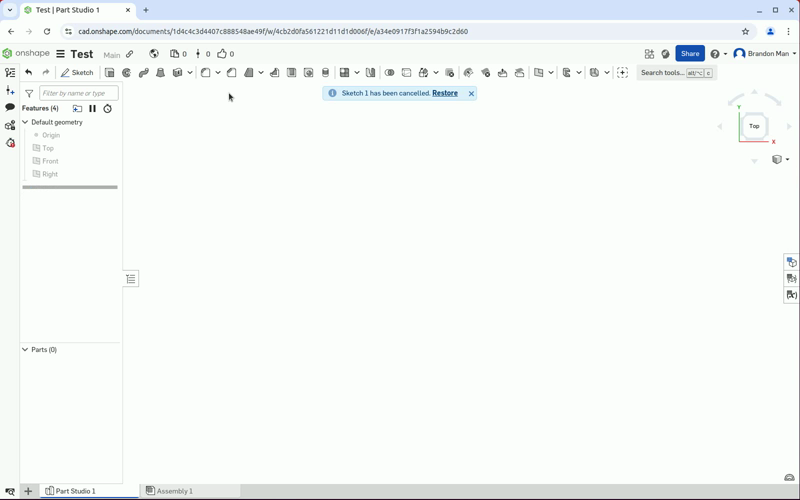
mouse_move(73, 352)
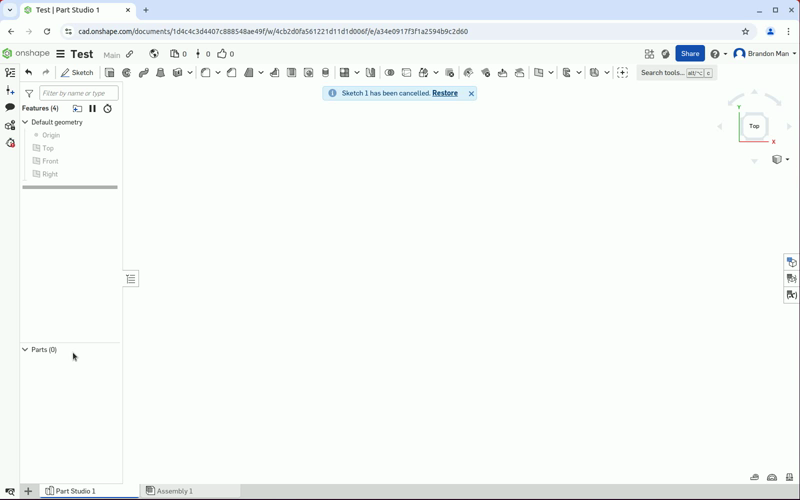
key(y)
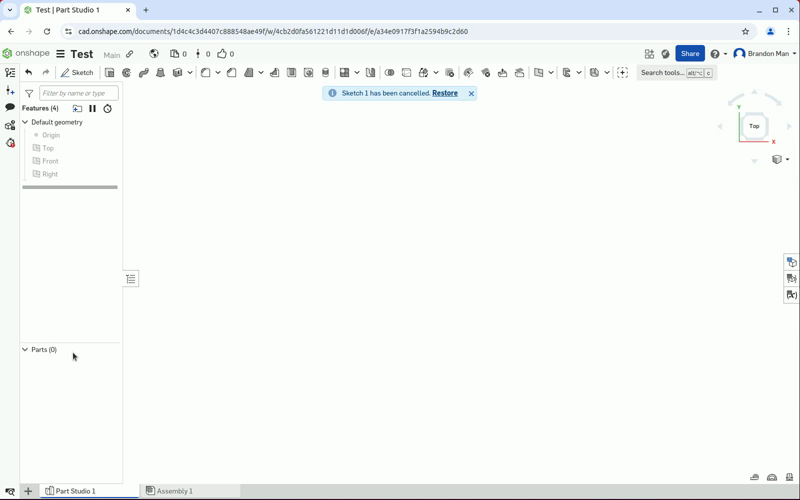
key(shift+p)
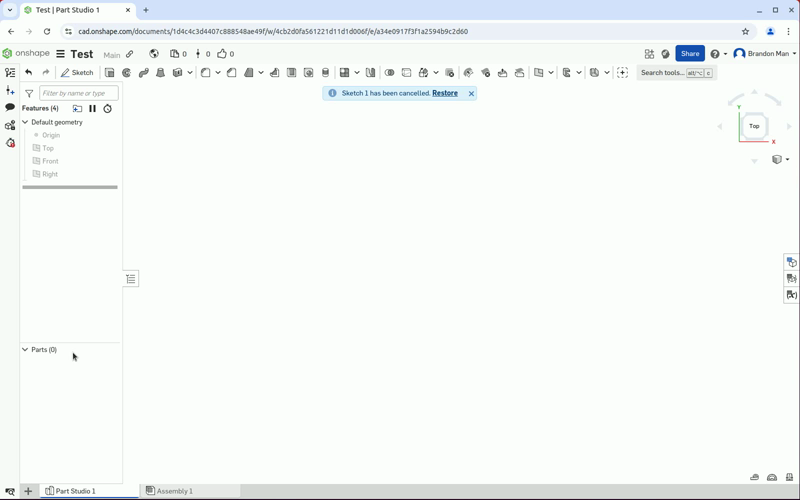
key(space)
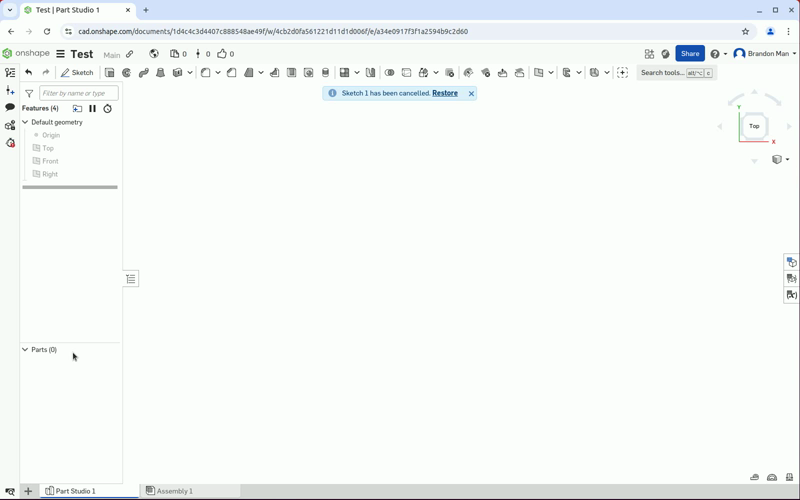
key_down(shift)
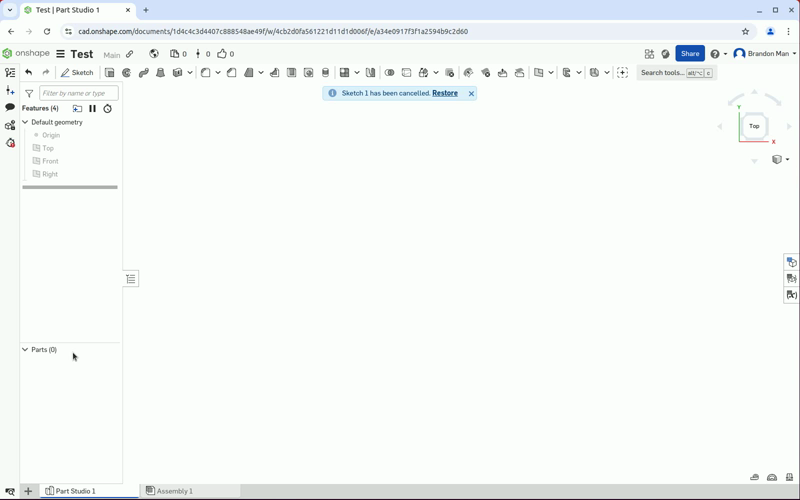
key(up)
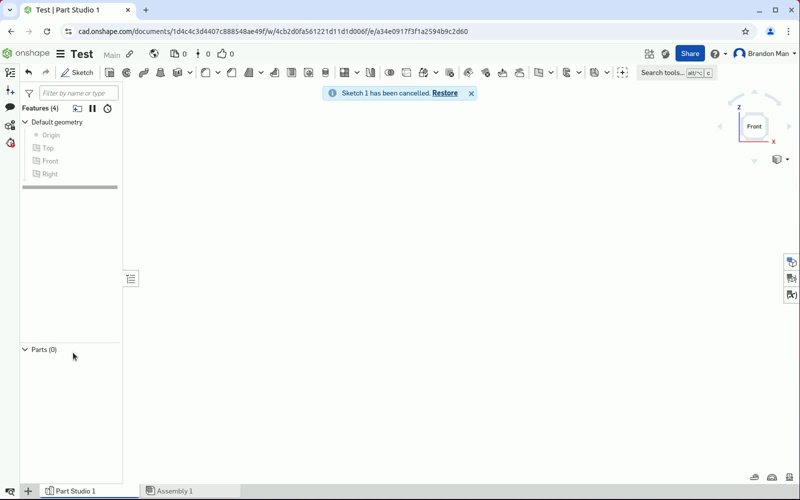
key_up(shift)
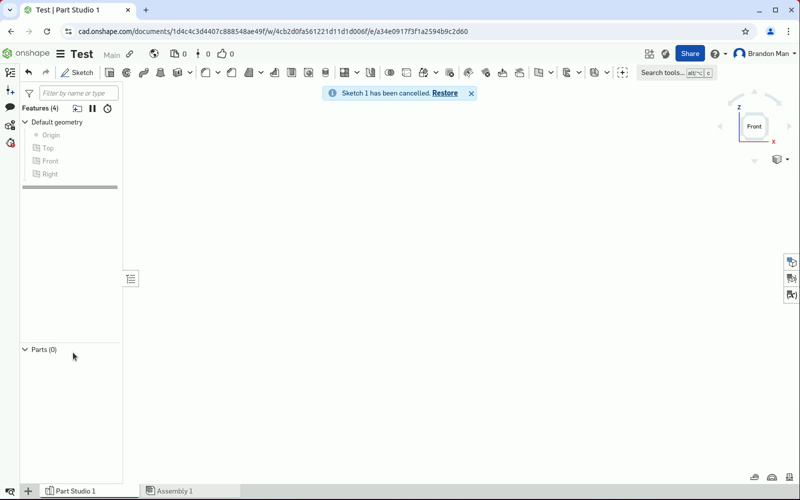
mouse_move(73, 352)
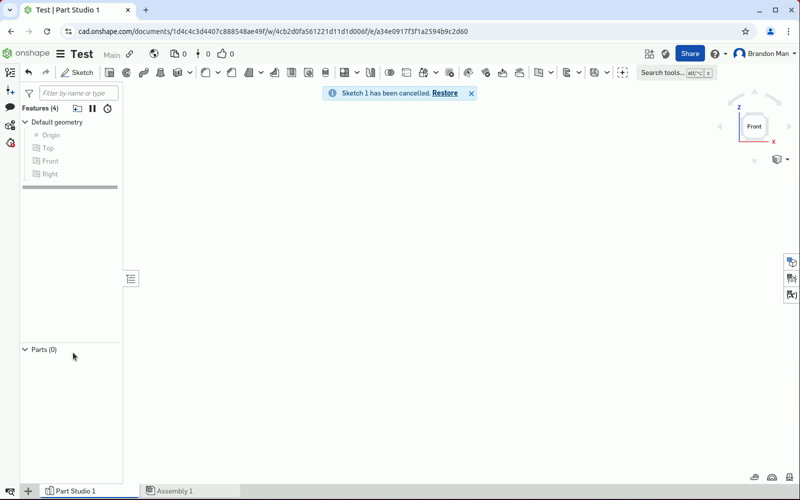
key(shift+y)
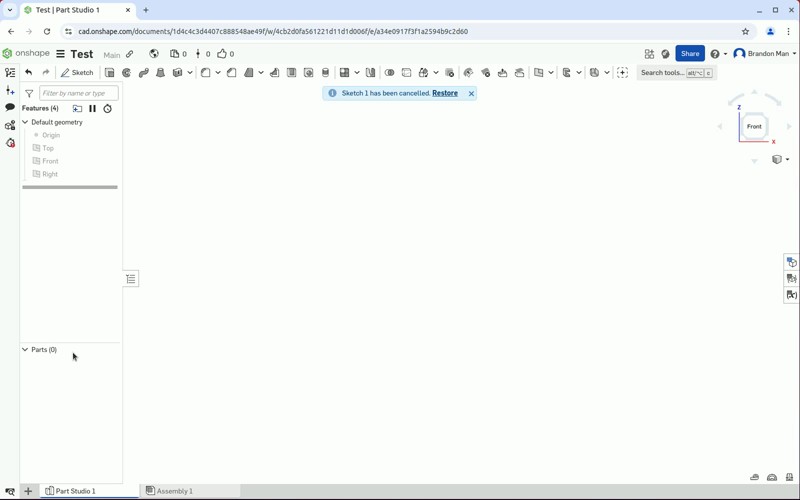
key(shift+s)
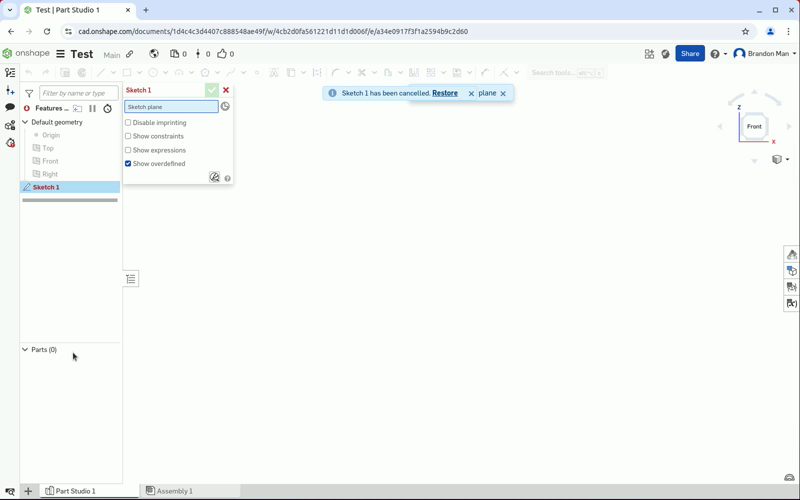
mouse_move(73, 163)
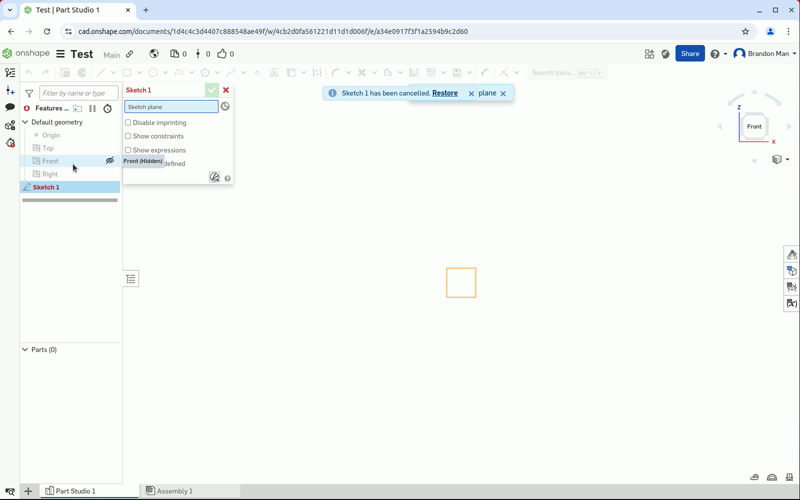
click(73, 163)
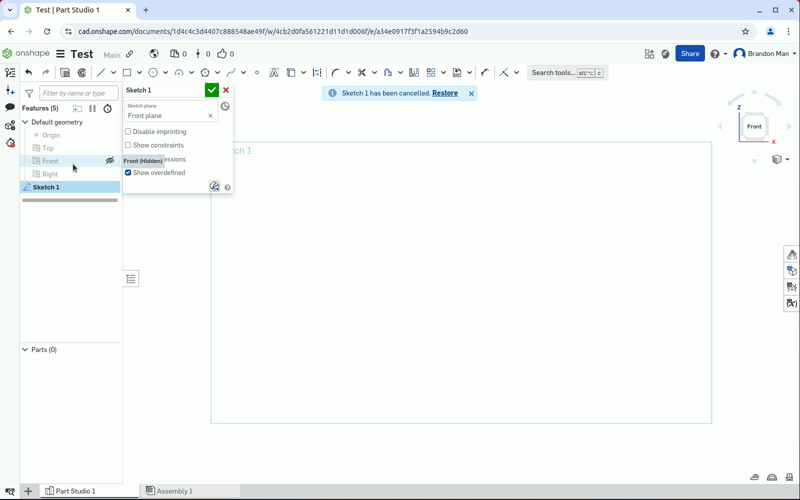
mouse_move(73, 352)
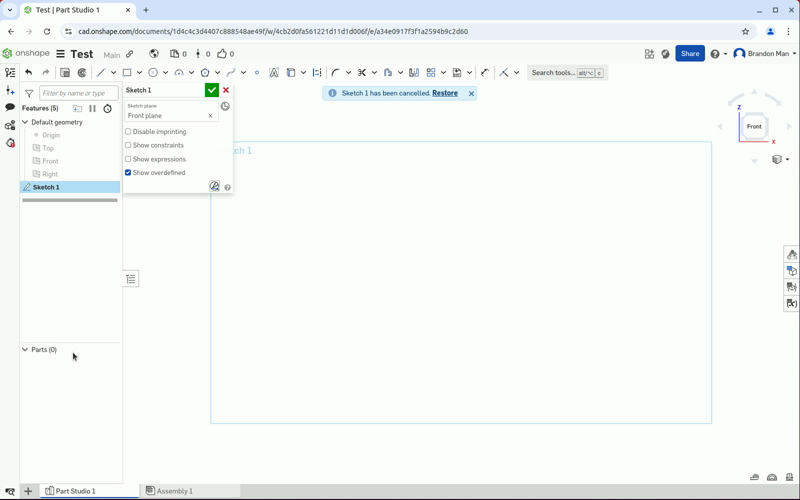
key(y)
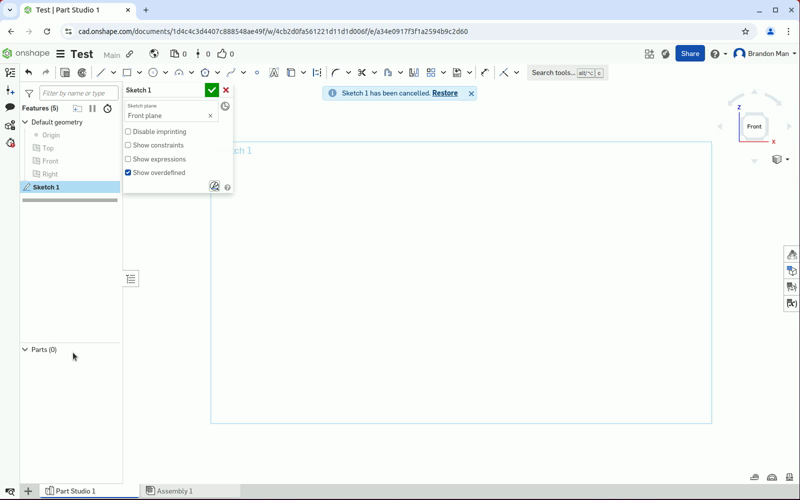
key(l)
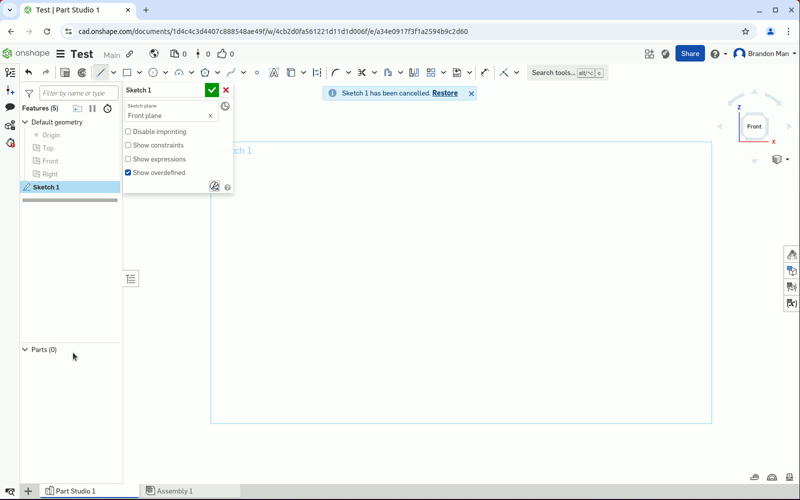
key_down(shift)
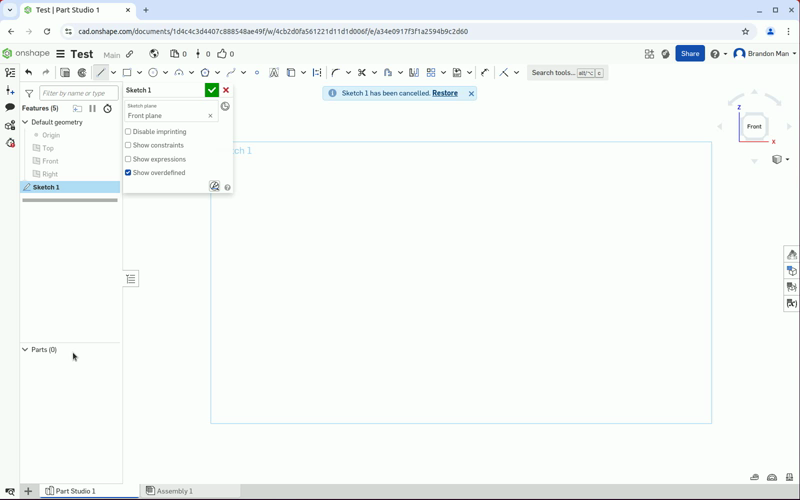
mouse_move(357, 297)
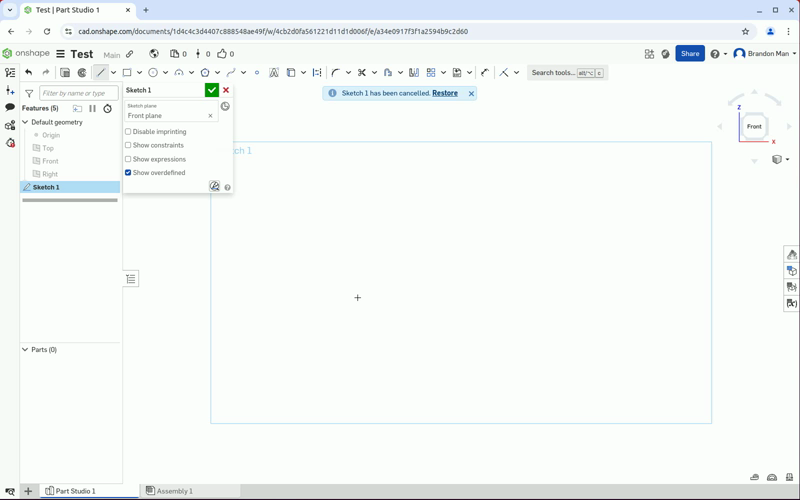
click(357, 297)
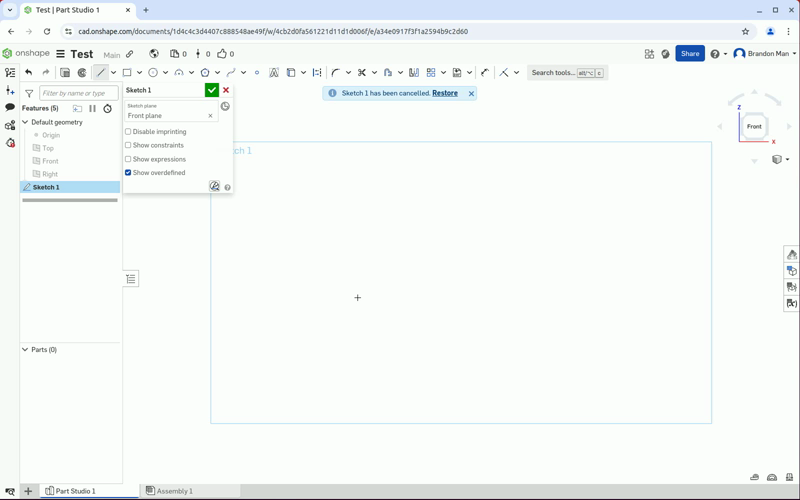
key_up(shift)
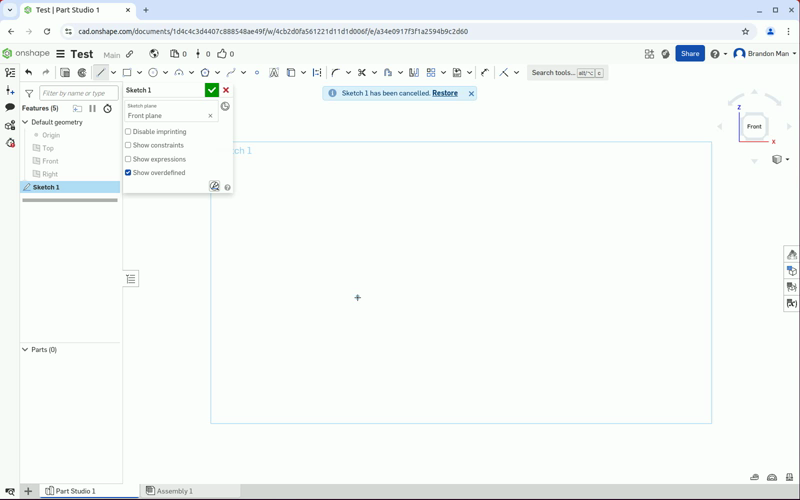
key_down(shift)
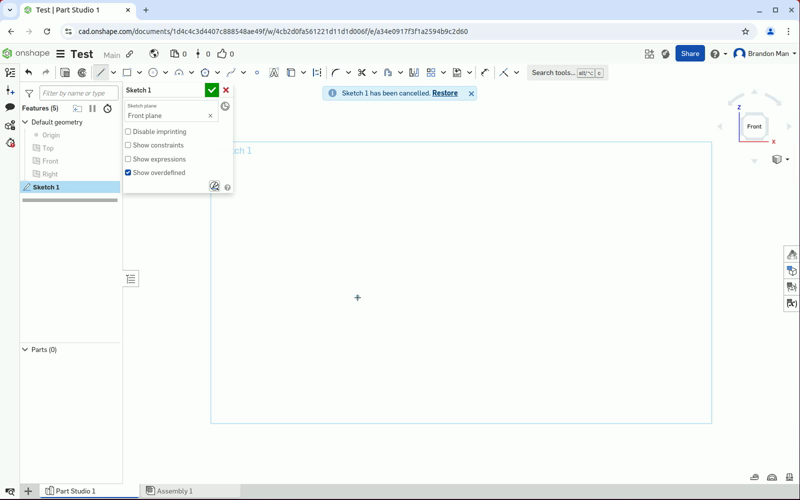
mouse_move(562, 297)
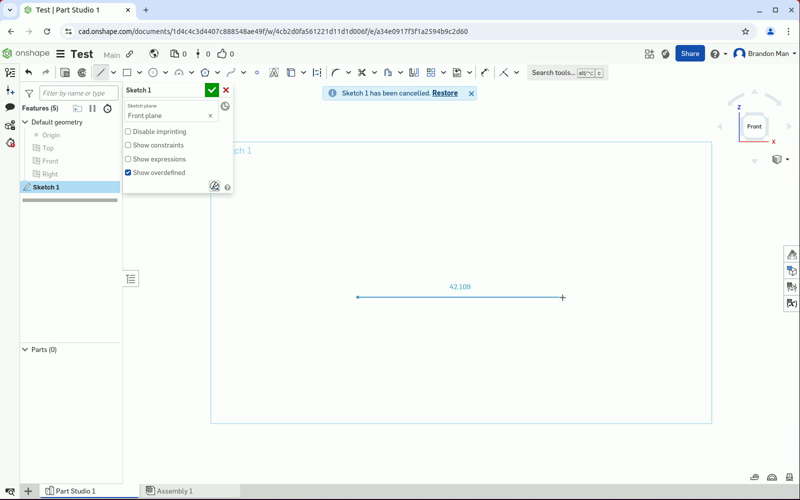
click(562, 297)
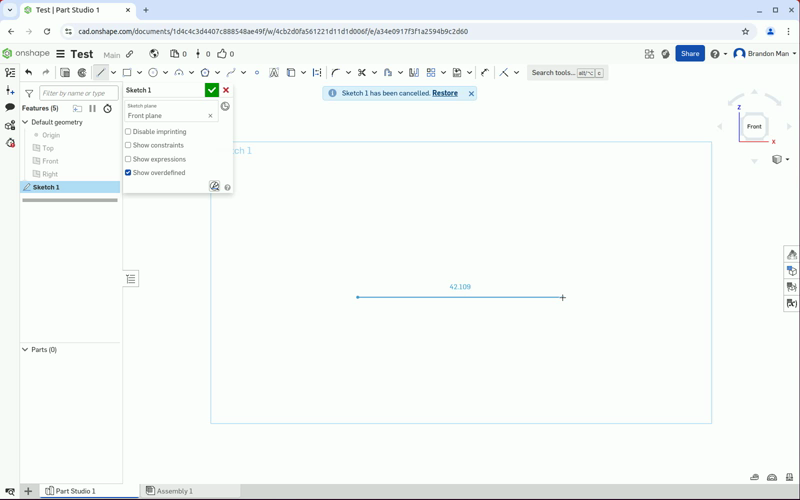
key_up(shift)
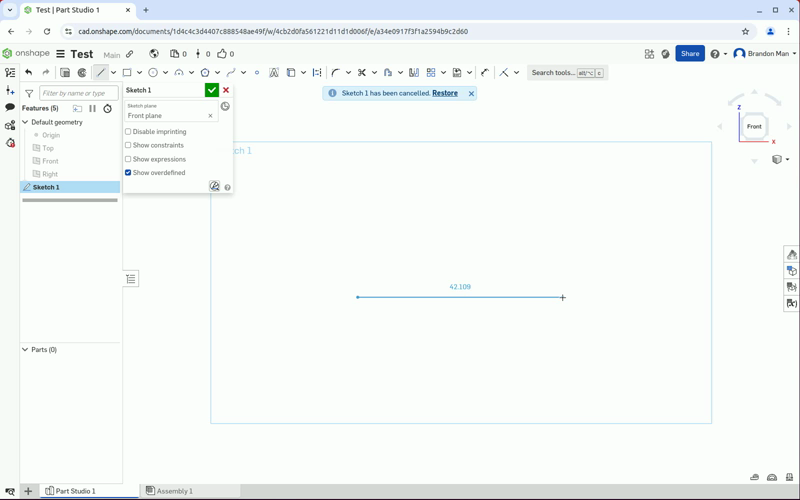
key_down(shift)
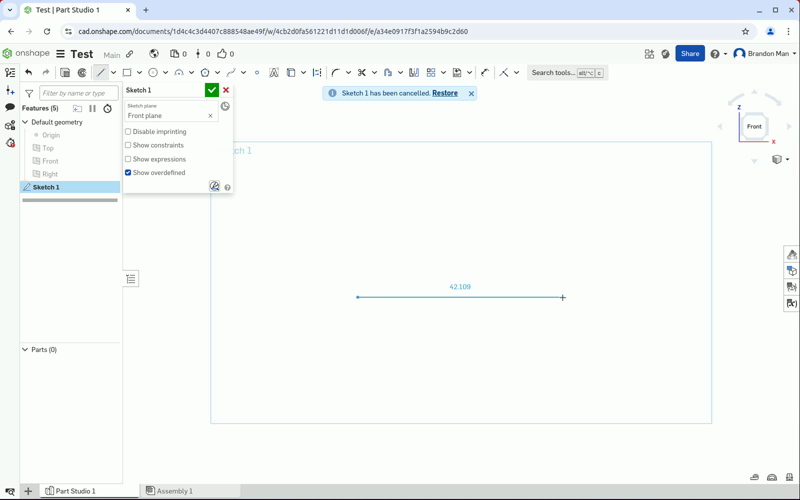
mouse_move(589, 297)
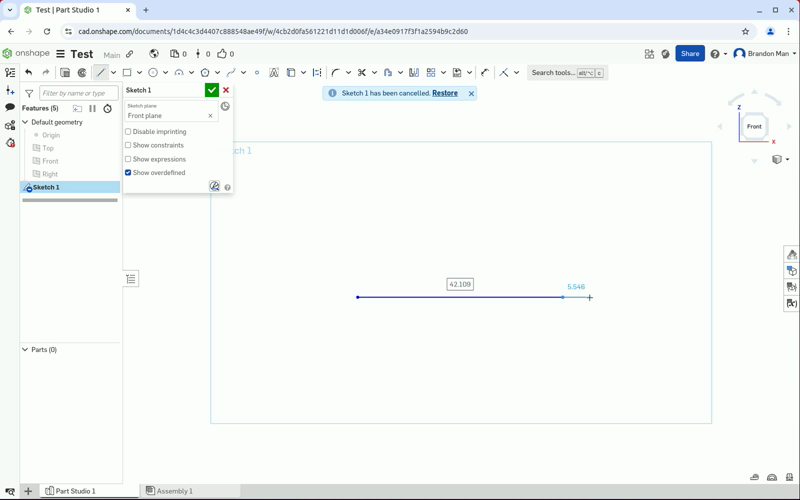
mouse_move(562, 292)
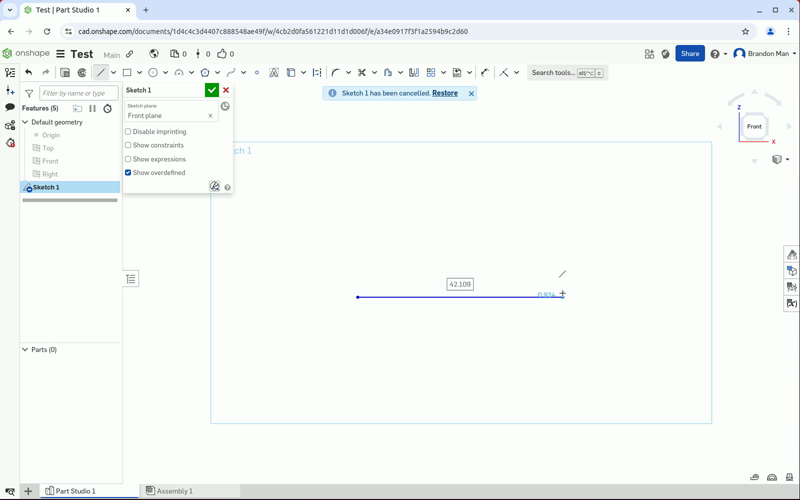
scroll(6)
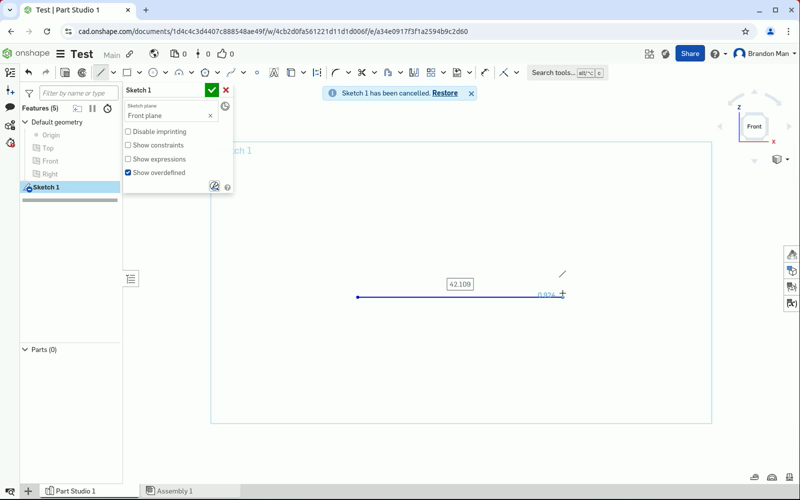
scroll(6)
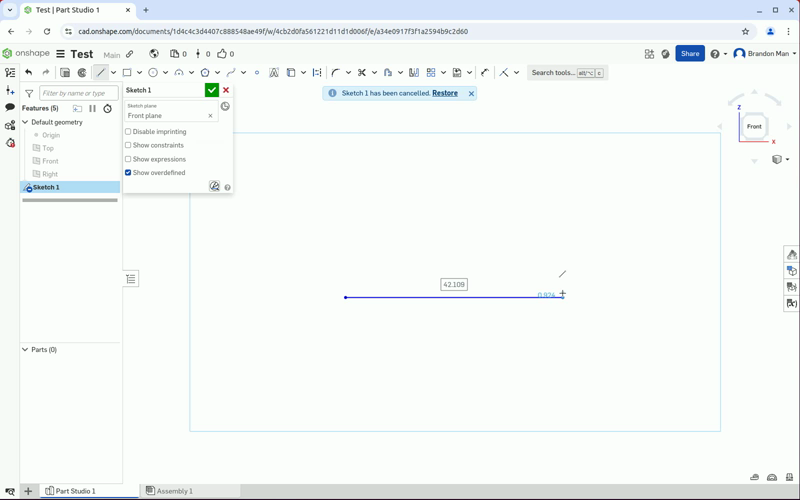
scroll(6)
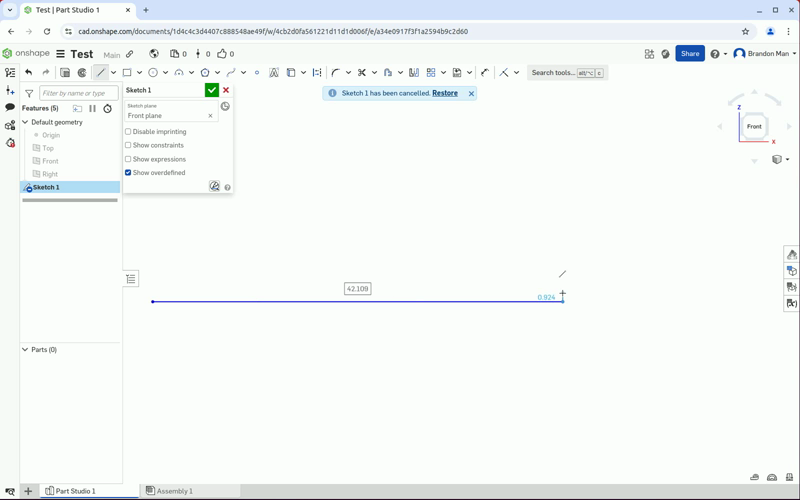
scroll(6)
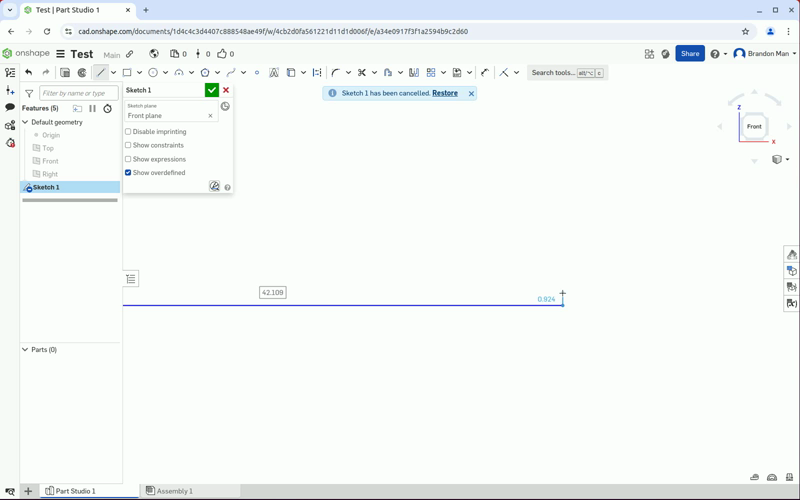
scroll(6)
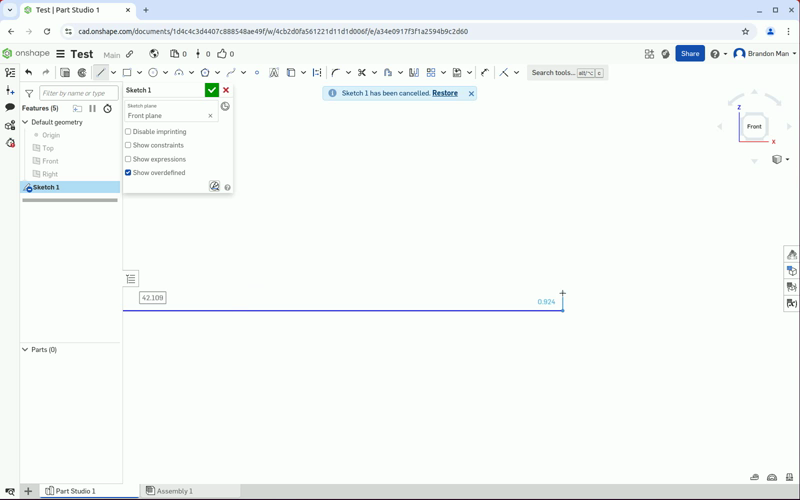
scroll(6)
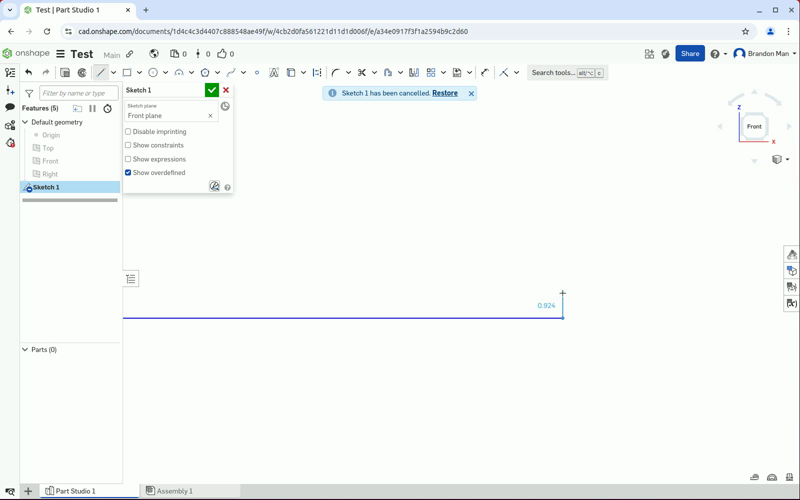
scroll(6)
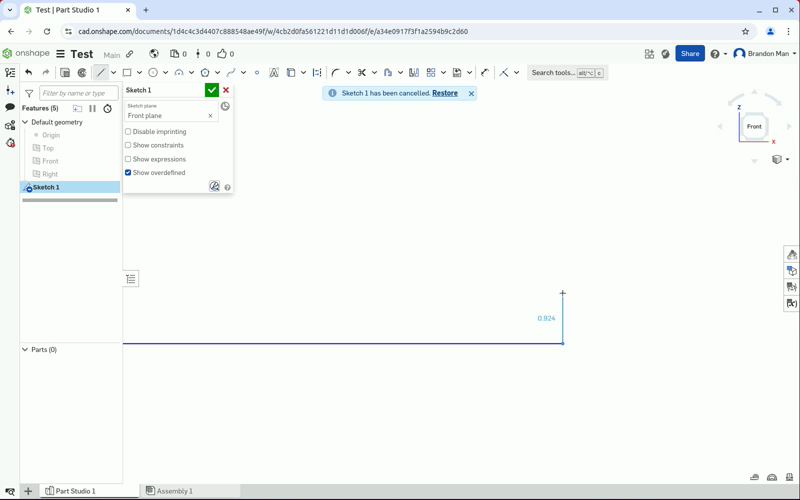
click(562, 292)
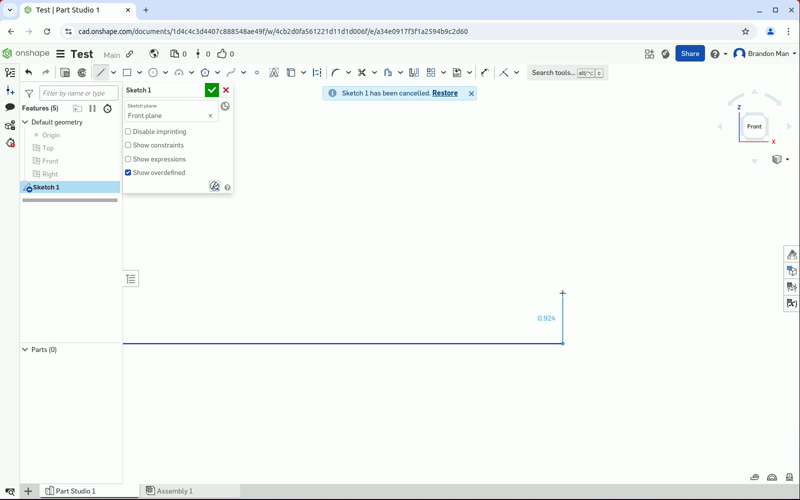
scroll(-6)
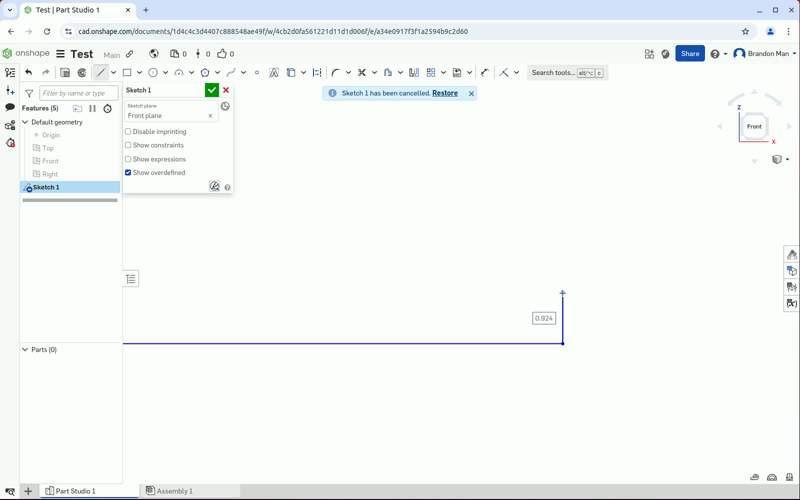
scroll(-6)
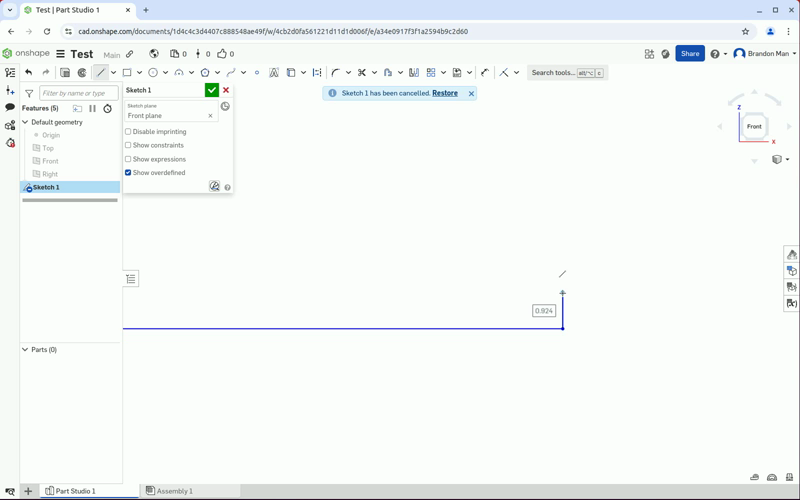
scroll(-6)
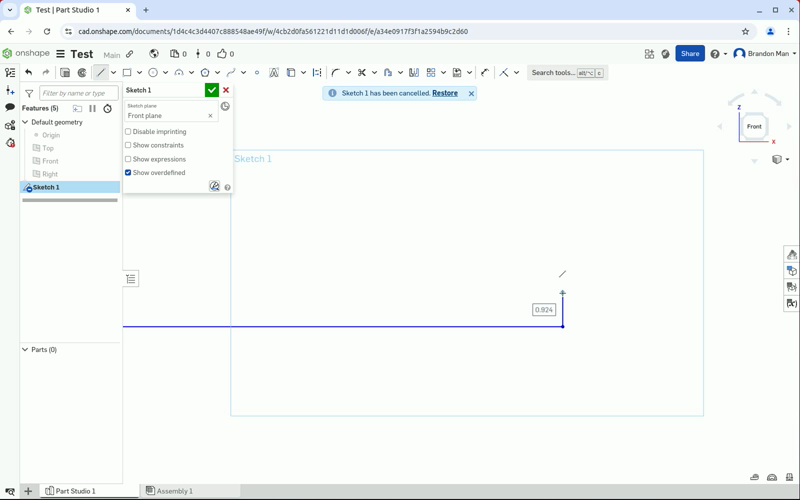
scroll(-6)
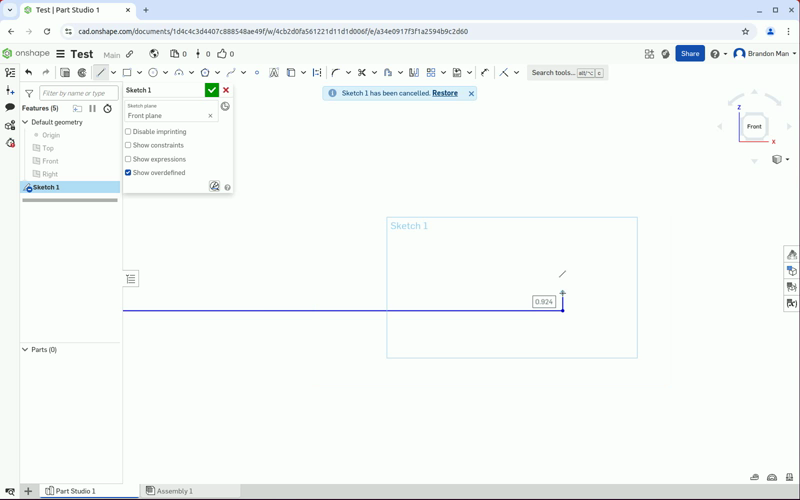
scroll(-6)
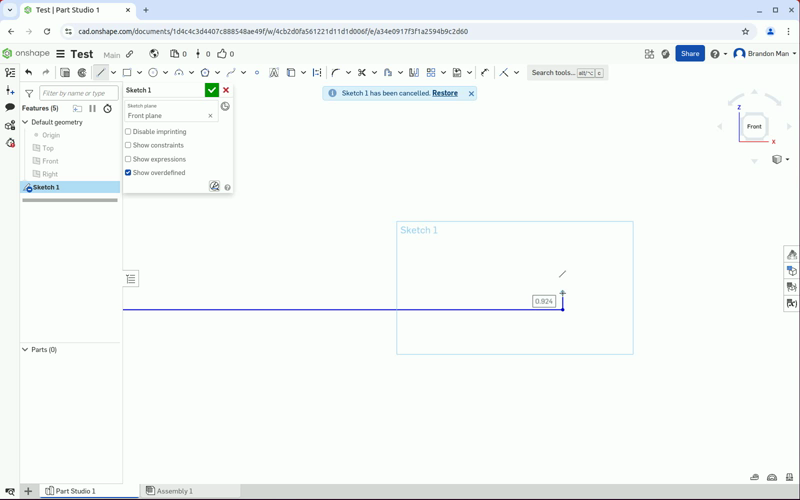
scroll(-6)
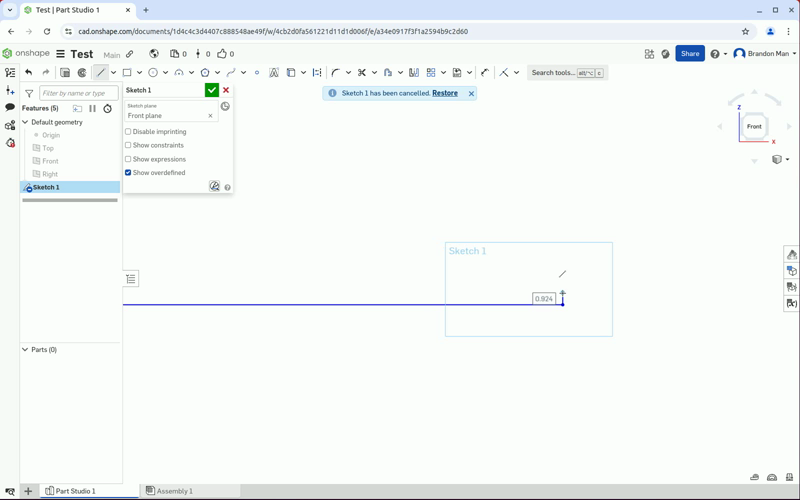
scroll(-6)
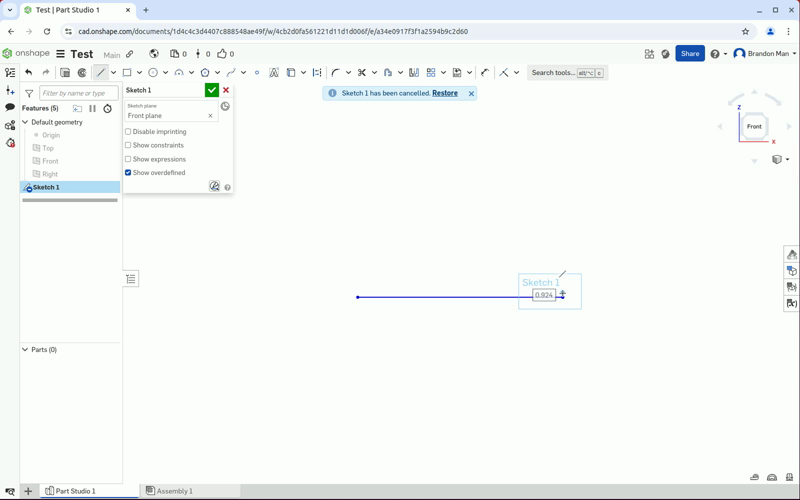
key_up(shift)
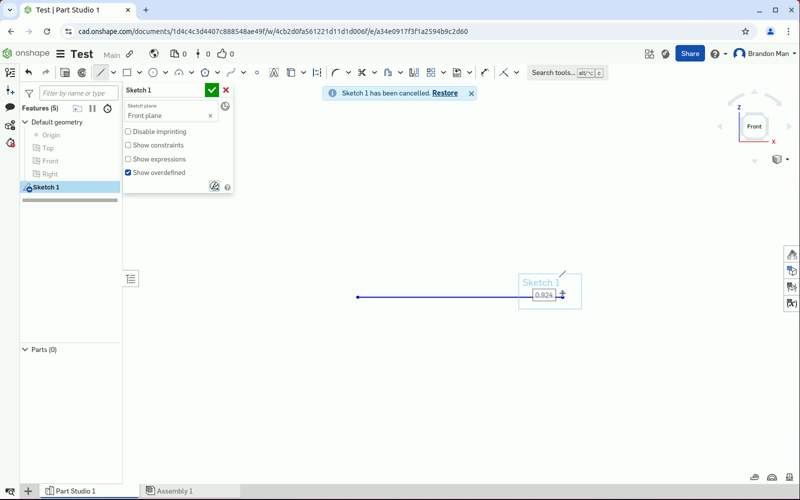
key_down(shift)
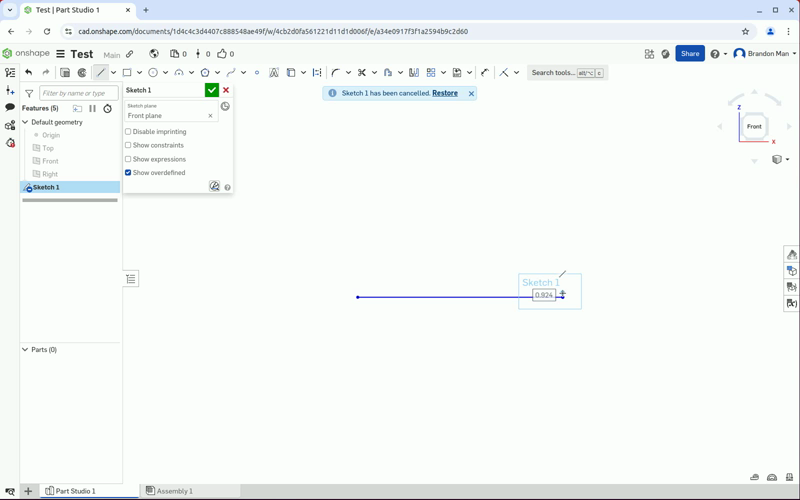
mouse_move(357, 292)
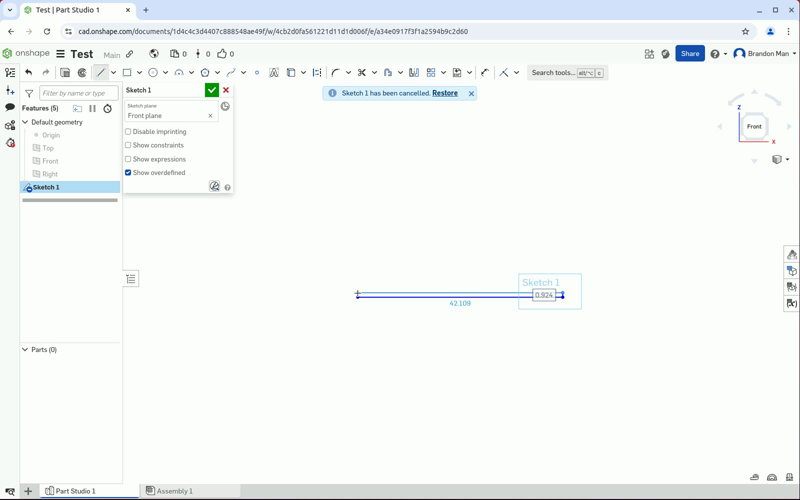
scroll(6)
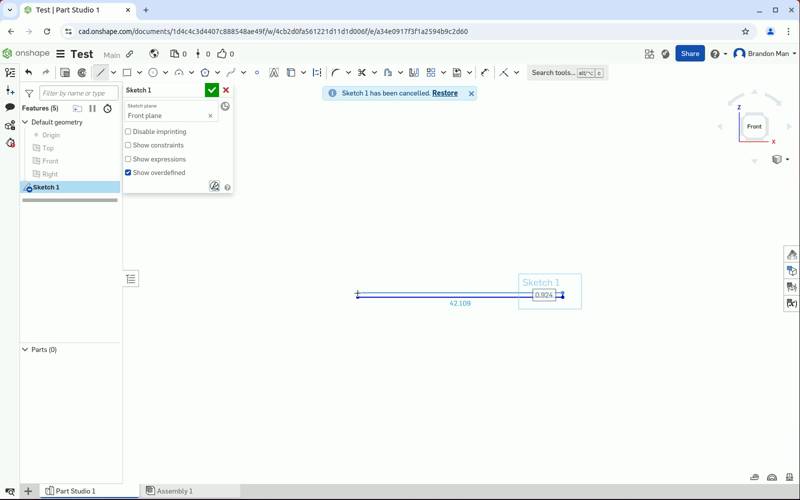
scroll(6)
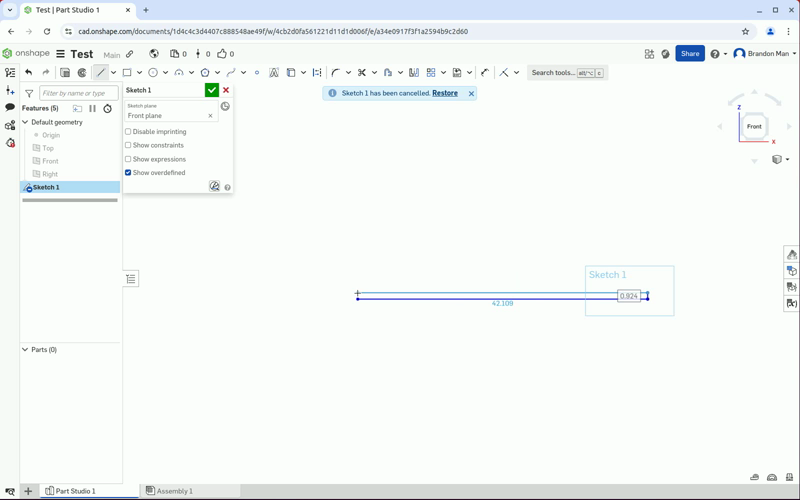
scroll(6)
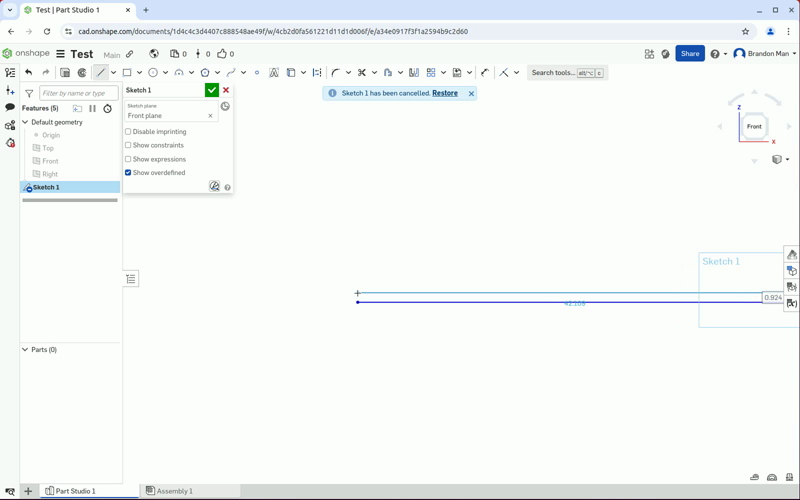
scroll(6)
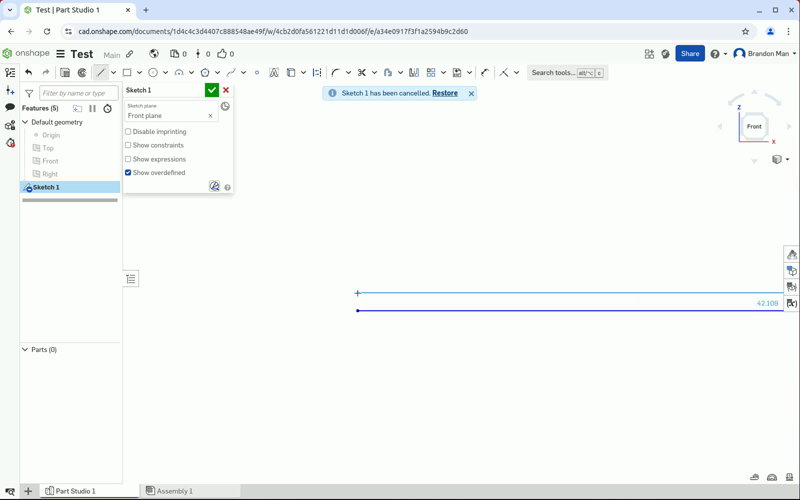
scroll(6)
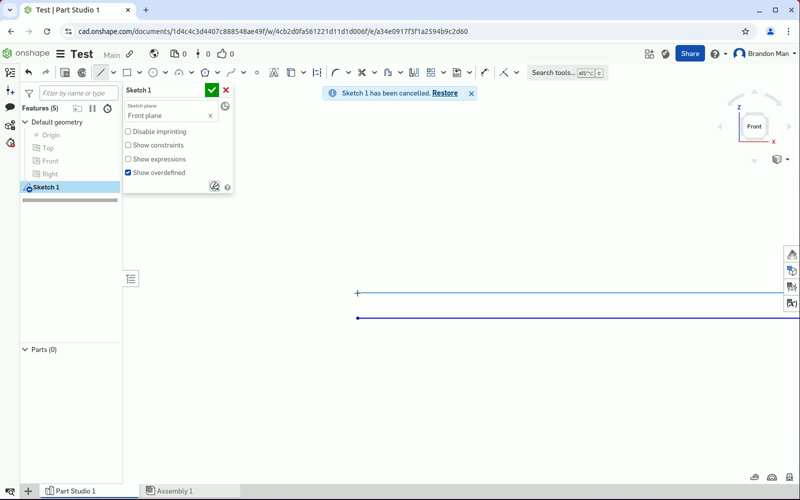
scroll(6)
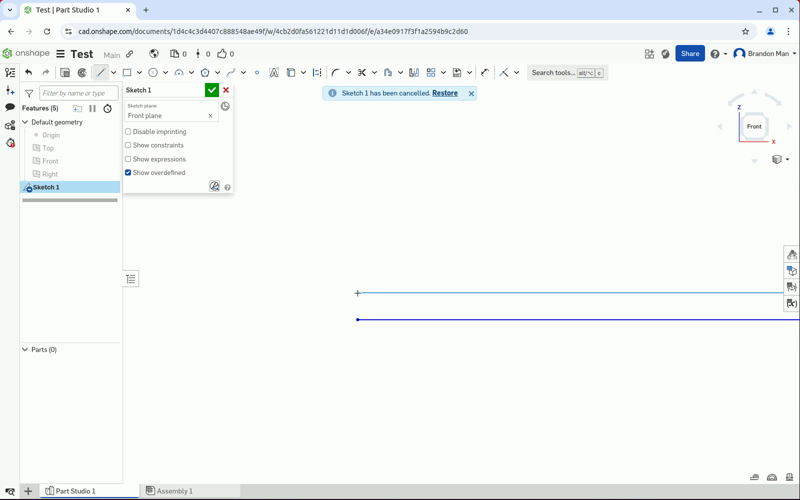
scroll(6)
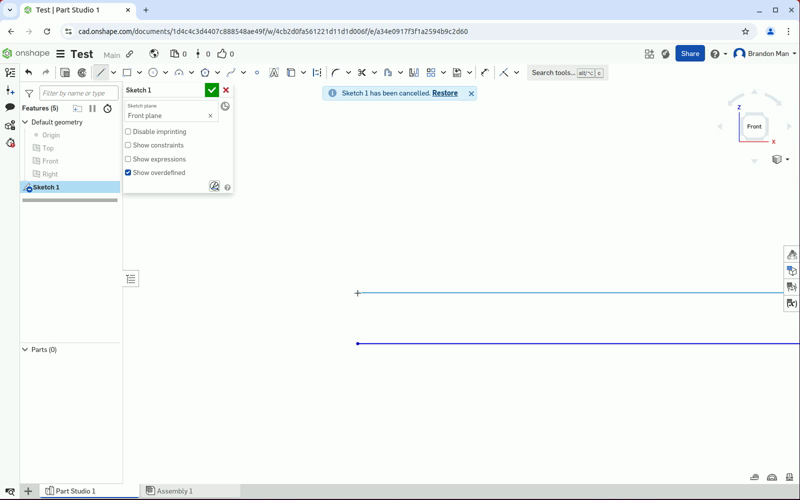
click(357, 292)
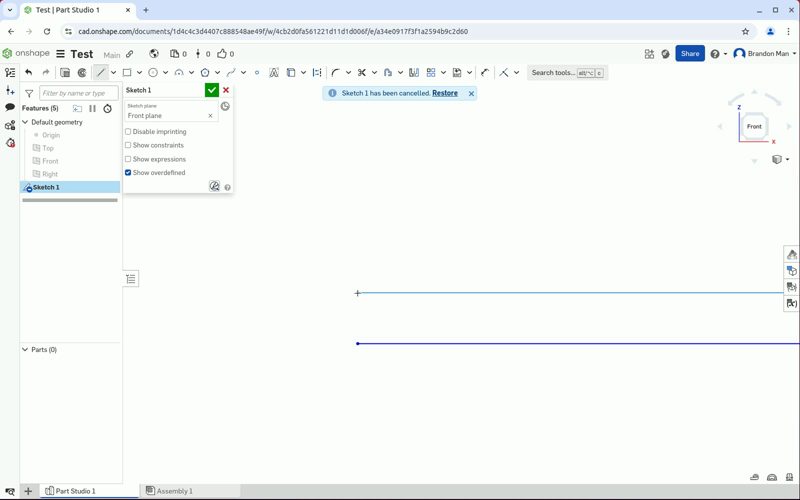
scroll(-6)
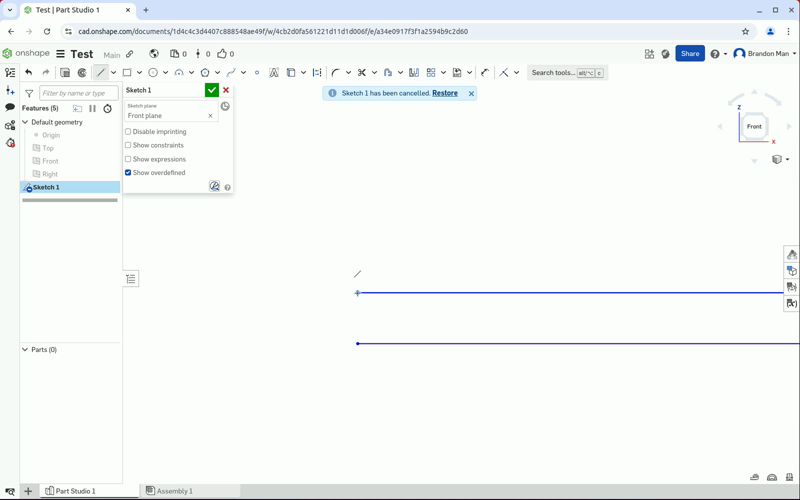
scroll(-6)
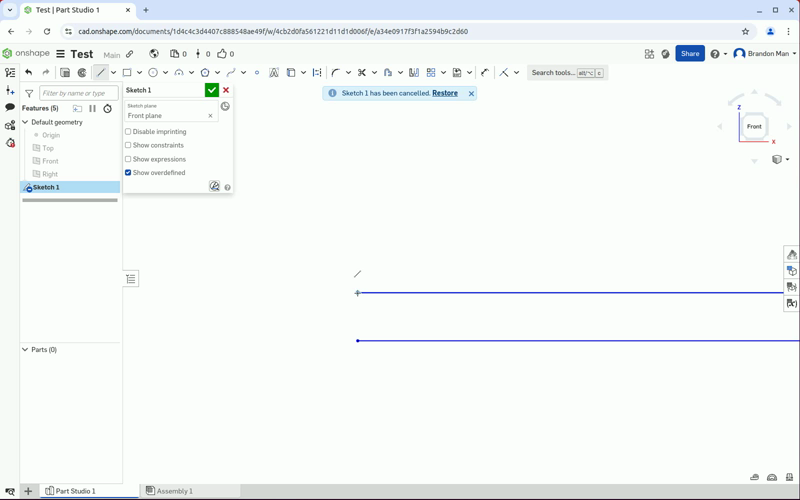
scroll(-6)
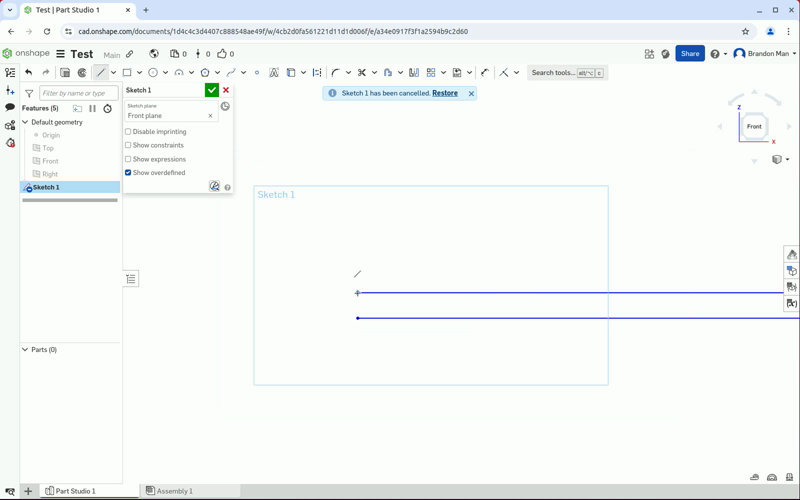
scroll(-6)
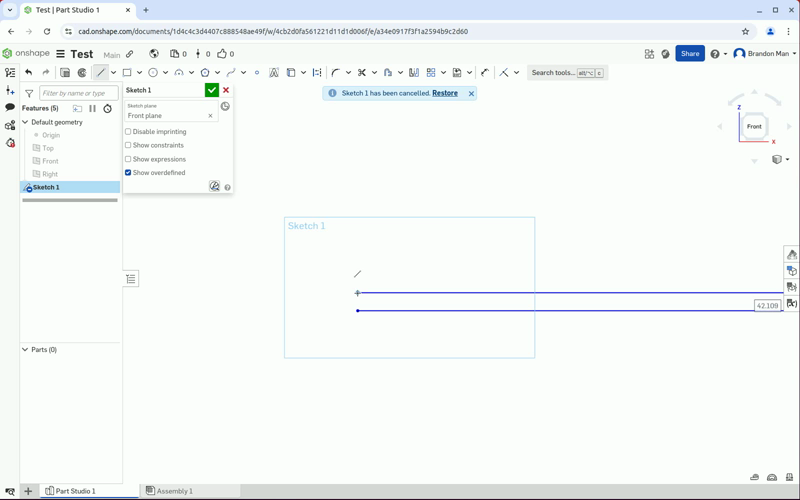
scroll(-6)
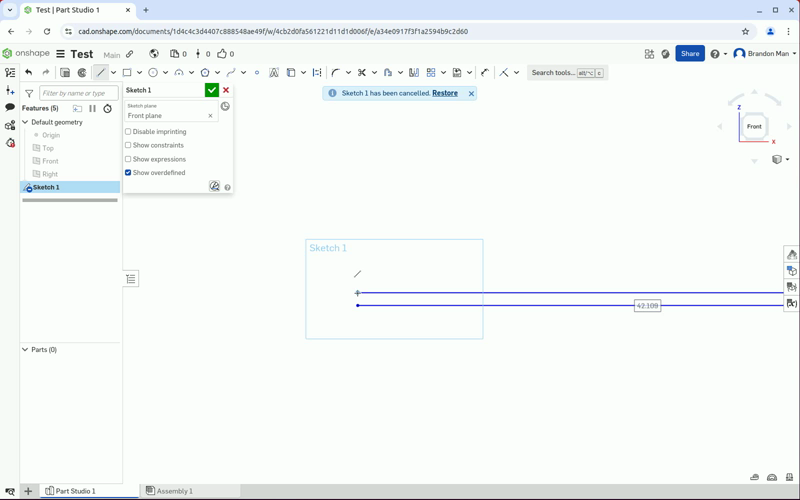
scroll(-6)
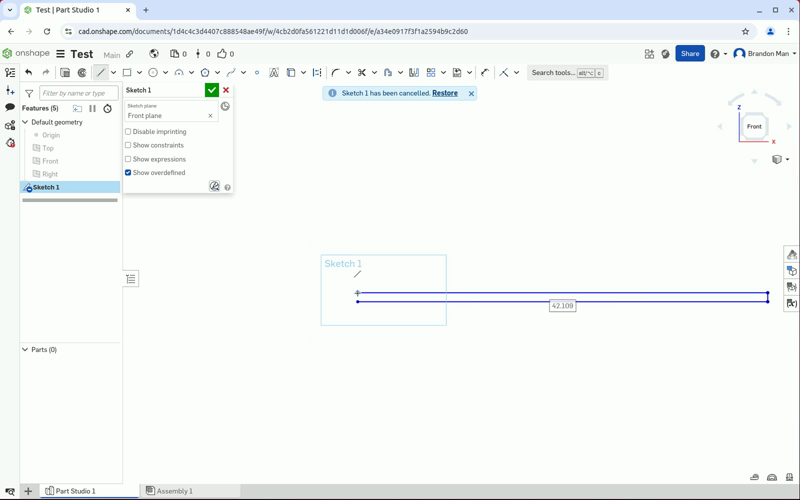
scroll(-6)
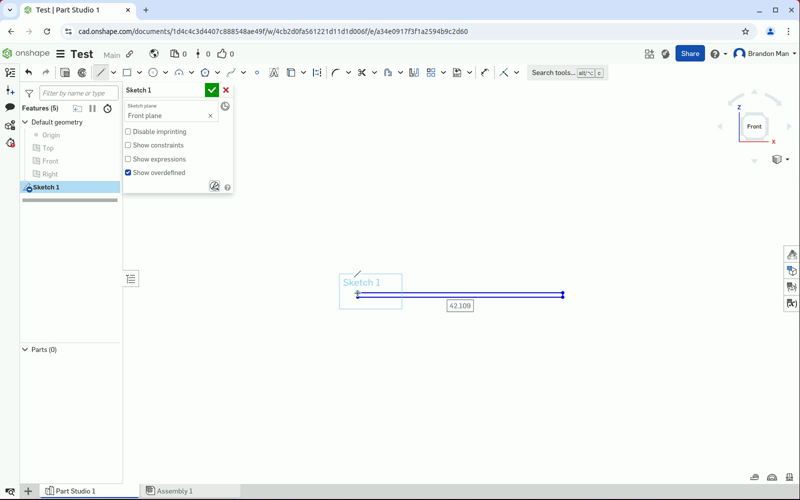
key_up(shift)
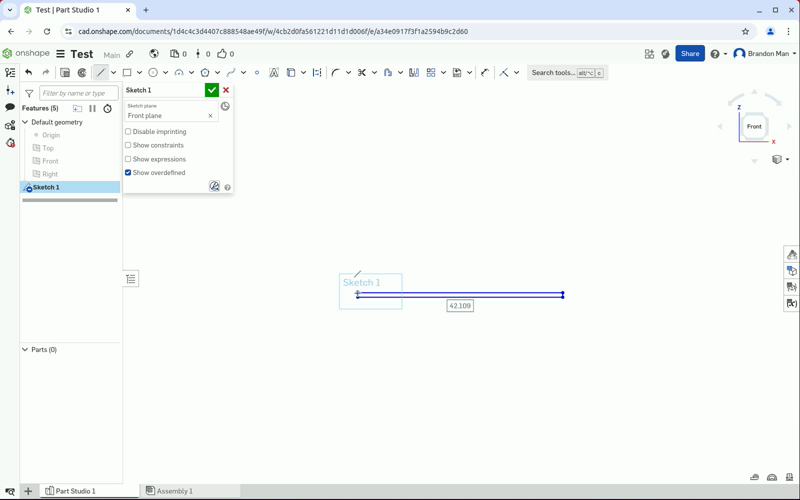
mouse_move(387, 292)
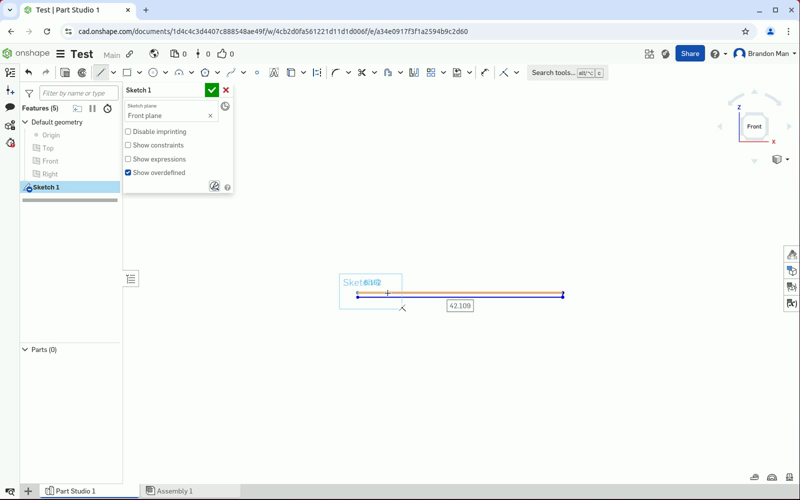
key_down(shift)
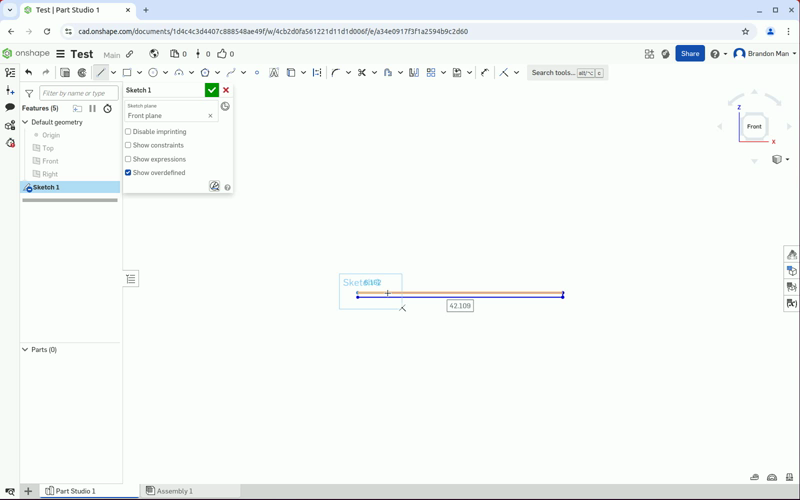
mouse_move(357, 297)
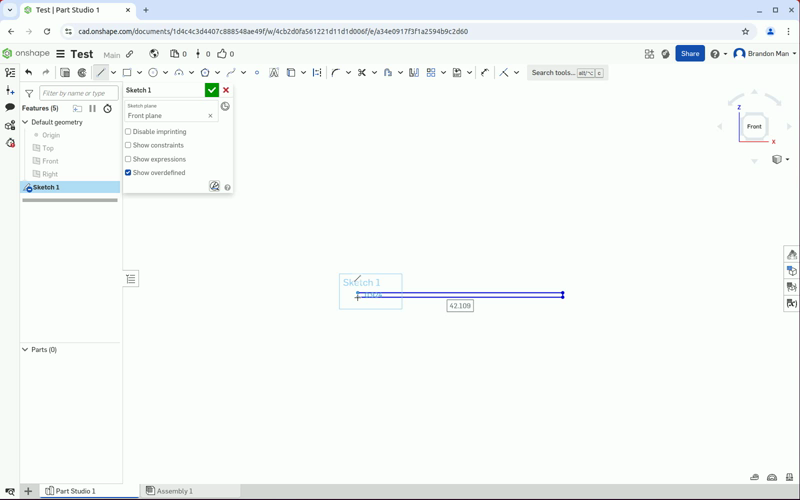
scroll(6)
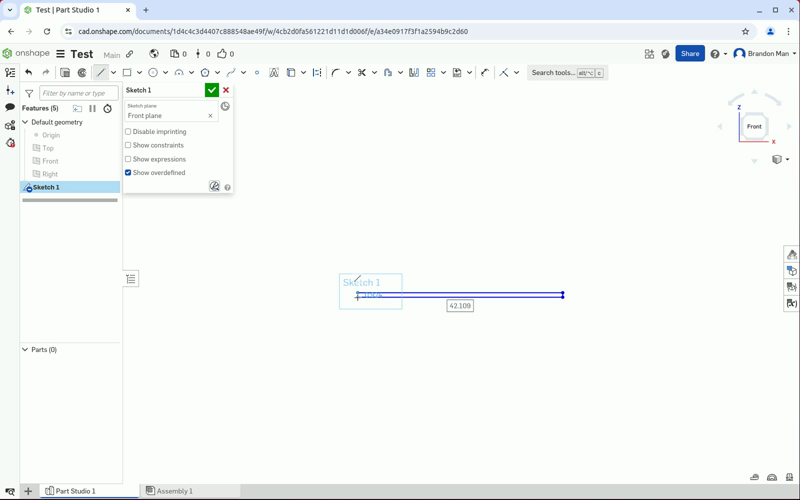
scroll(6)
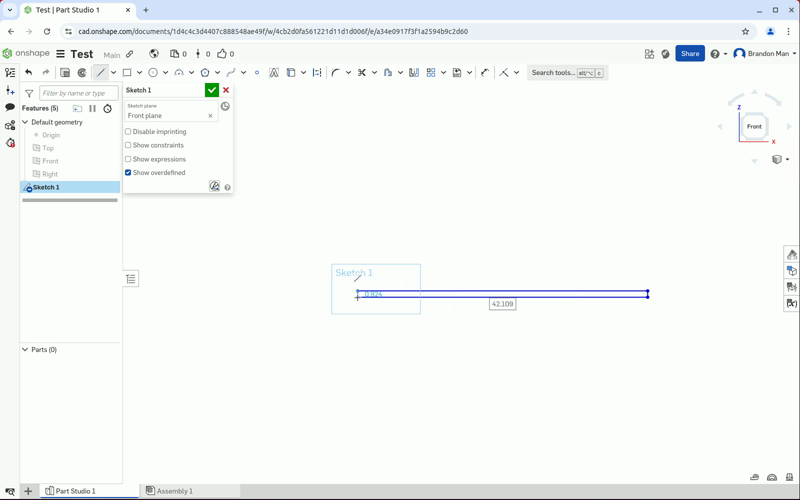
scroll(6)
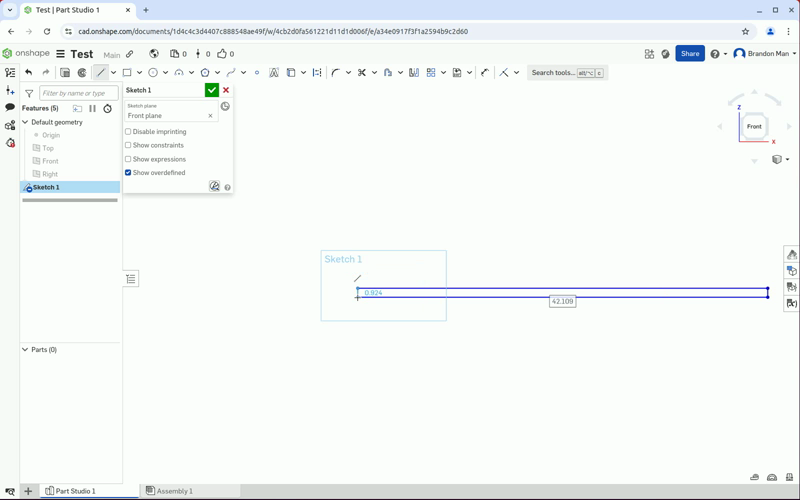
scroll(6)
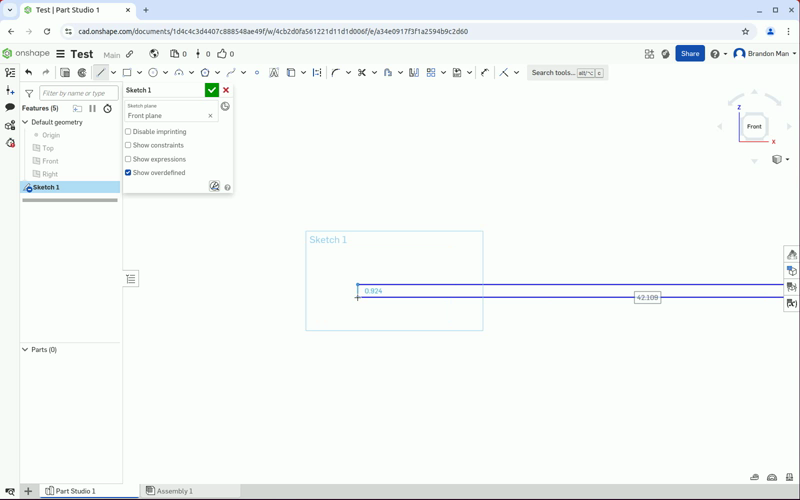
scroll(6)
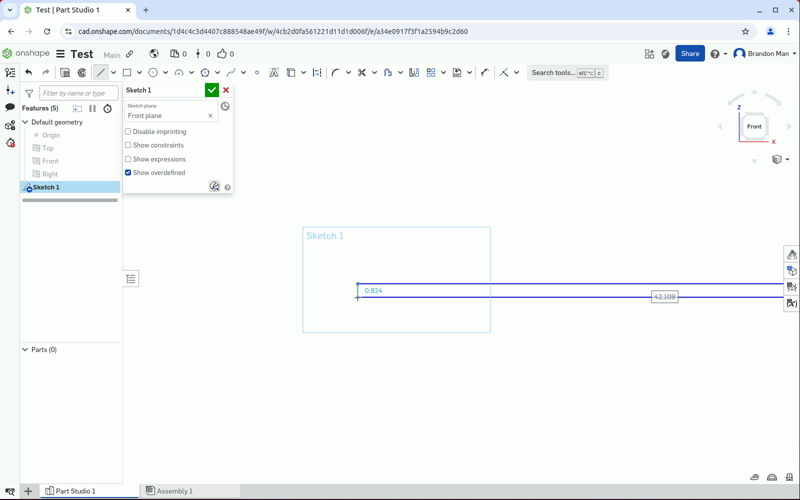
scroll(6)
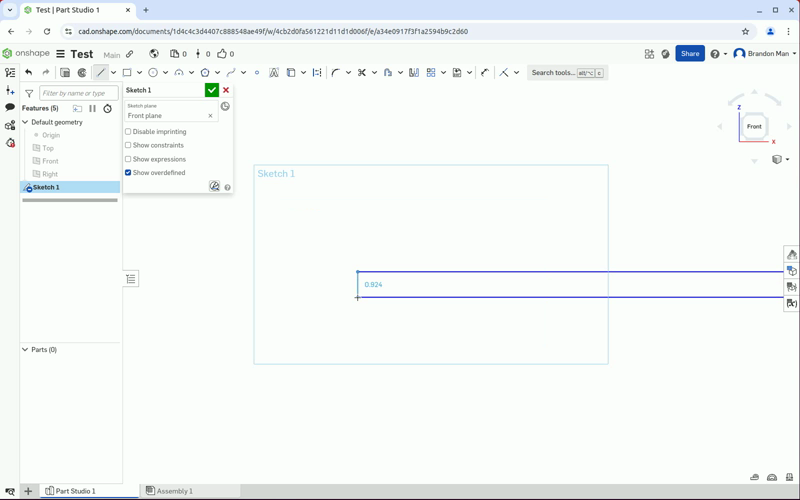
scroll(6)
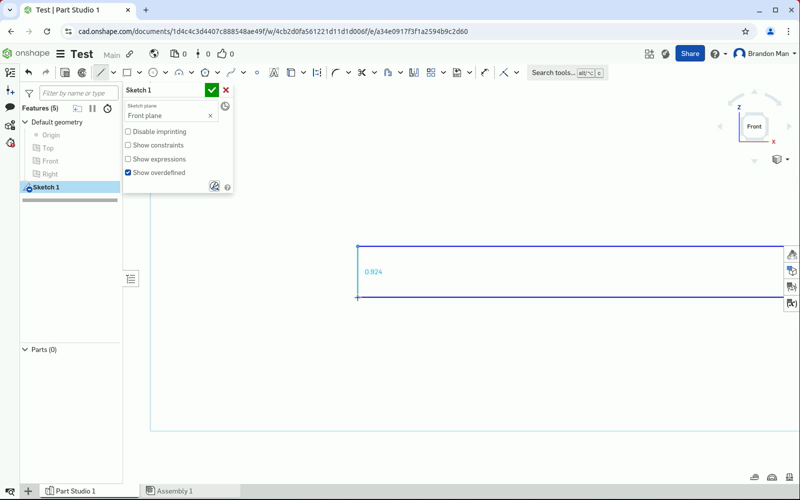
key_up(shift)
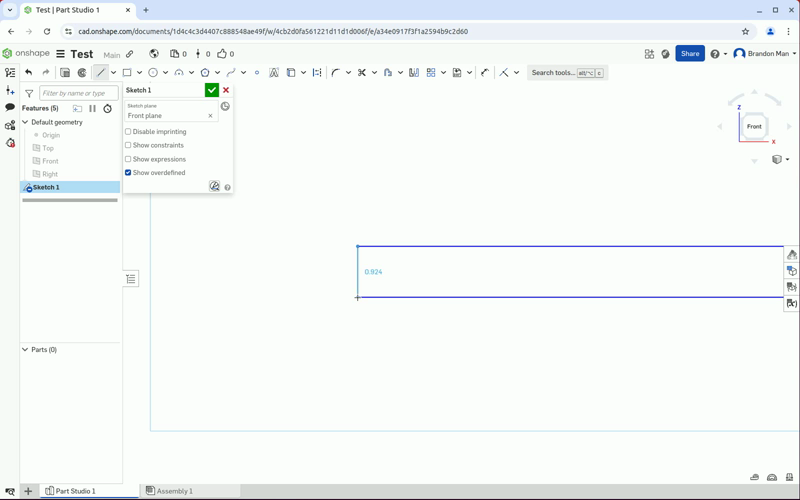
click(357, 297)
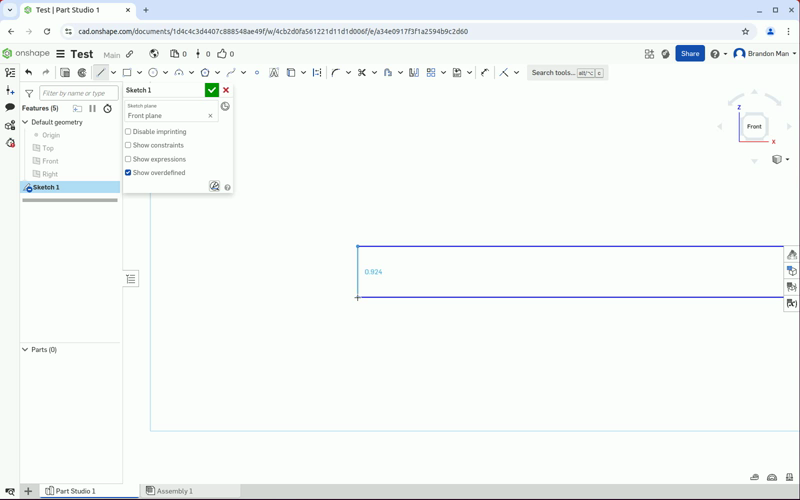
scroll(-6)
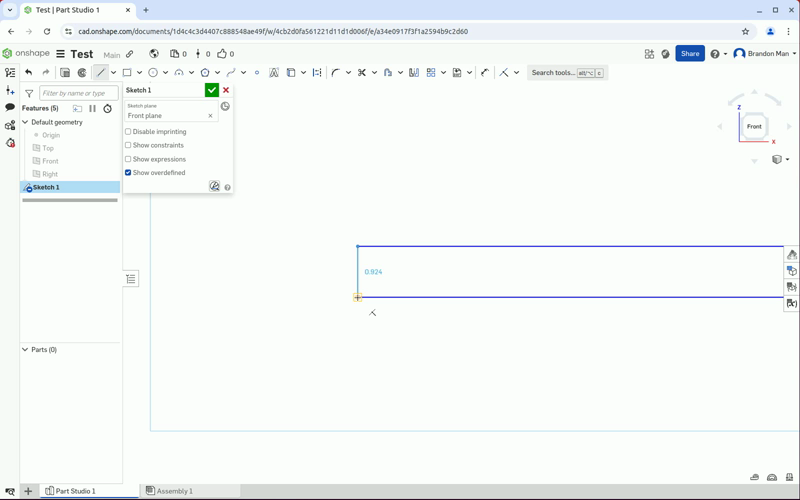
scroll(-6)
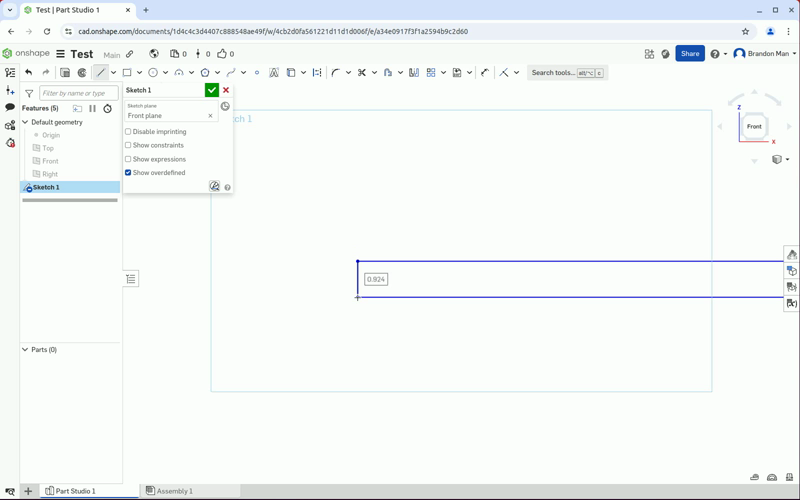
scroll(-6)
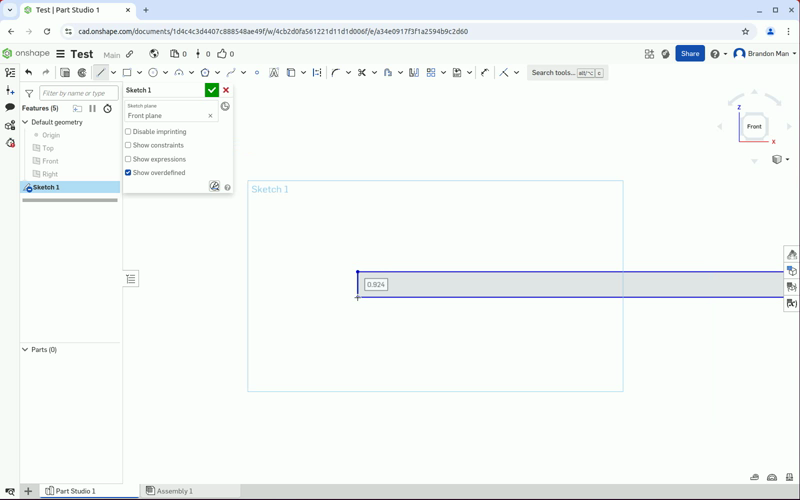
scroll(-6)
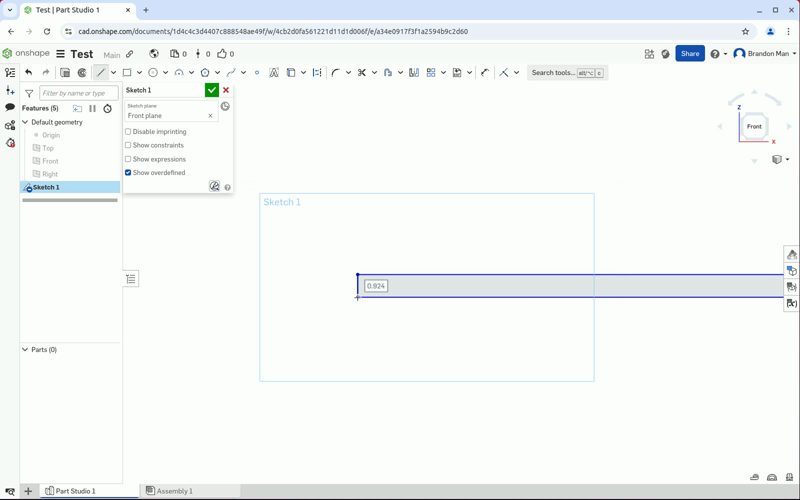
scroll(-6)
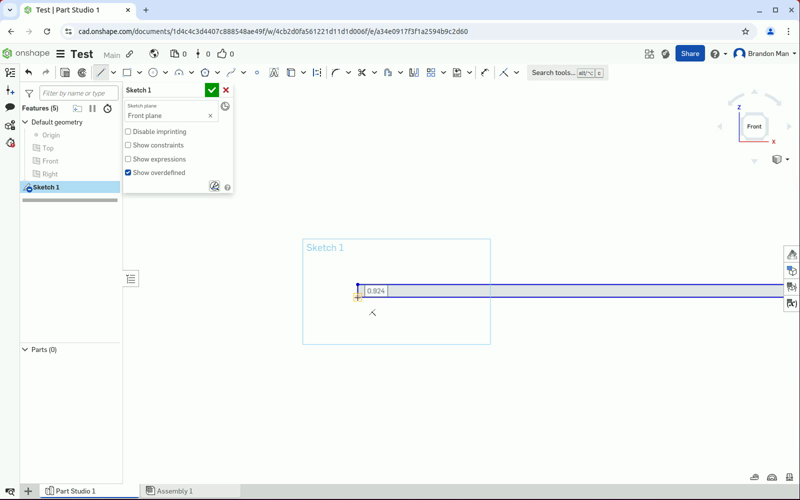
scroll(-6)
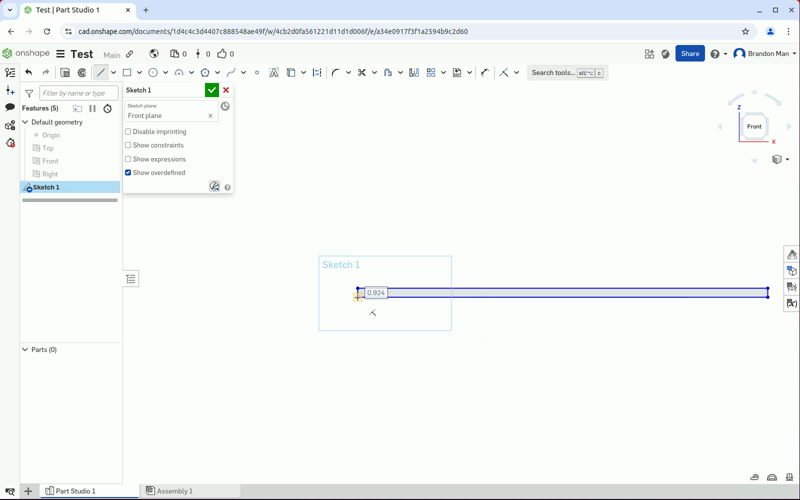
scroll(-6)
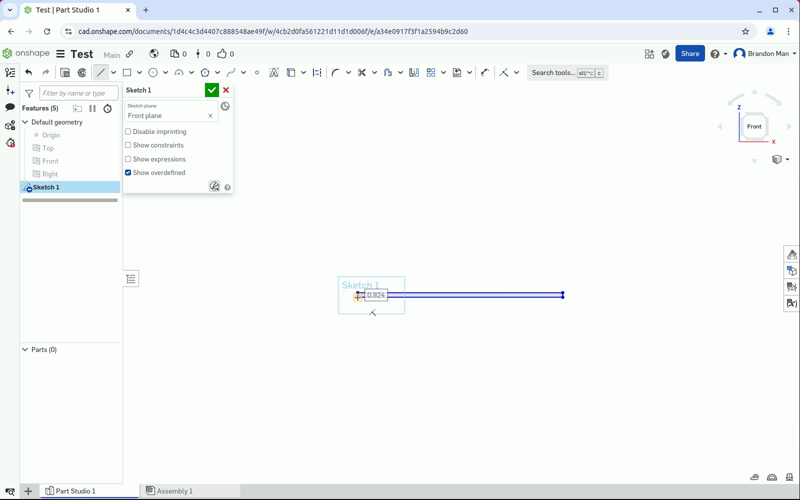
key(esc)
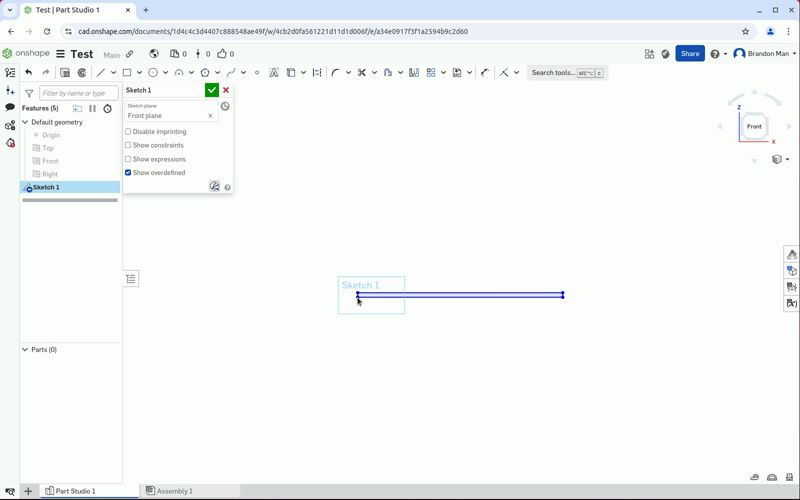
mouse_move(450, 295)
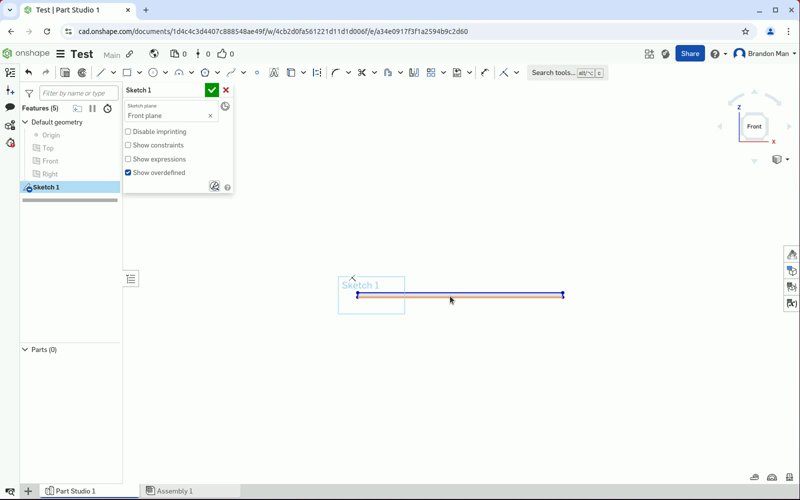
scroll(6)
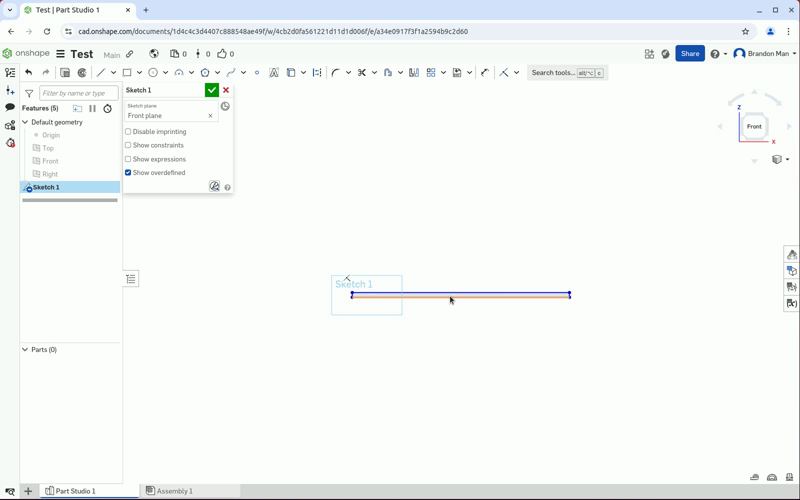
scroll(6)
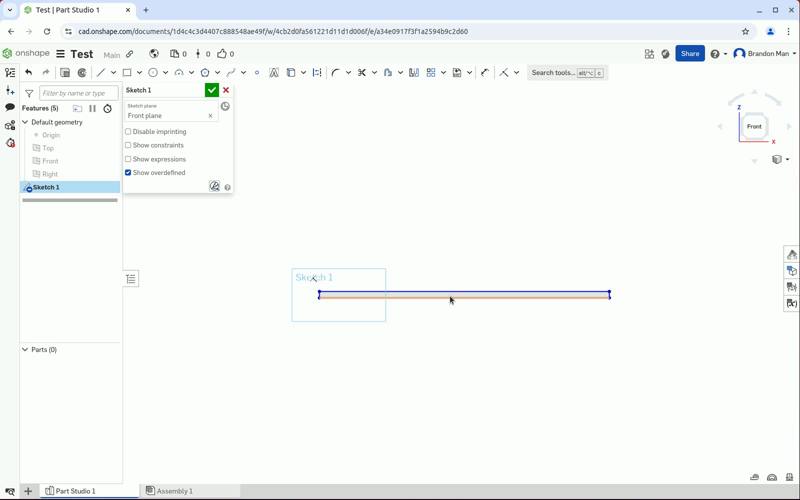
scroll(6)
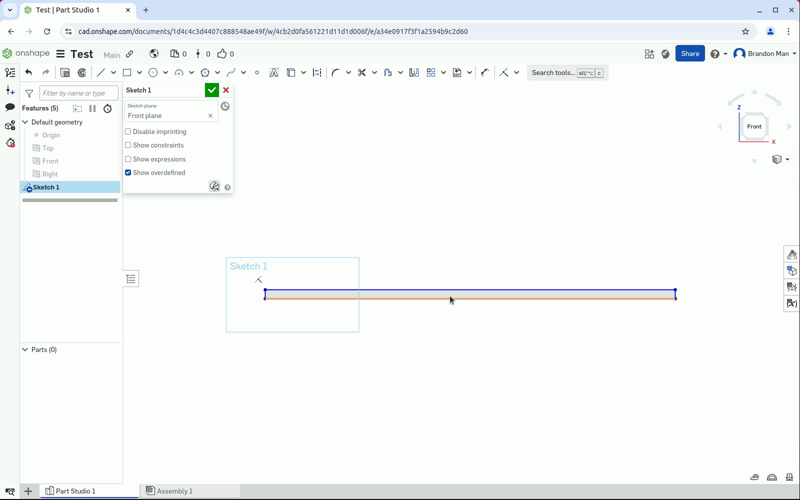
scroll(6)
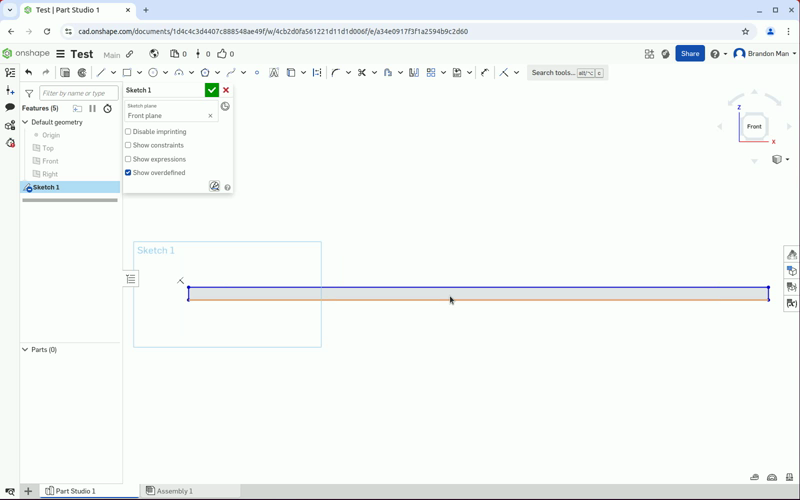
scroll(6)
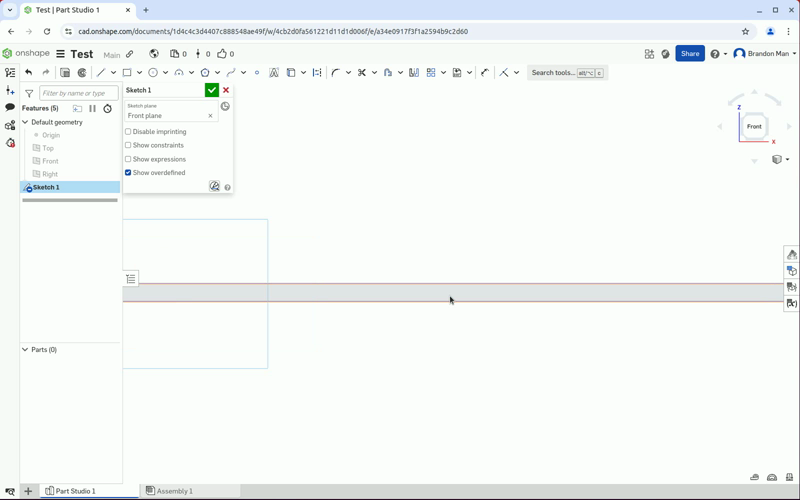
scroll(6)
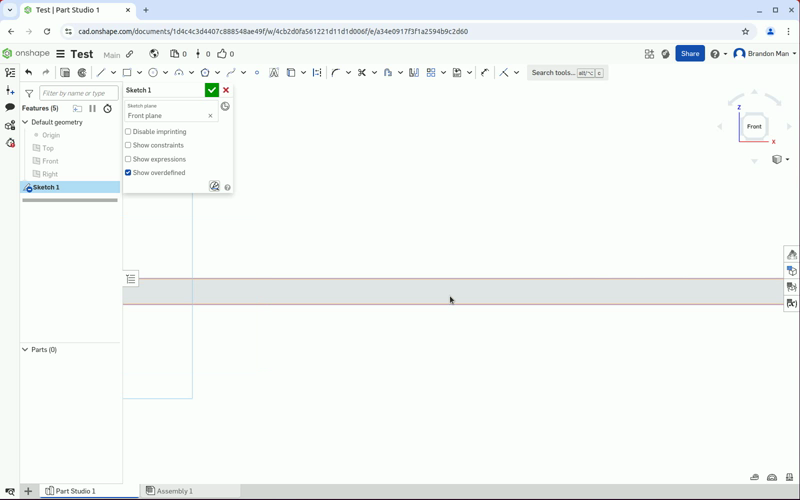
scroll(6)
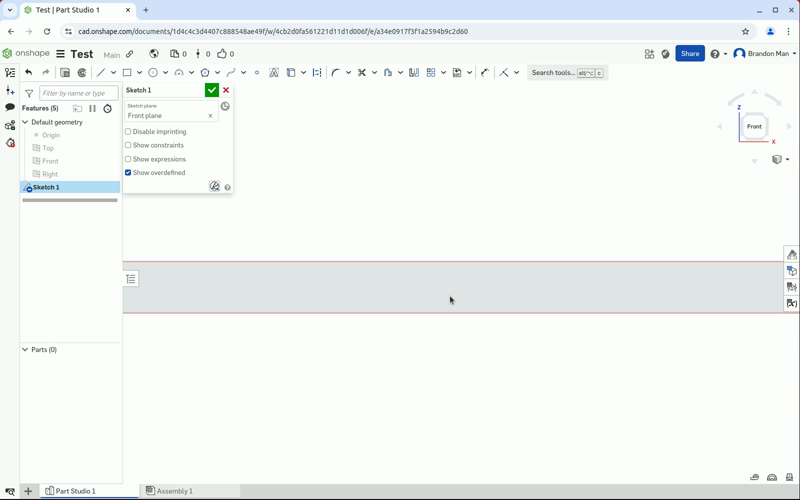
click(450, 295)
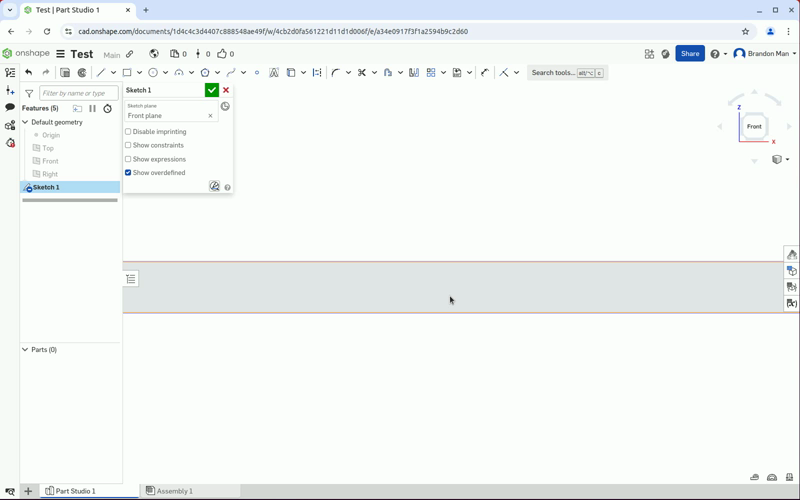
scroll(-6)
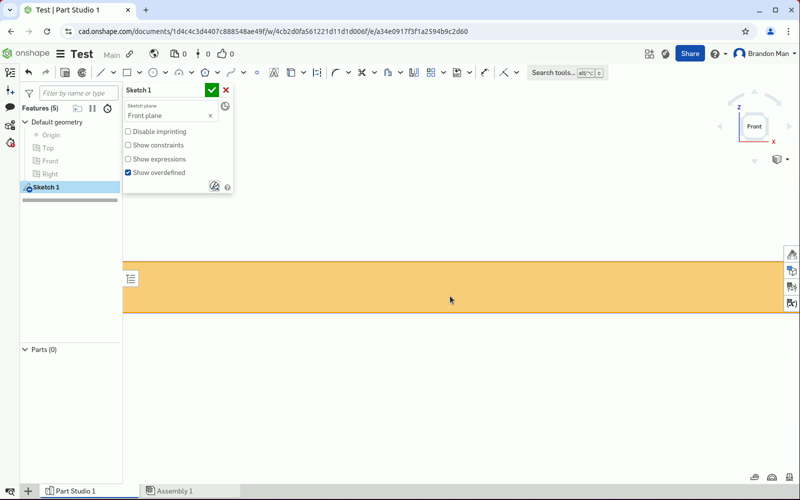
scroll(-6)
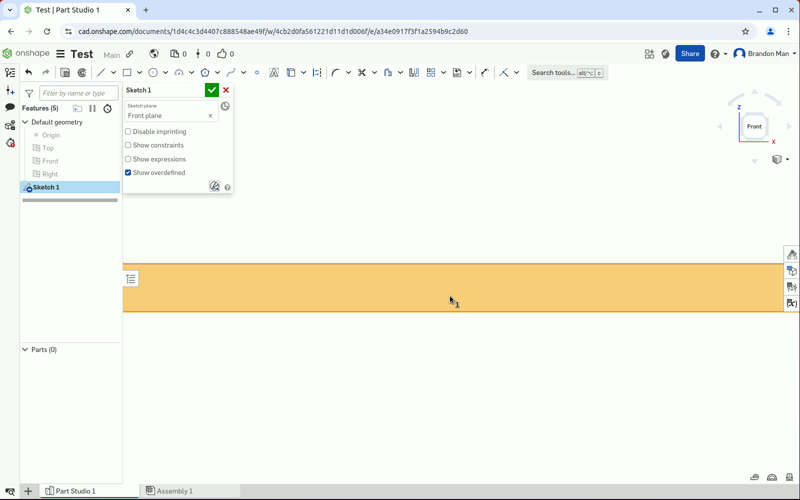
scroll(-6)
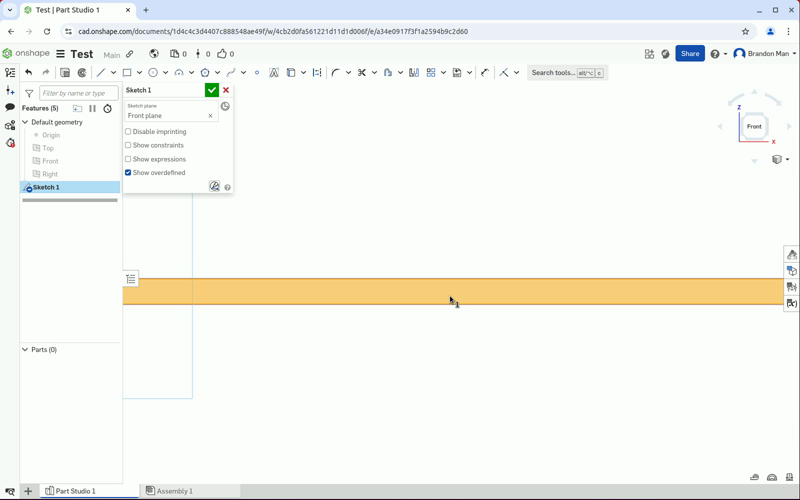
scroll(-6)
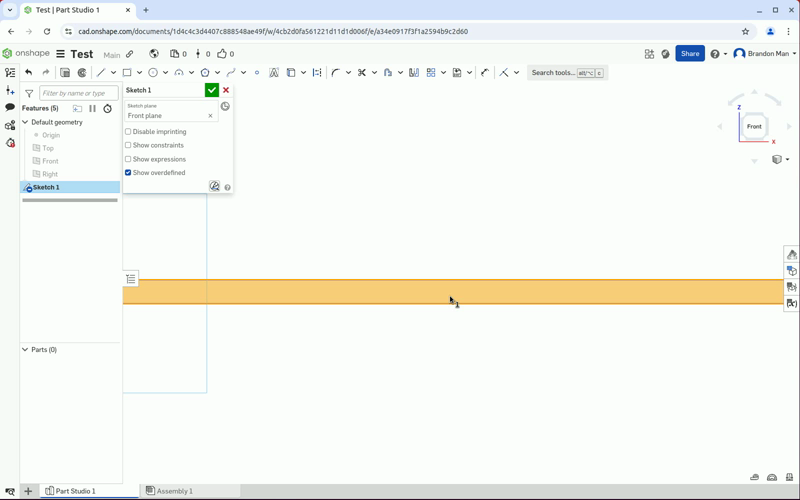
scroll(-6)
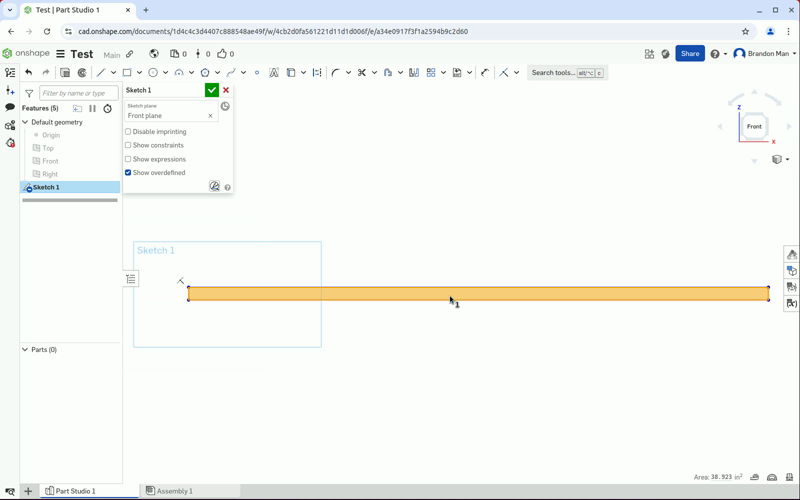
scroll(-6)
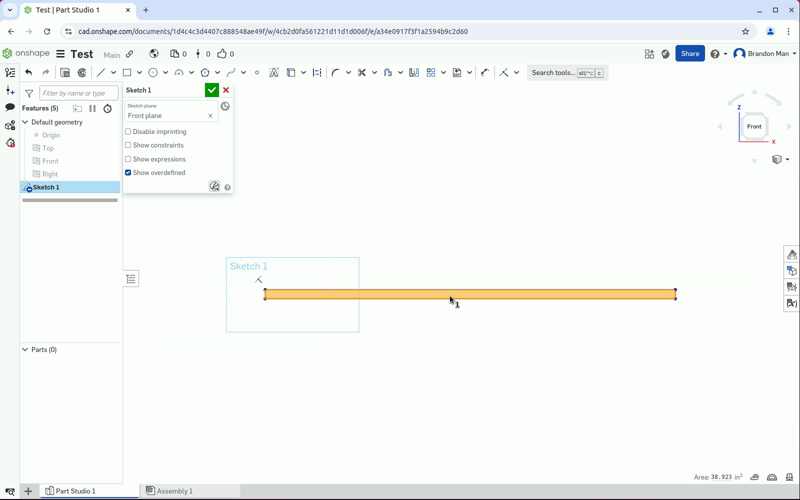
scroll(-6)
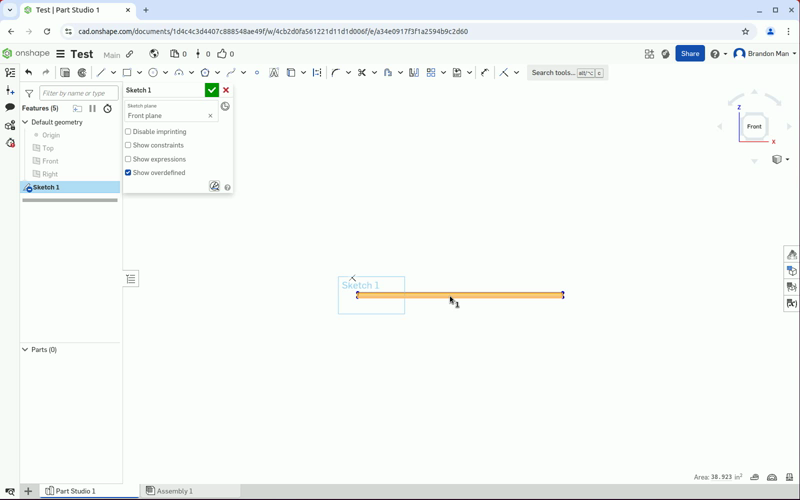
mouse_move(73, 352)
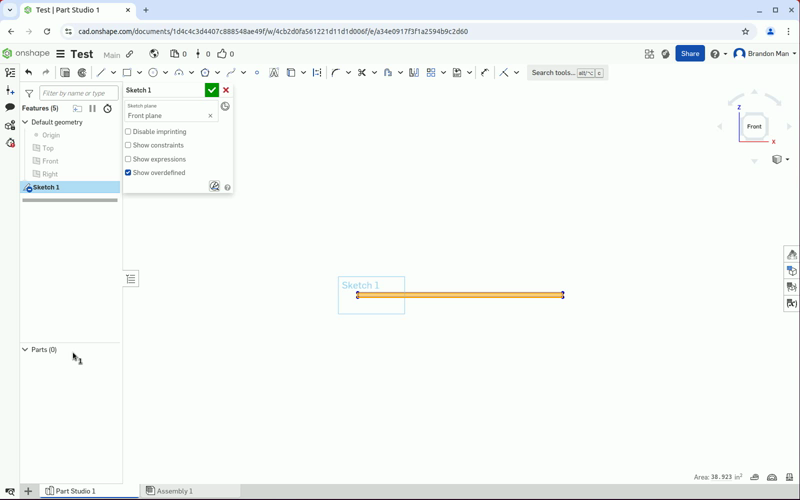
key(shift+y)
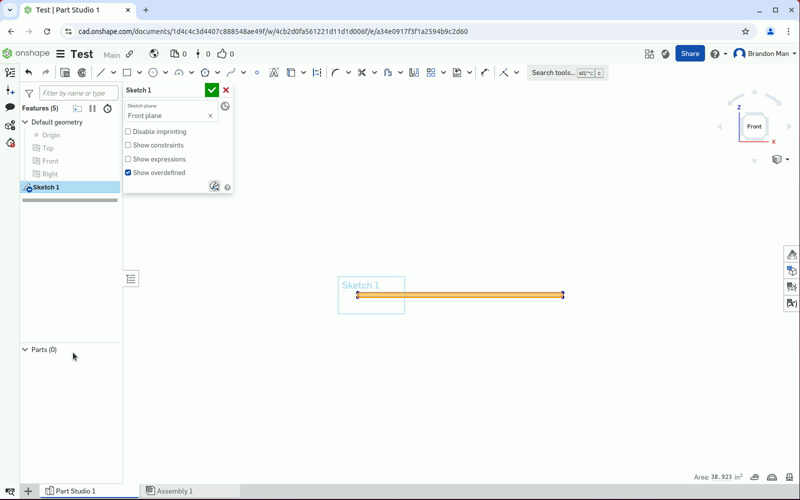
key(shift+e)
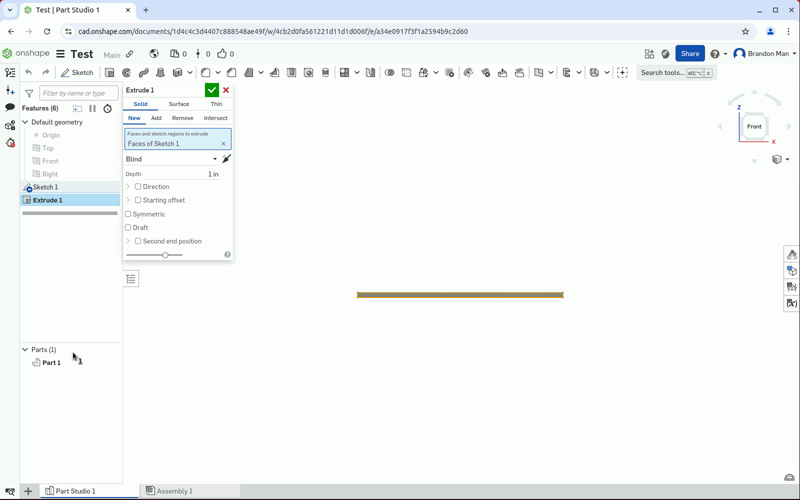
mouse_move(143, 106)
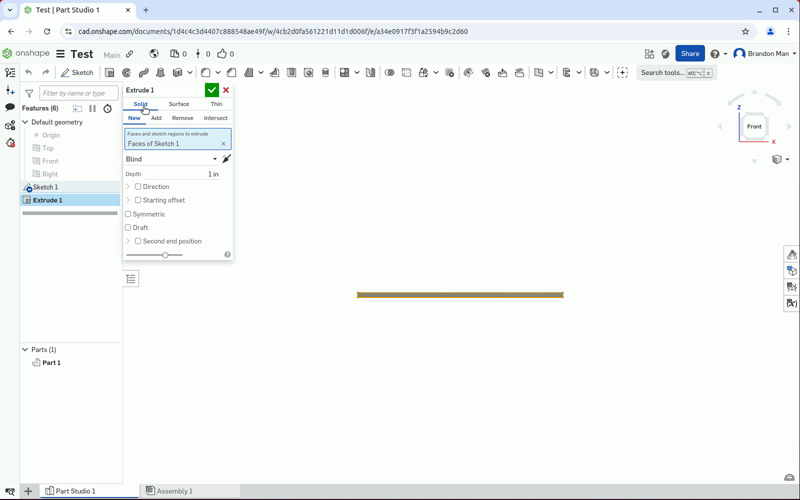
click(143, 106)
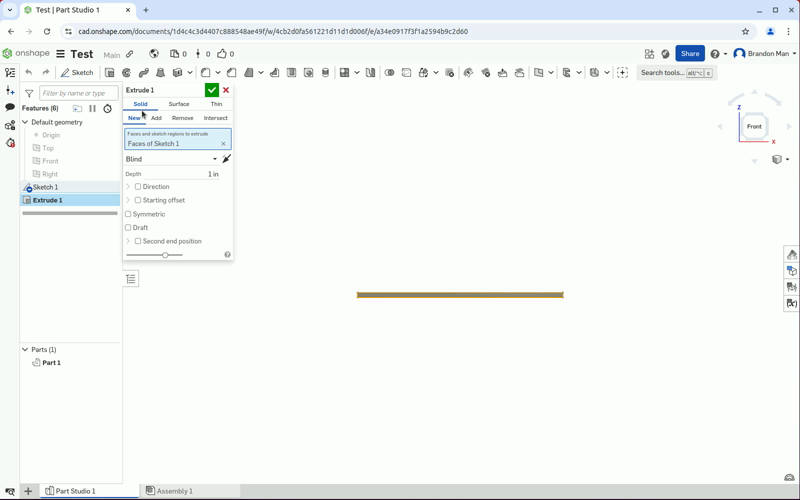
mouse_move(137, 120)
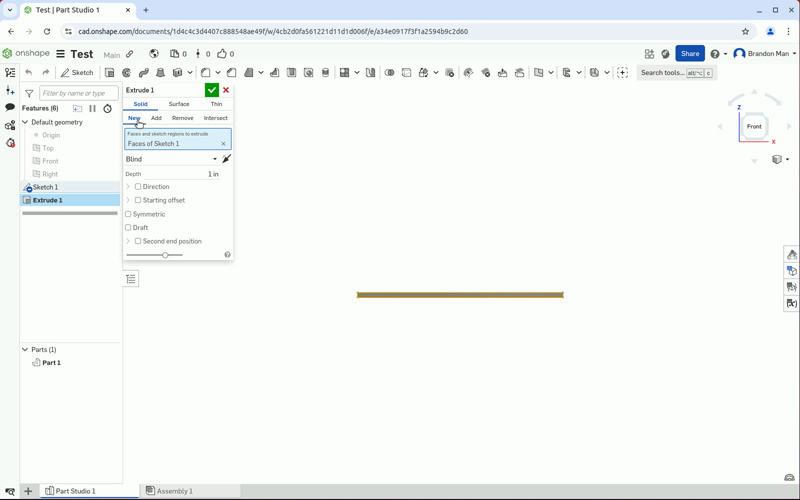
click(137, 120)
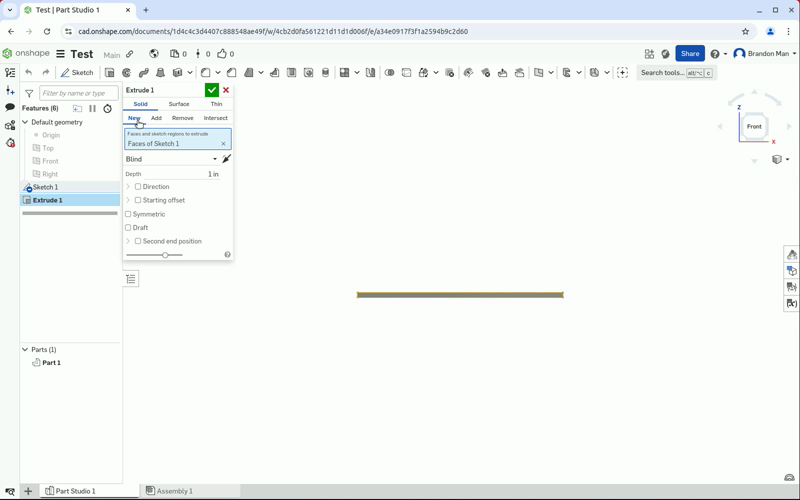
key(tab, 4)
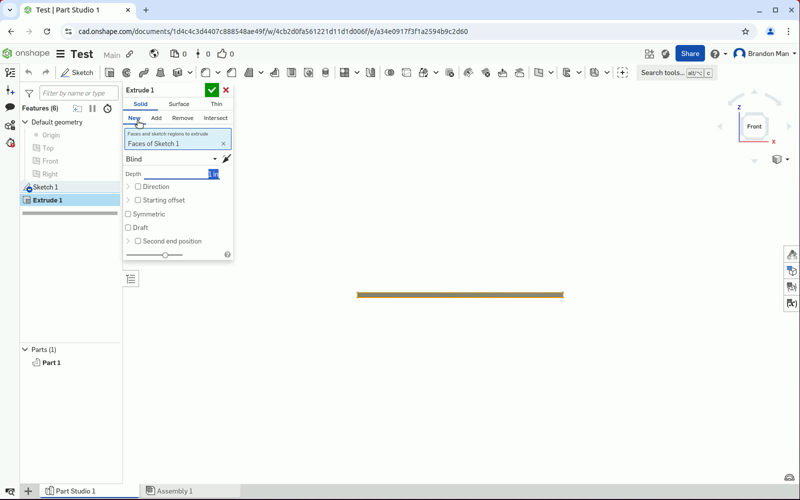
text(23.108)
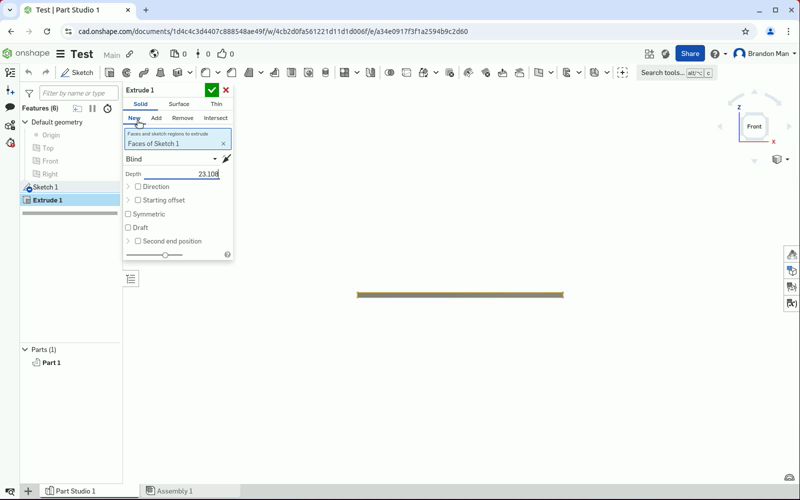
key(enter)
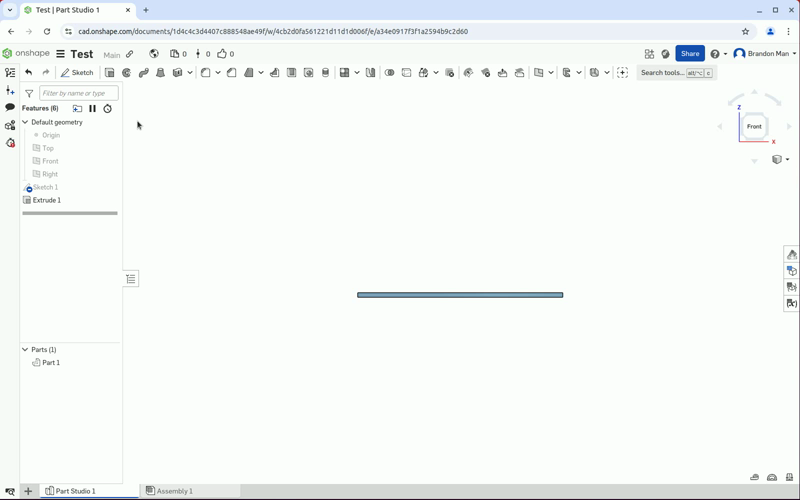
key(shift+h)
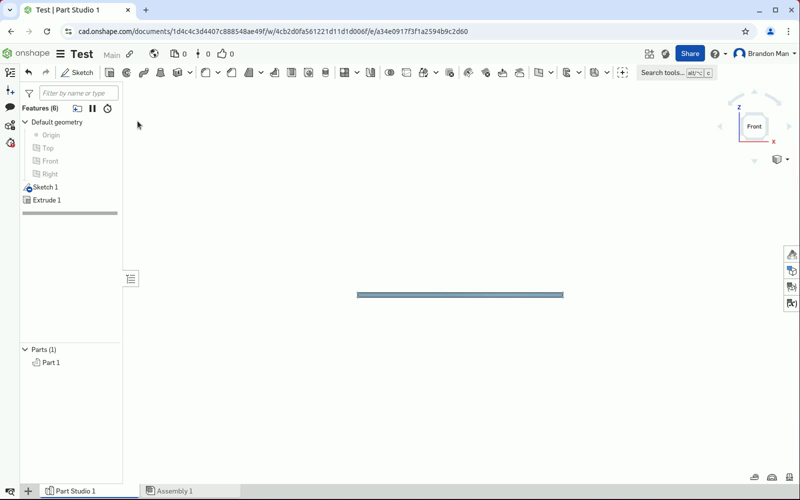
key(shift+h)
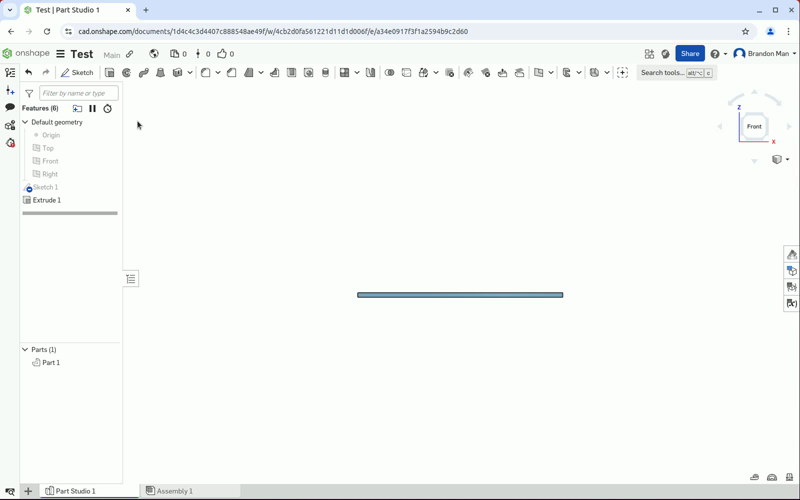
mouse_move(73, 189)
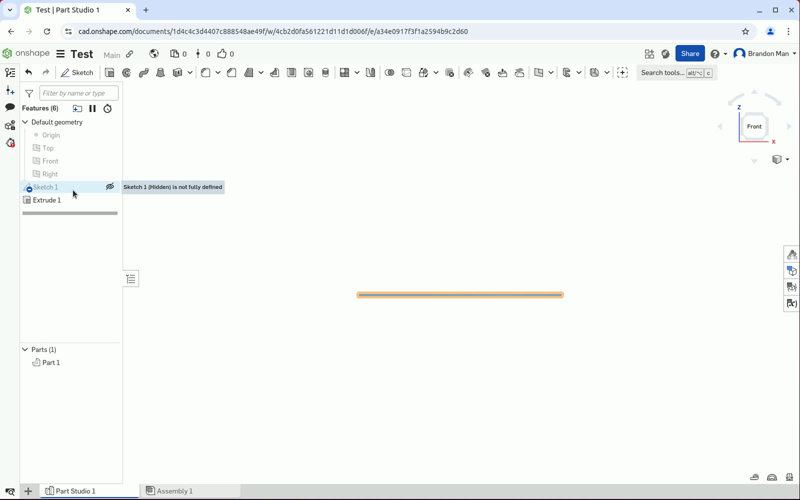
click(73, 189)
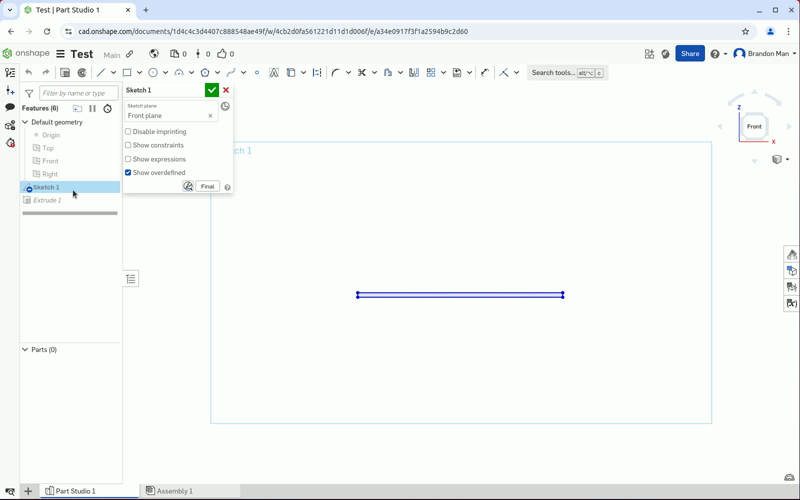
mouse_move(229, 92)
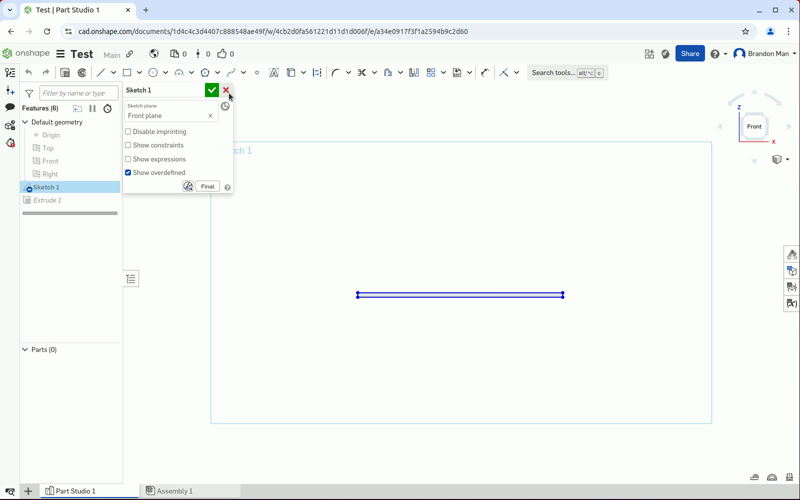
click(229, 92)
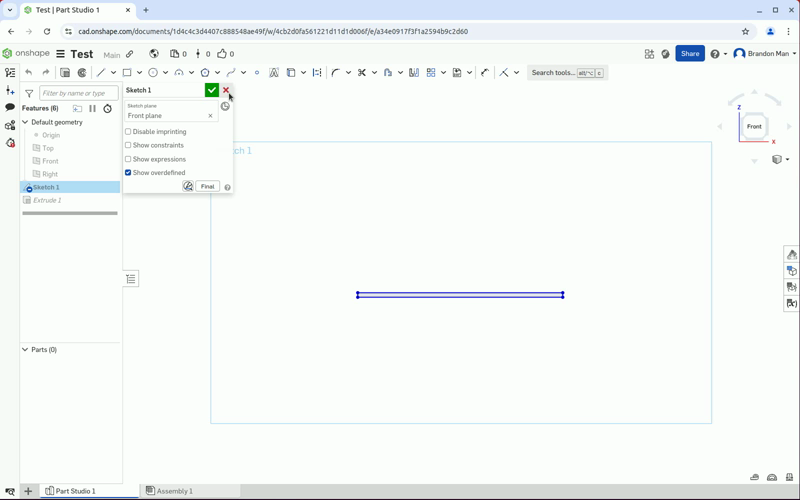
key(shift+s)
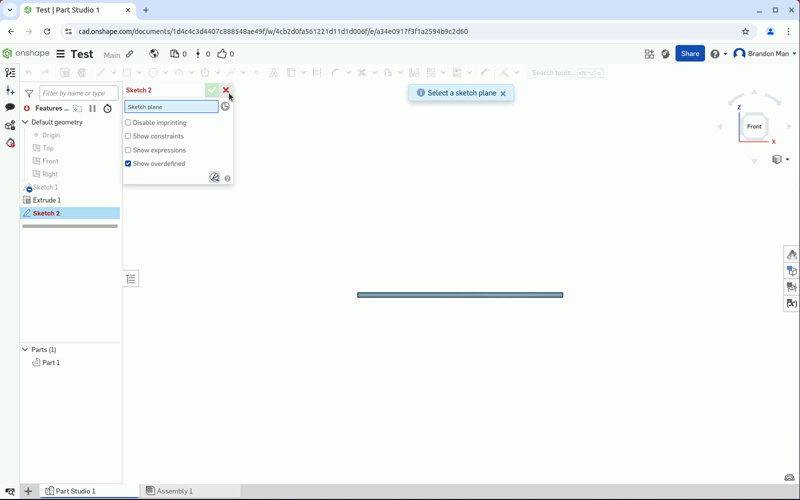
mouse_move(73, 163)
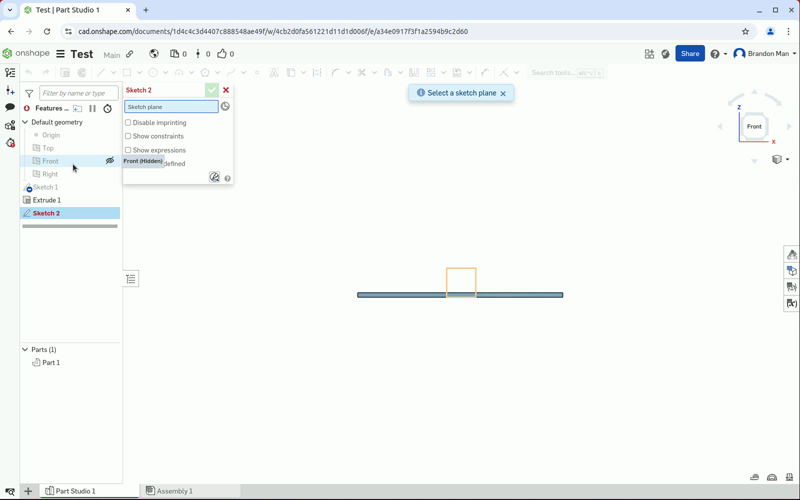
click(73, 163)
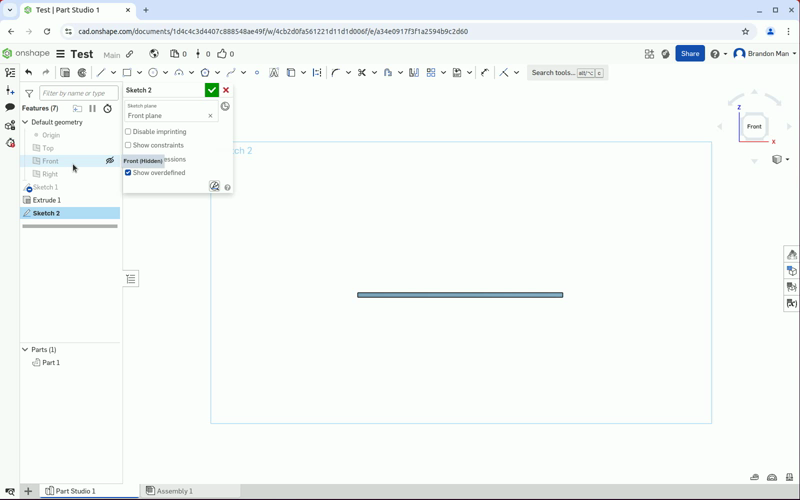
mouse_move(73, 352)
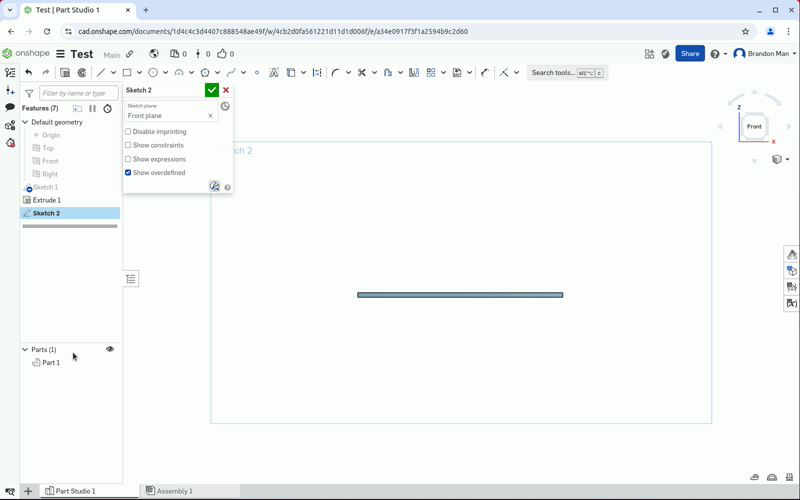
key(y)
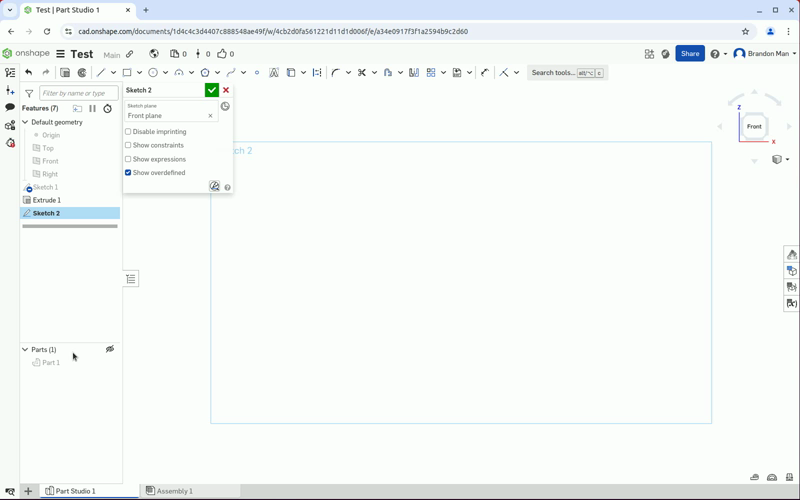
key(l)
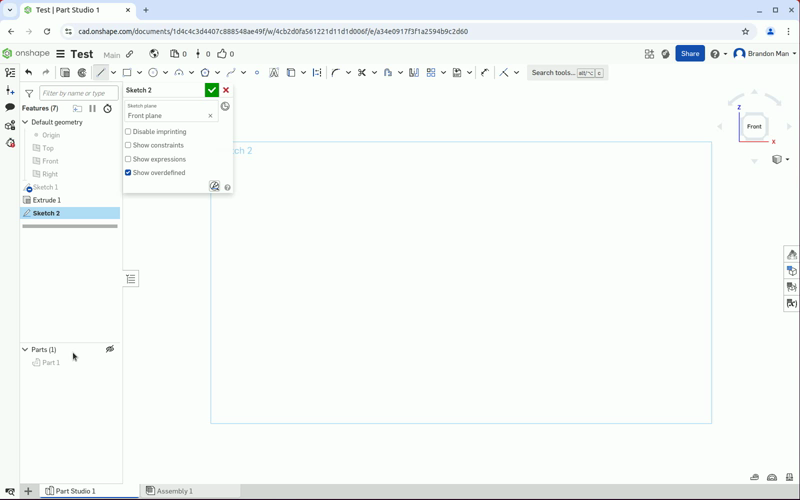
key_down(shift)
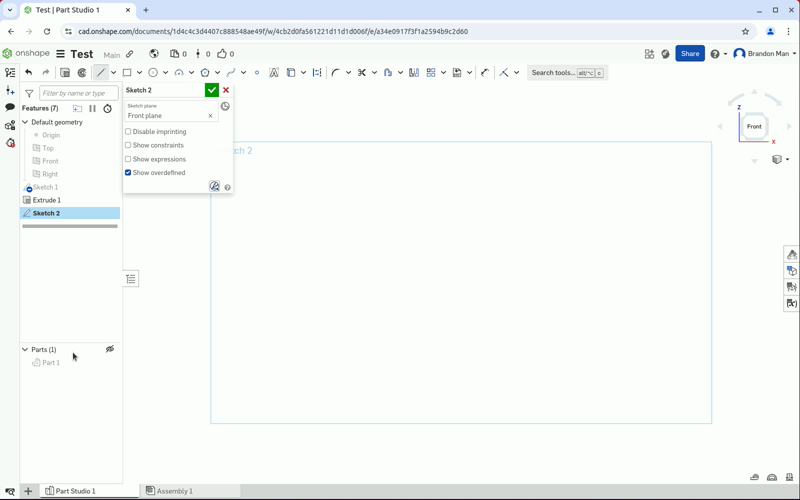
mouse_move(357, 285)
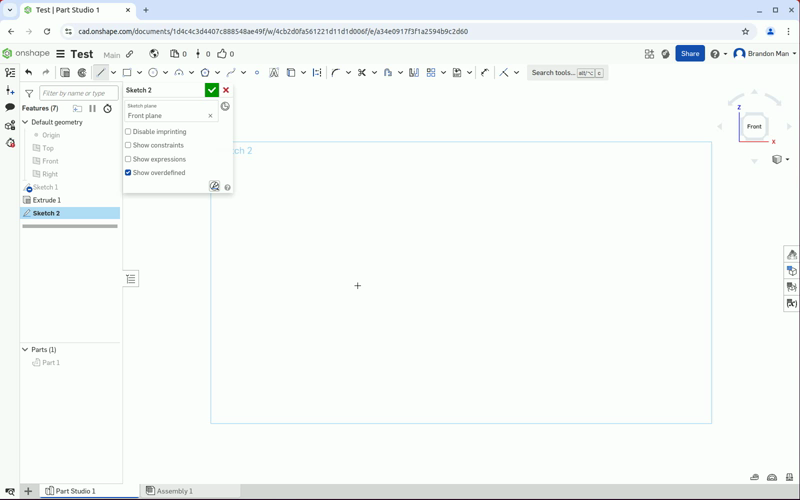
click(357, 285)
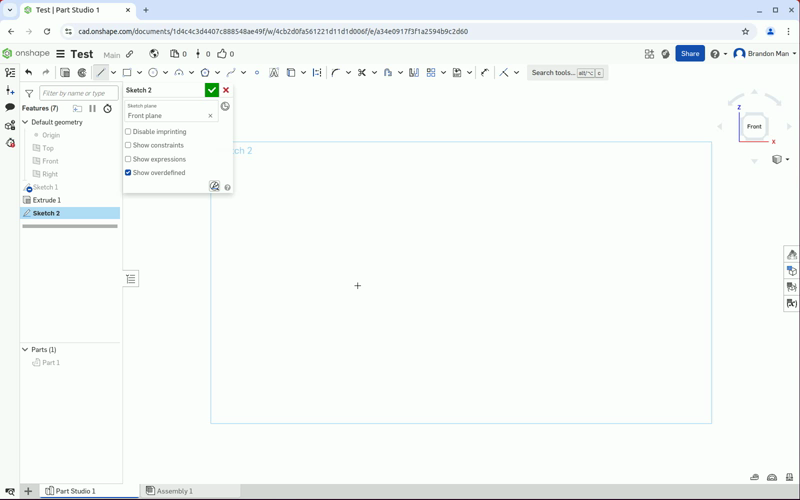
key_up(shift)
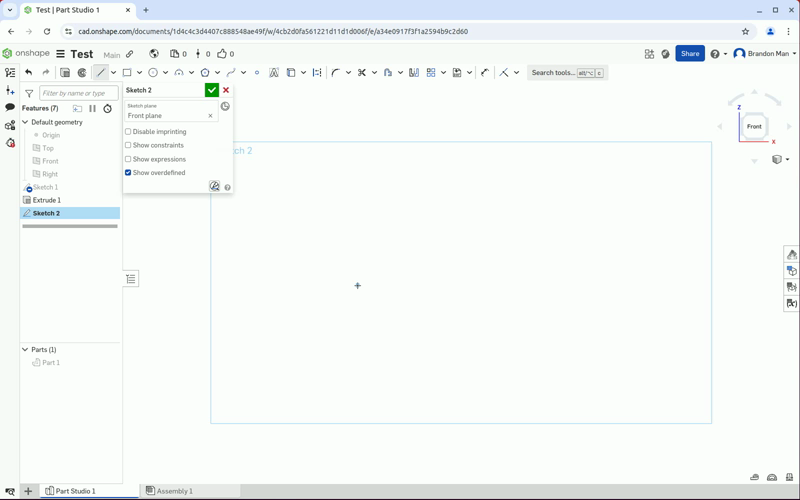
key_down(shift)
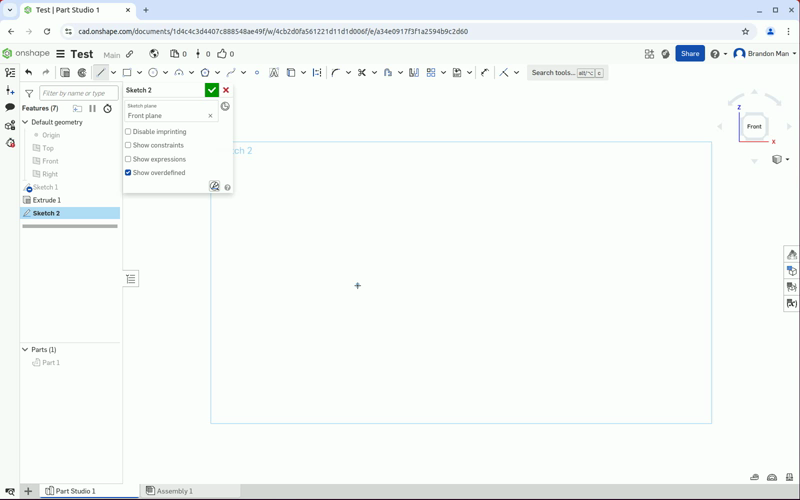
mouse_move(562, 285)
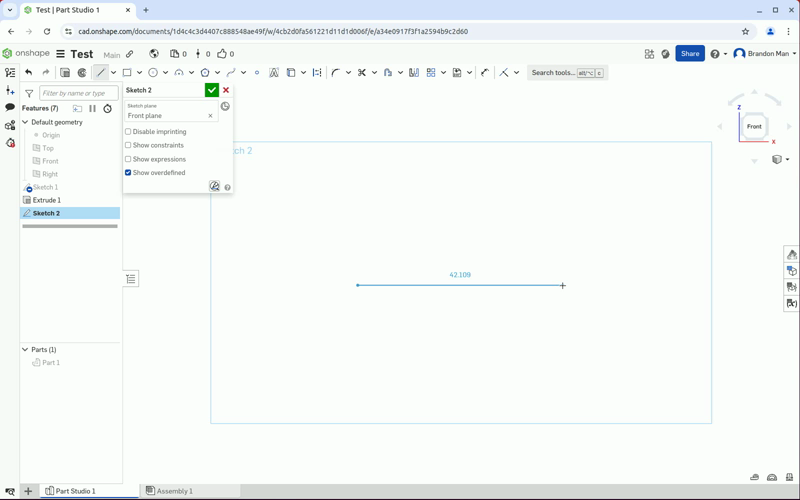
click(562, 285)
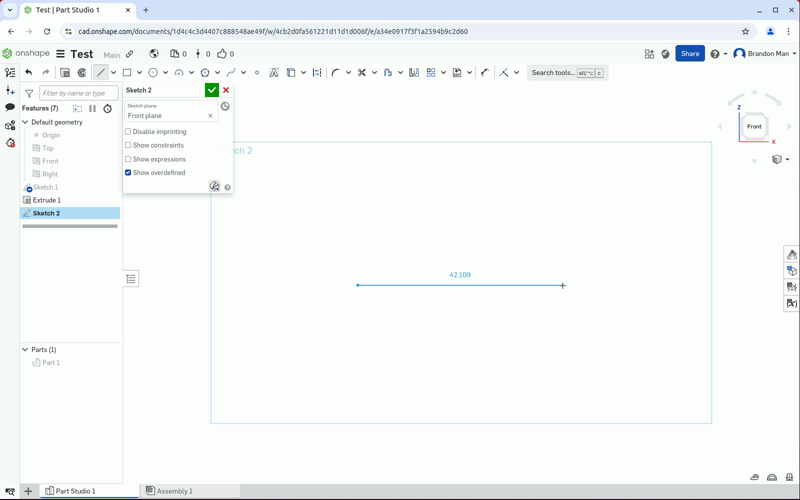
key_up(shift)
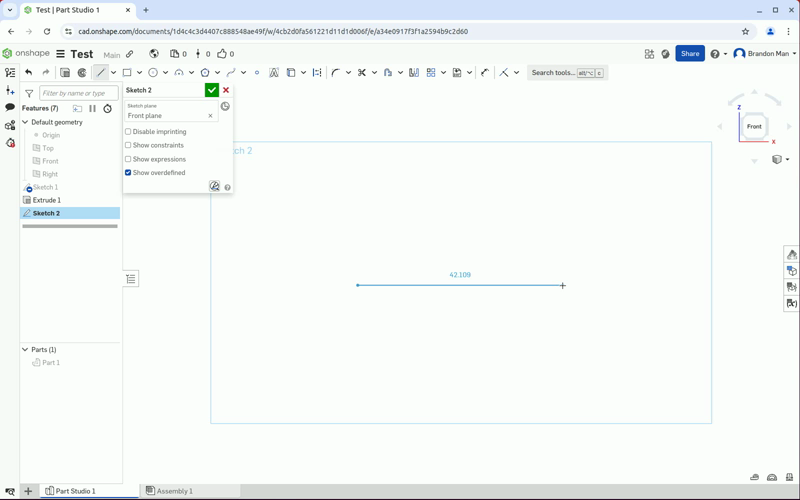
key_down(shift)
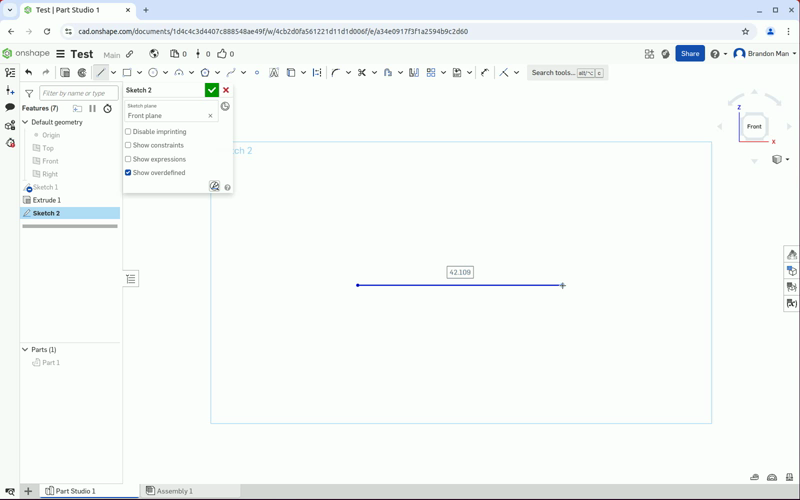
mouse_move(589, 285)
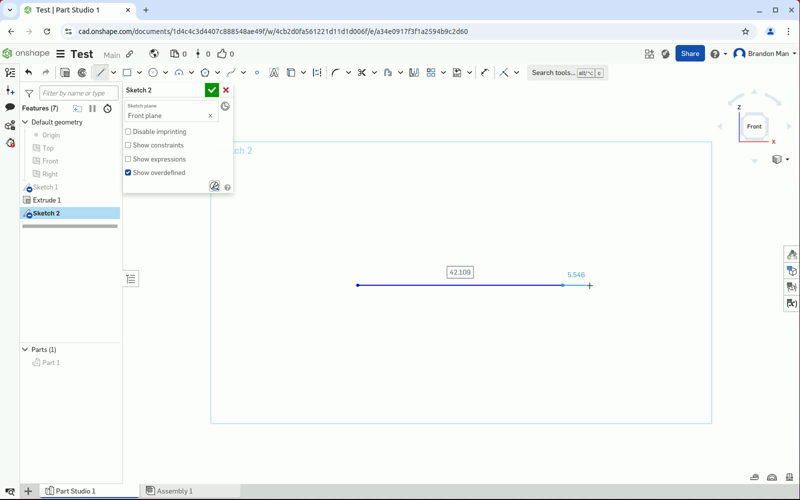
mouse_move(562, 281)
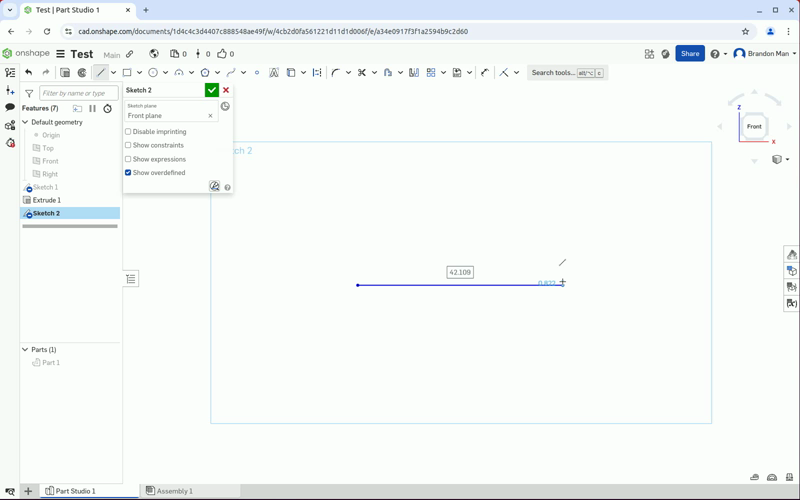
scroll(6)
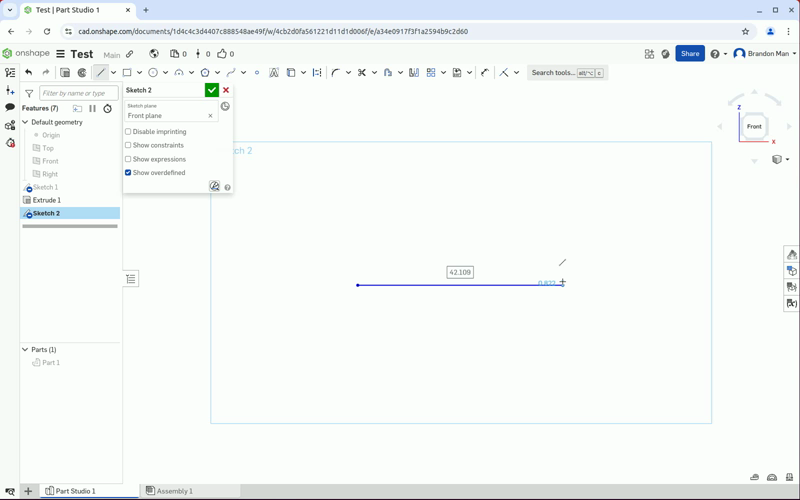
scroll(6)
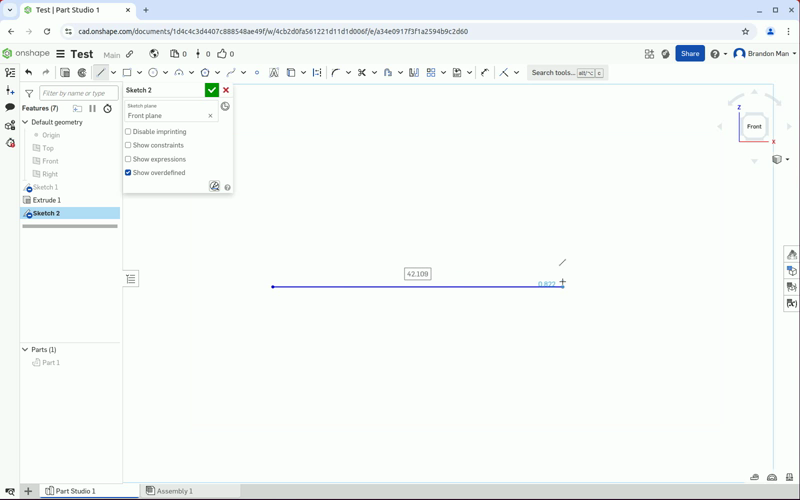
scroll(6)
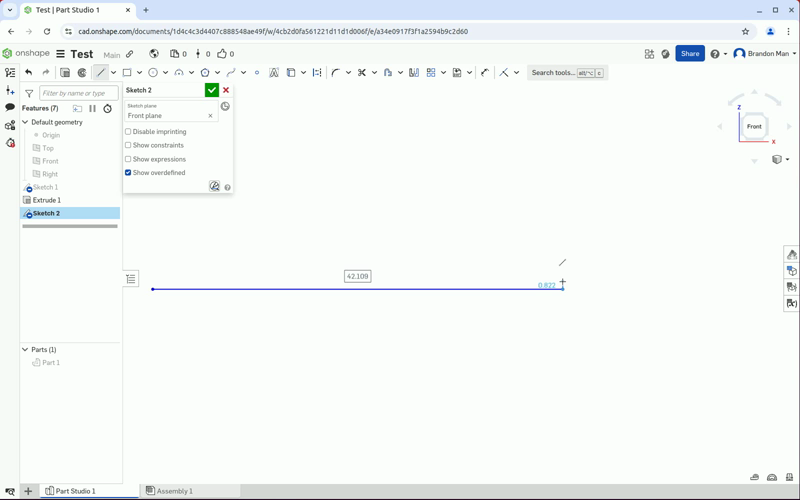
scroll(6)
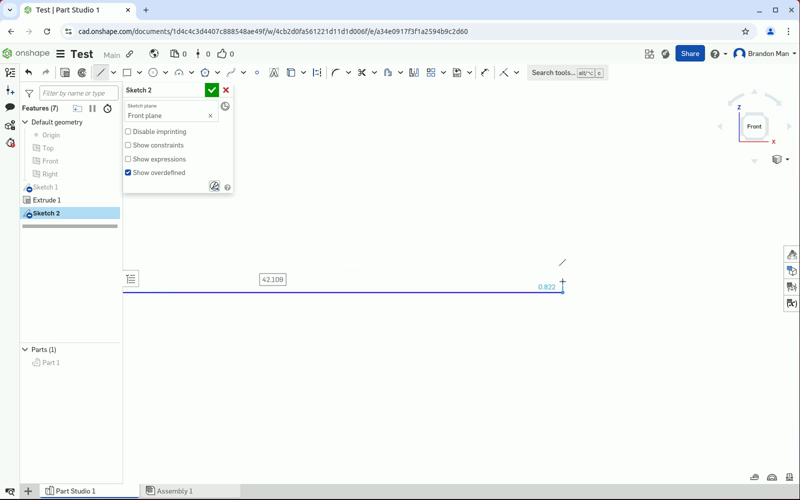
scroll(6)
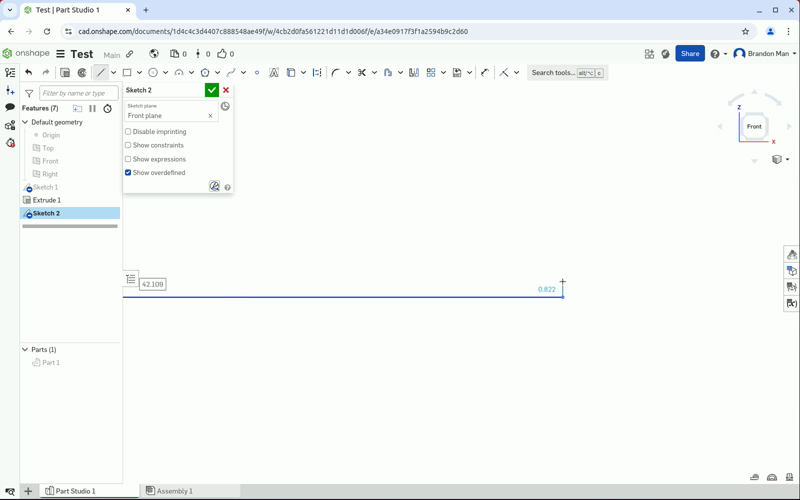
scroll(6)
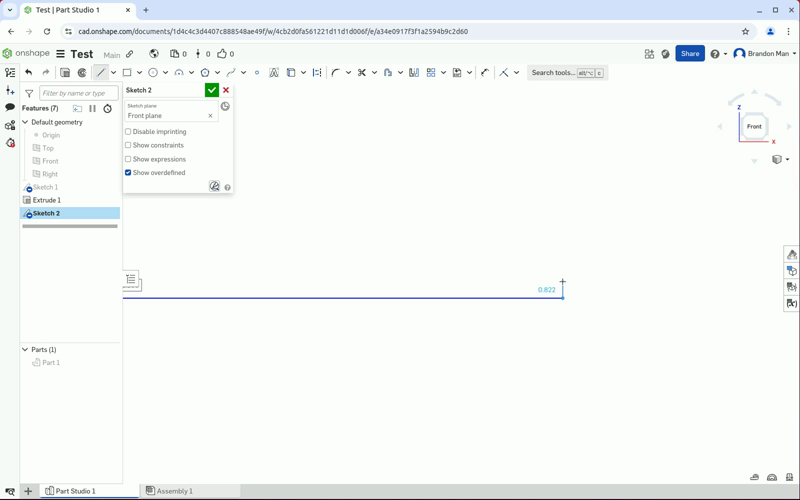
scroll(6)
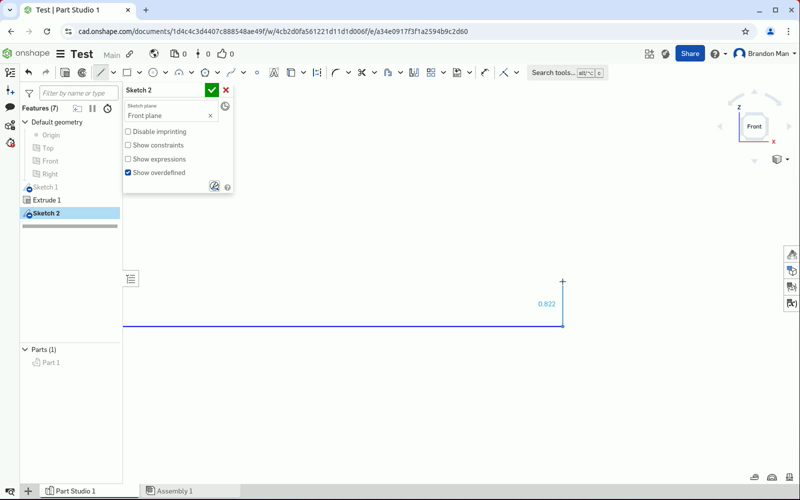
click(562, 281)
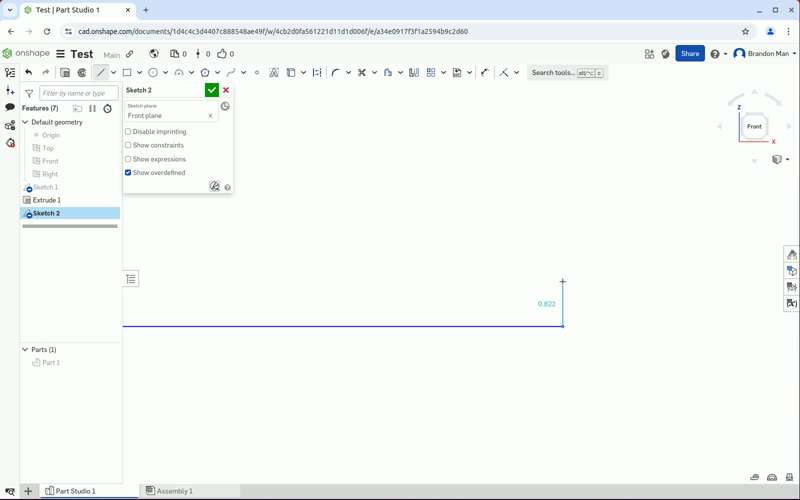
scroll(-6)
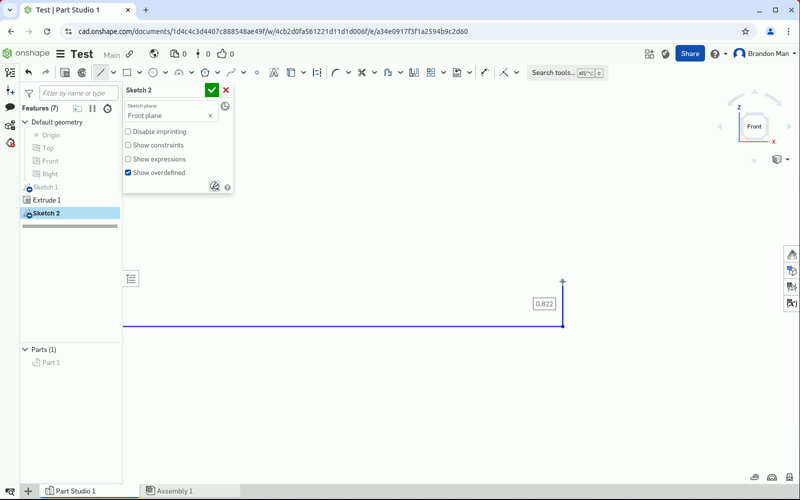
scroll(-6)
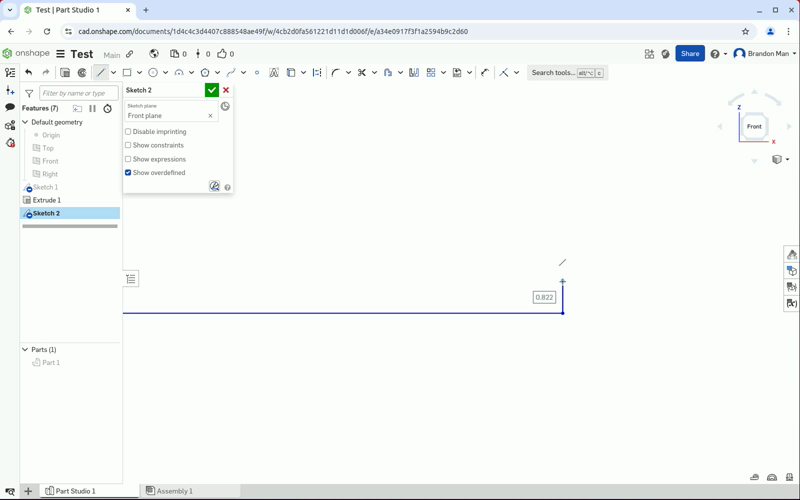
scroll(-6)
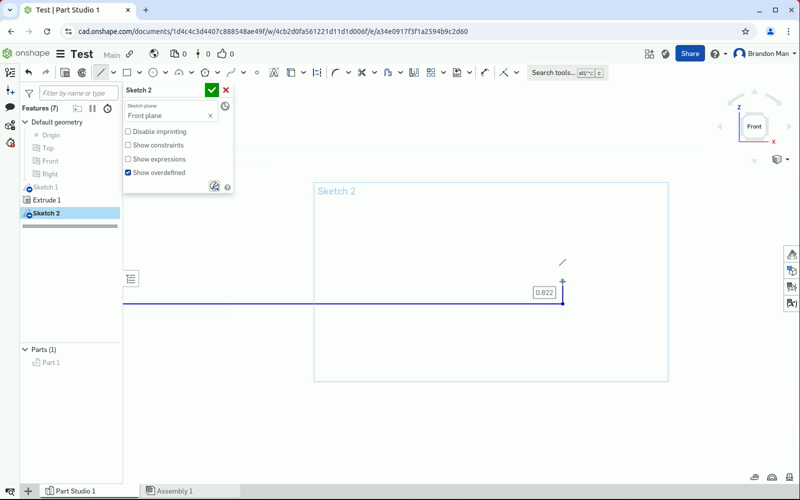
scroll(-6)
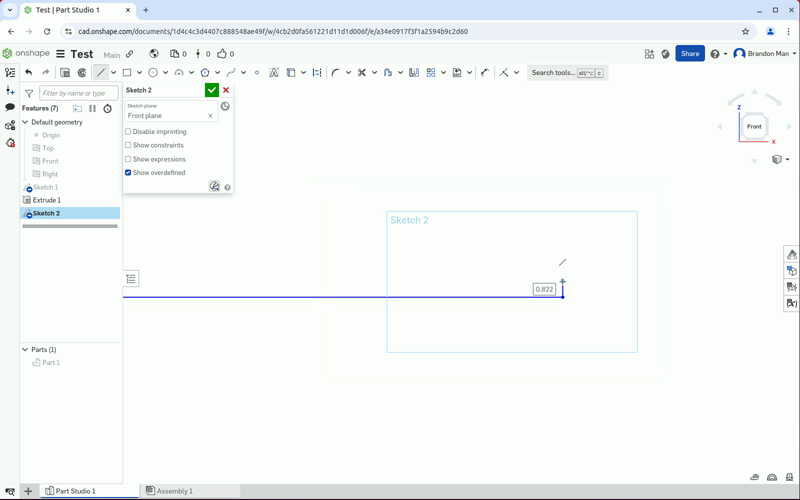
scroll(-6)
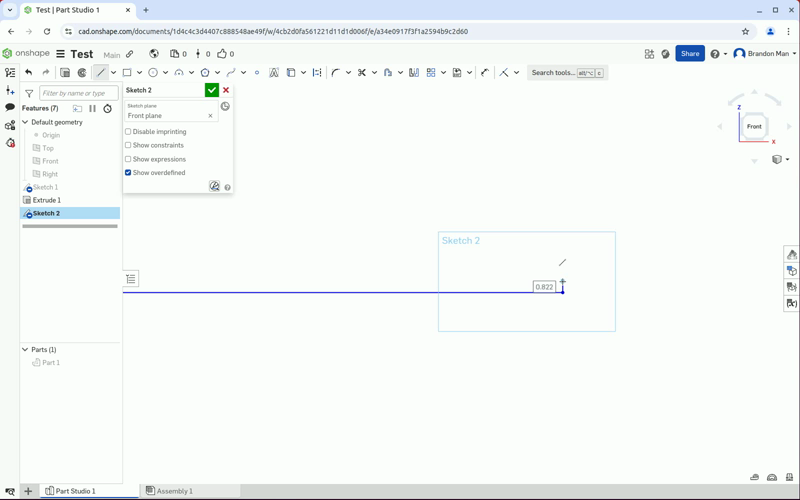
scroll(-6)
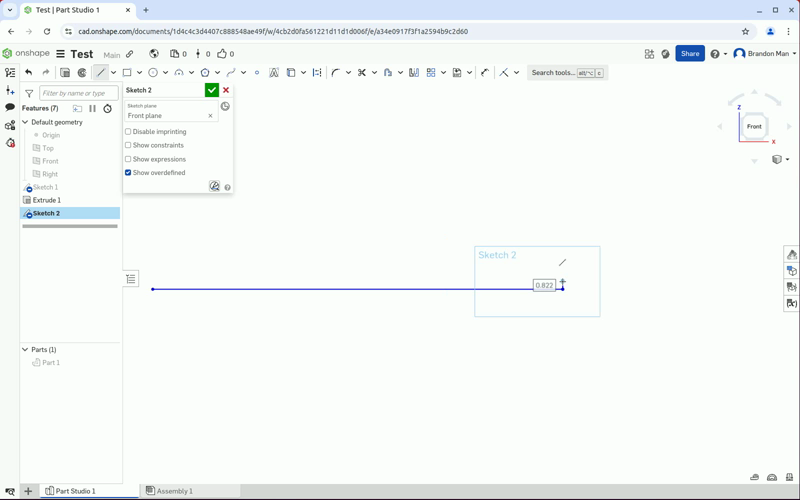
scroll(-6)
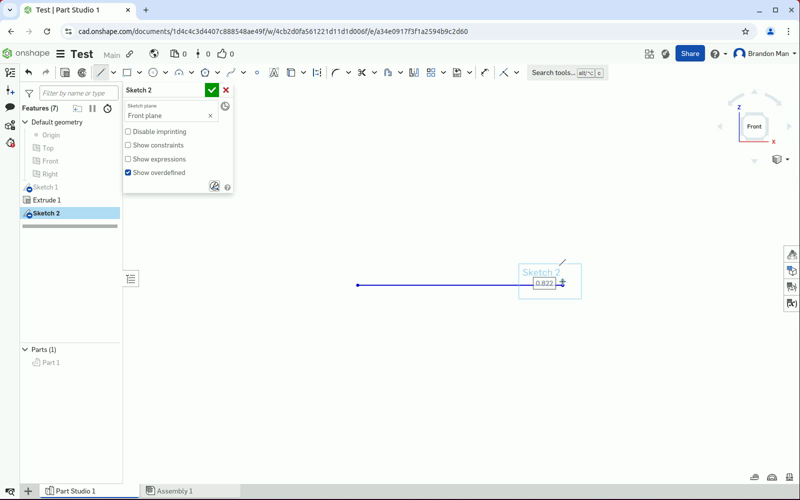
key_up(shift)
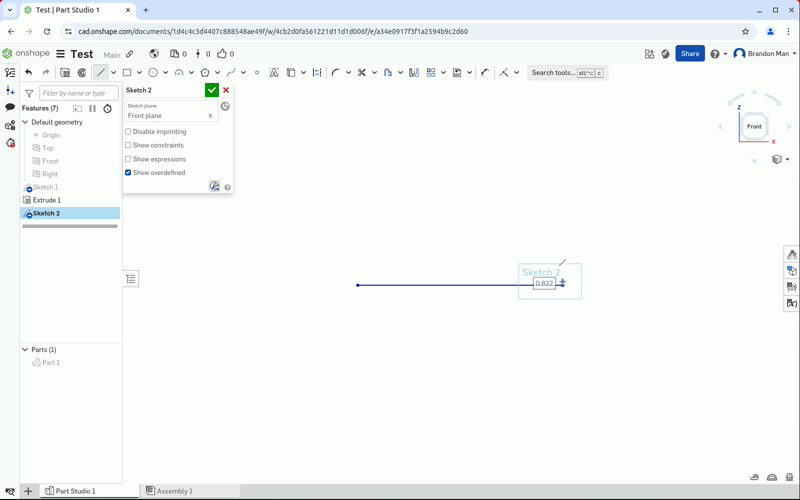
key_down(shift)
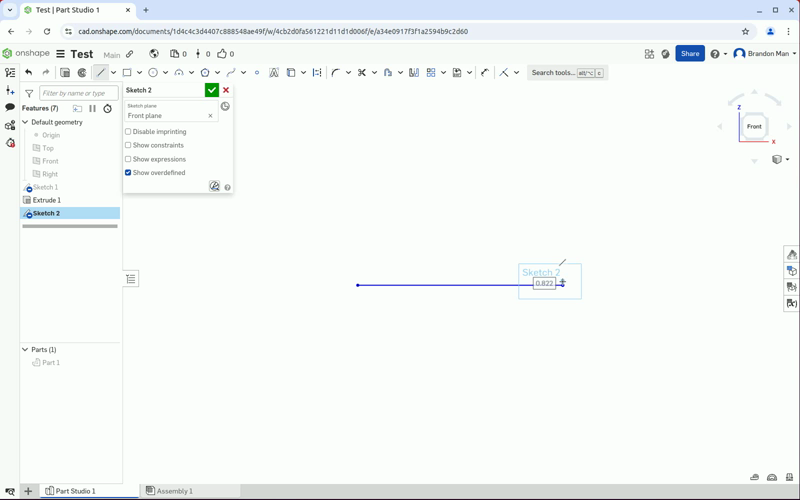
mouse_move(357, 281)
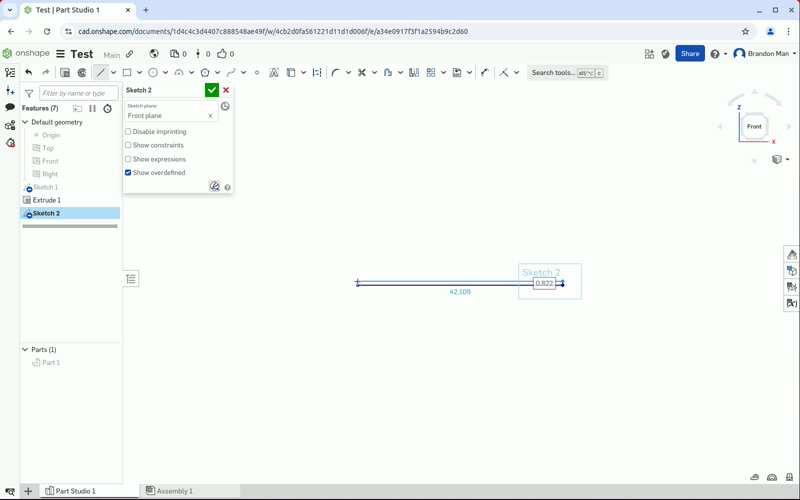
scroll(6)
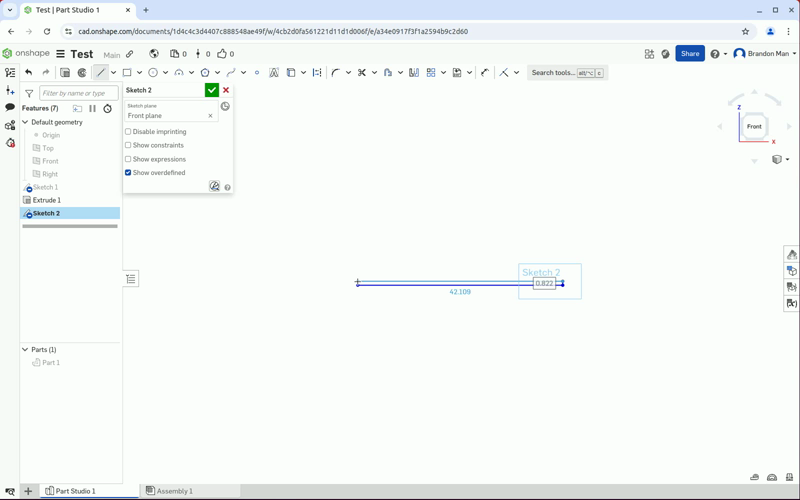
scroll(6)
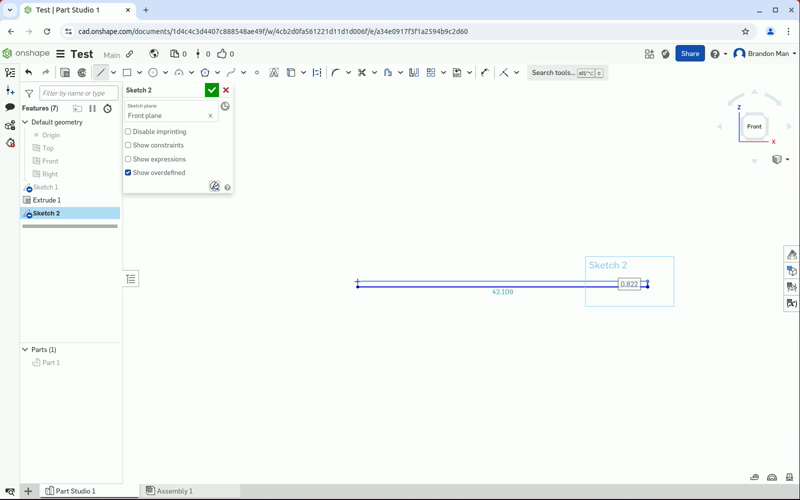
scroll(6)
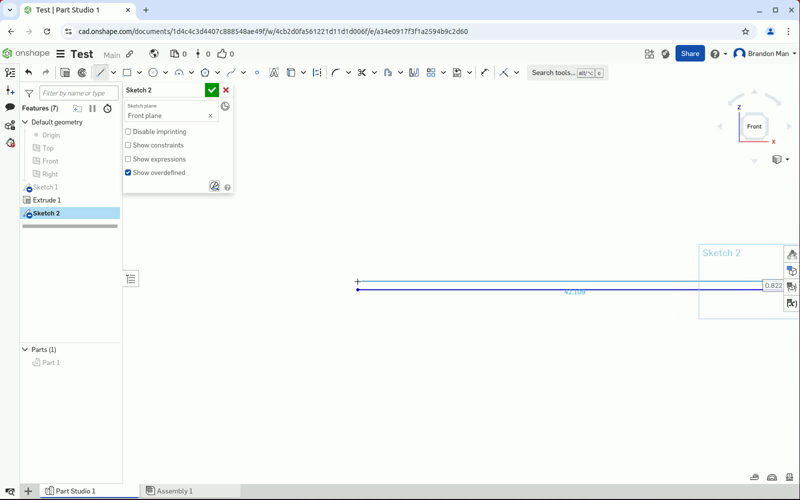
scroll(6)
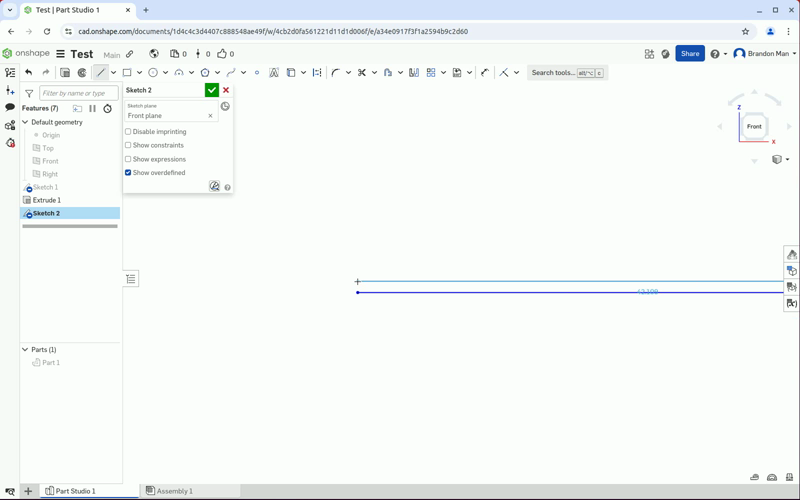
scroll(6)
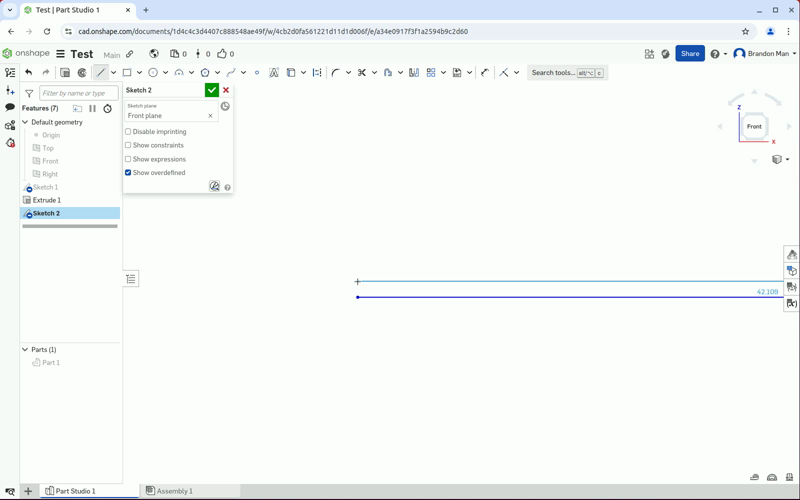
scroll(6)
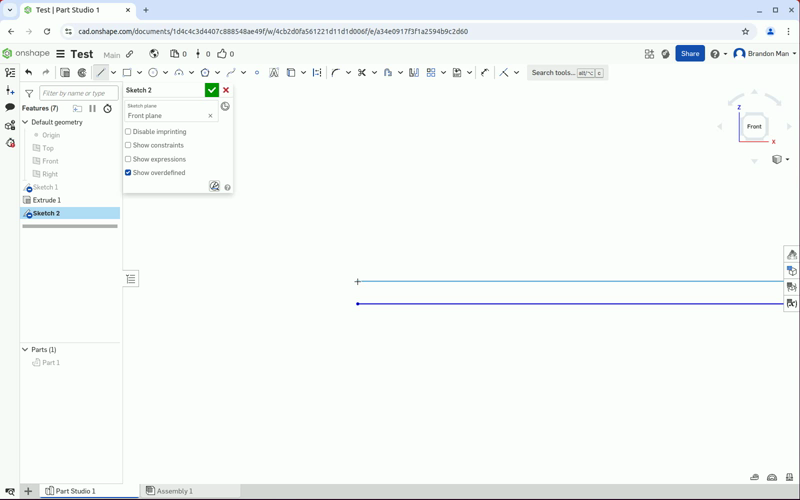
scroll(6)
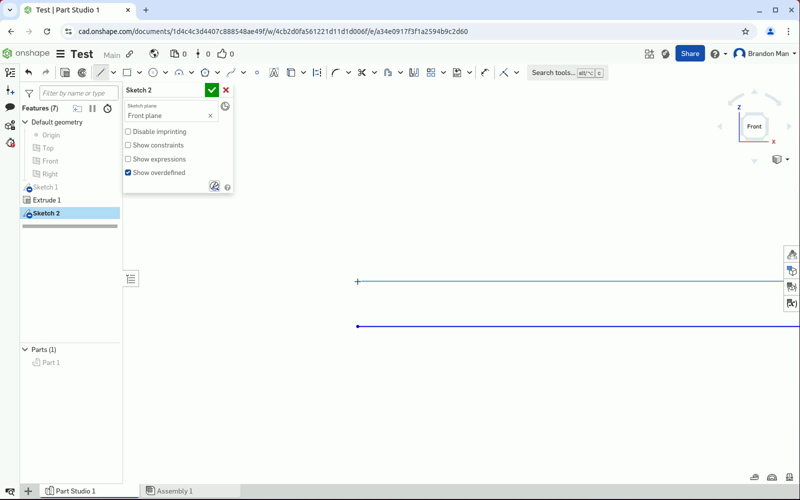
click(357, 281)
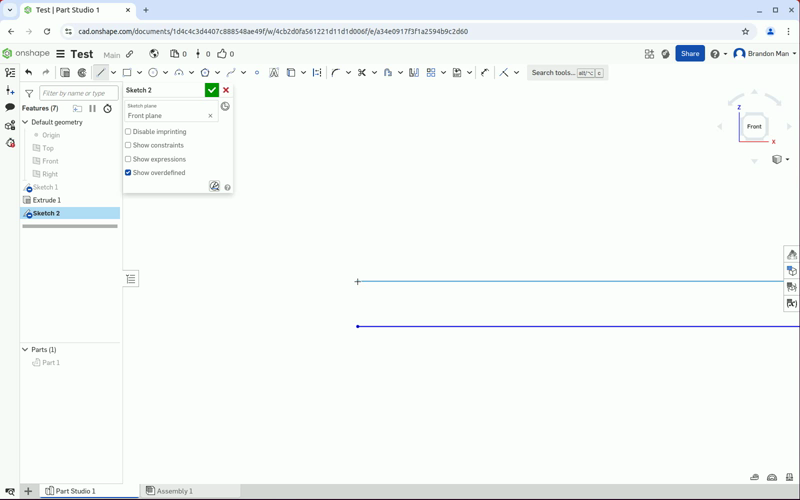
scroll(-6)
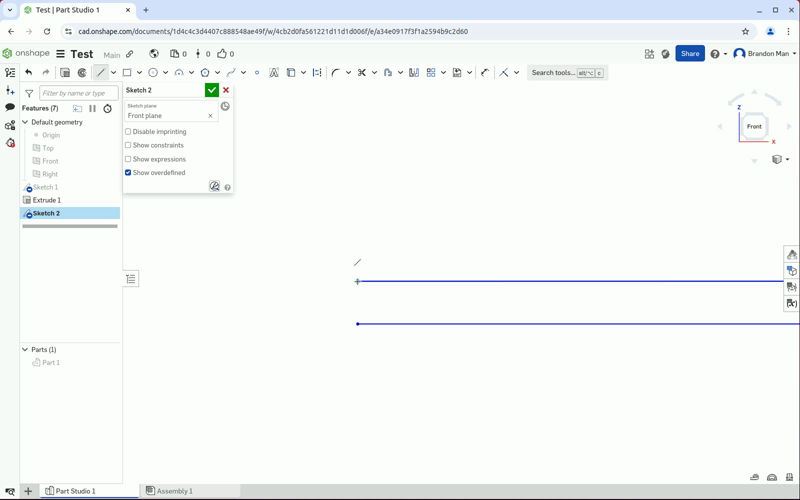
scroll(-6)
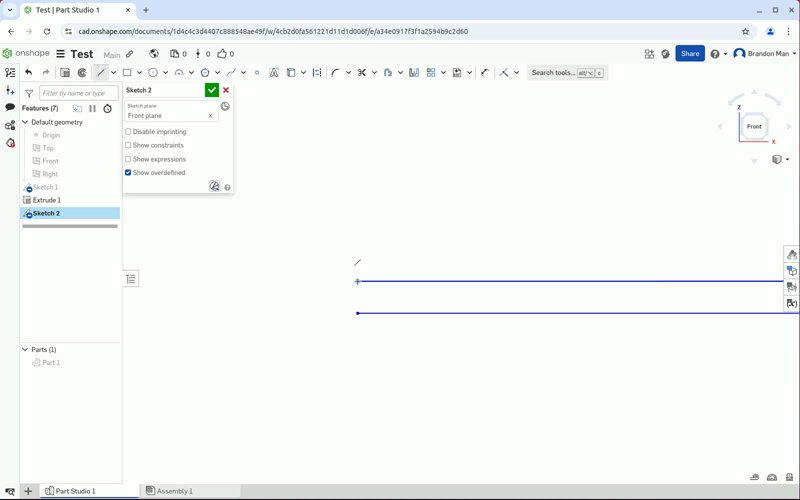
scroll(-6)
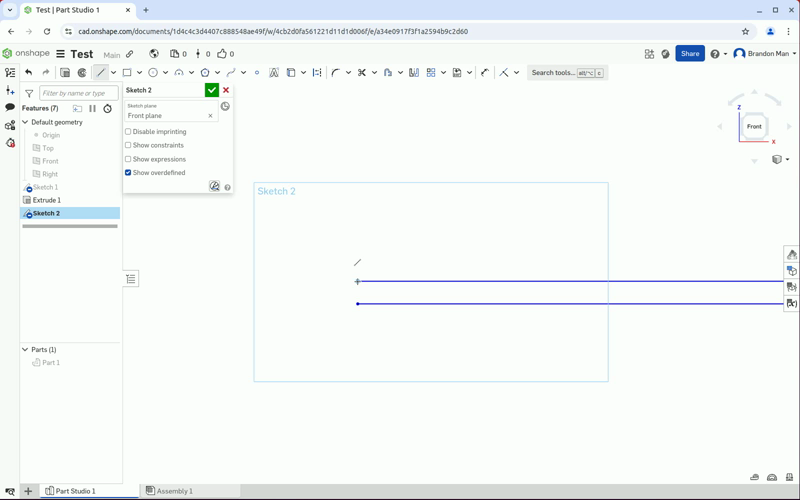
scroll(-6)
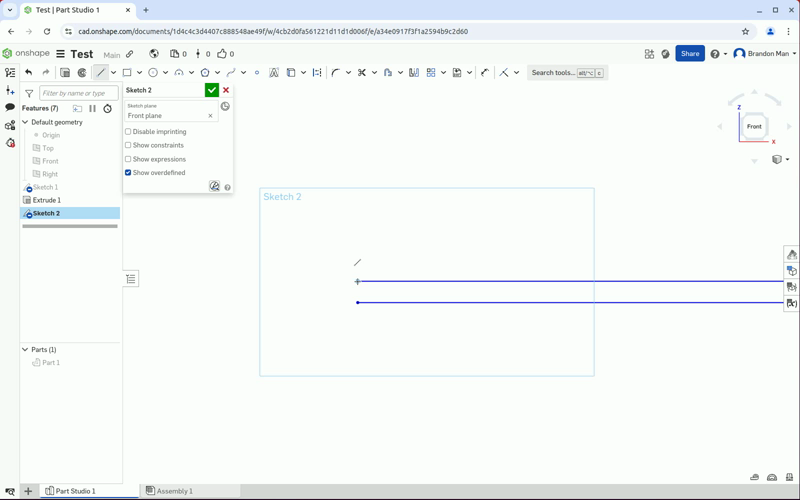
scroll(-6)
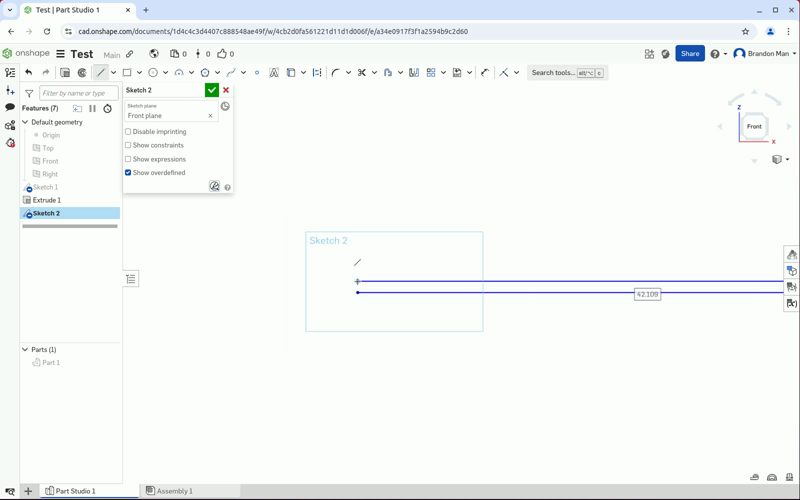
scroll(-6)
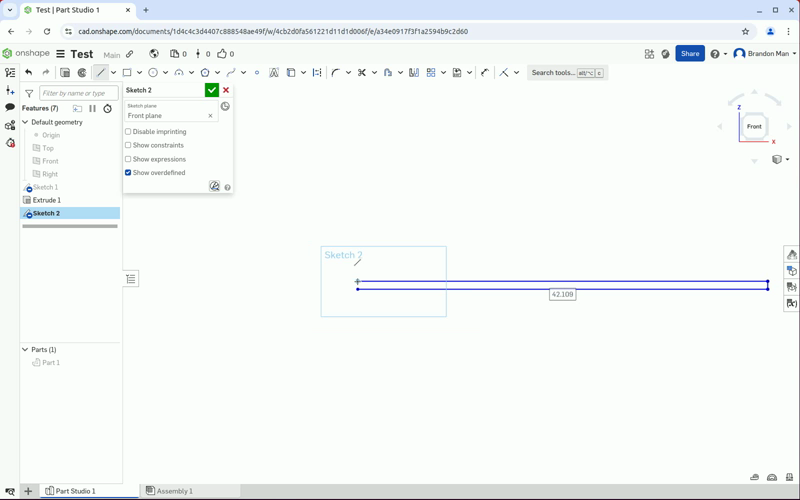
scroll(-6)
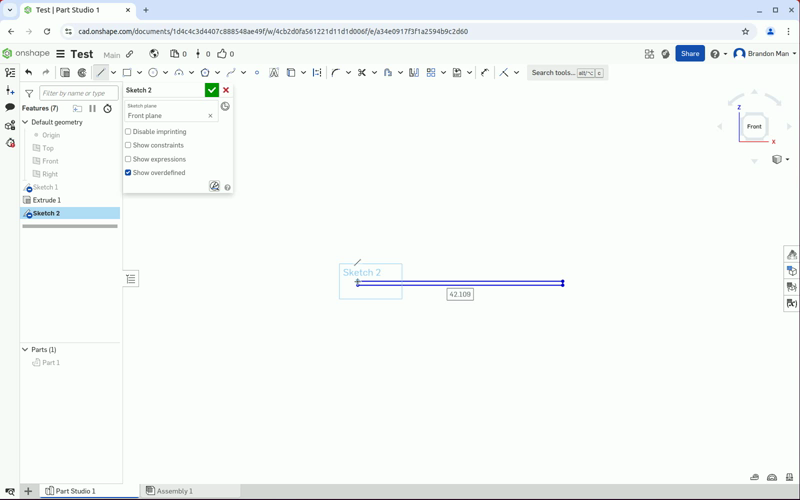
key_up(shift)
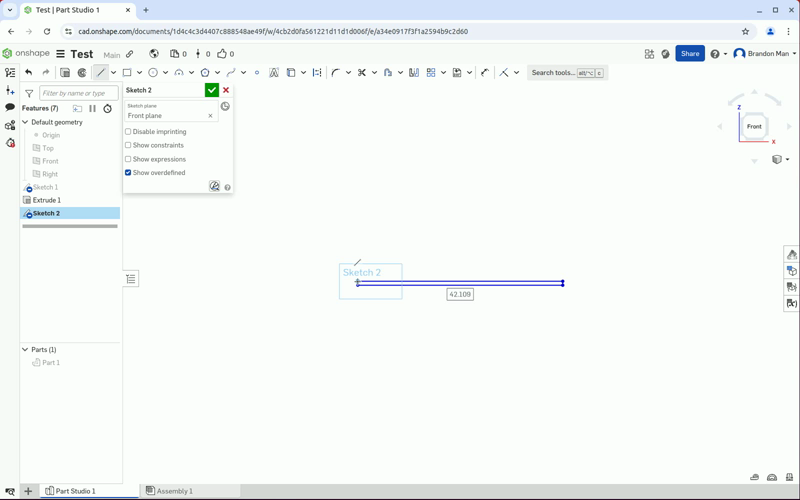
mouse_move(387, 281)
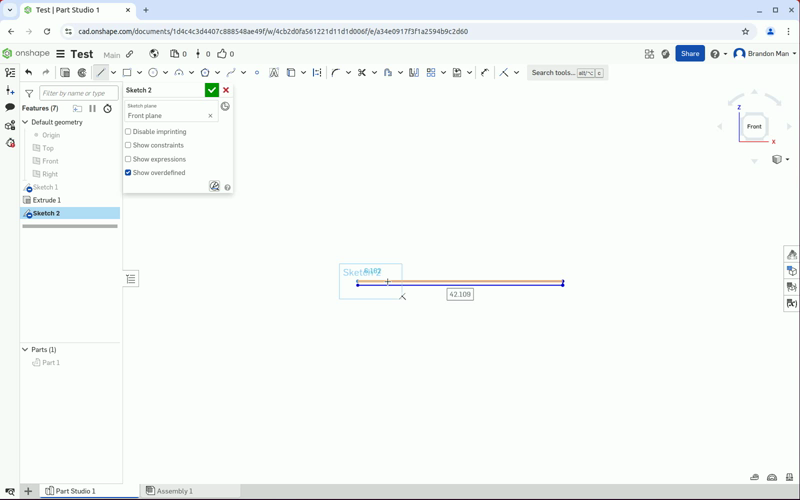
key_down(shift)
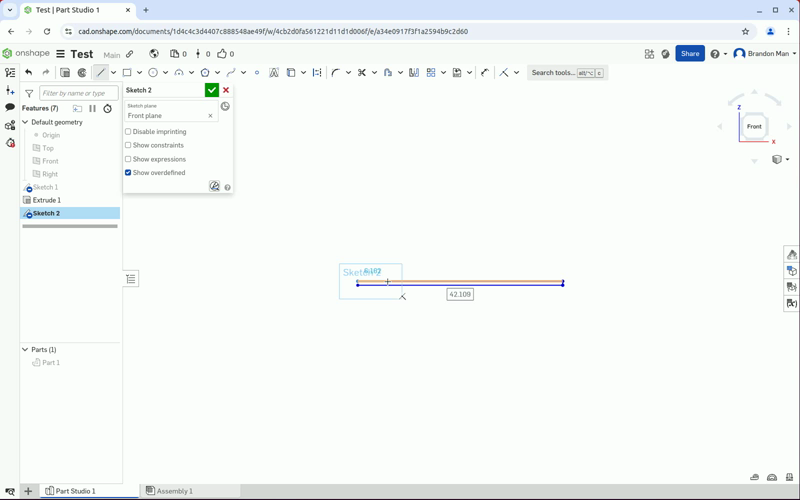
mouse_move(357, 285)
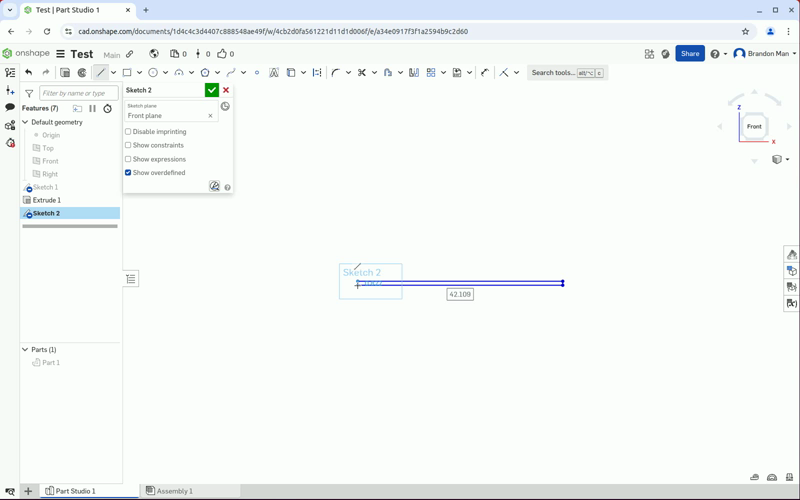
scroll(6)
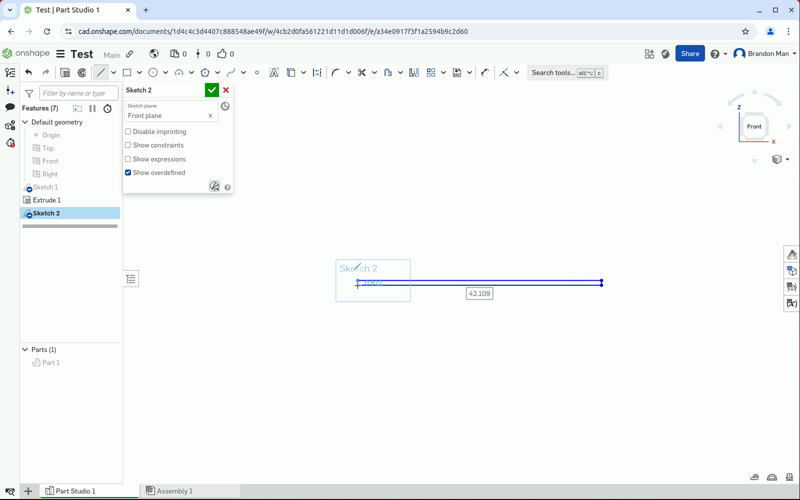
scroll(6)
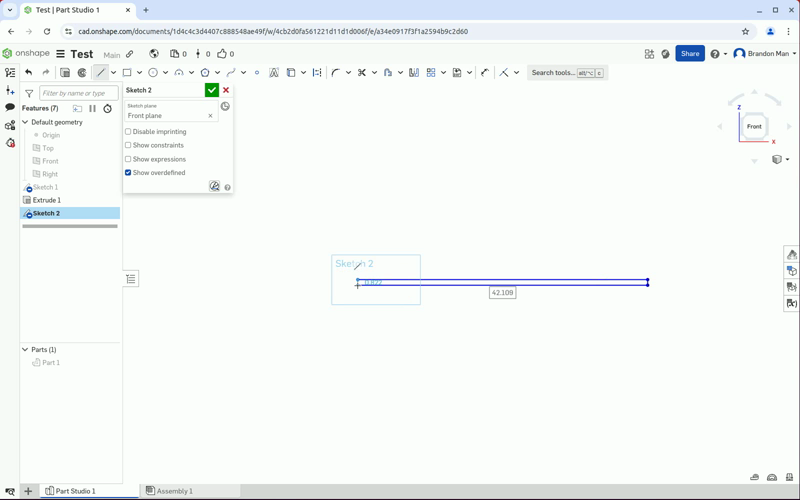
scroll(6)
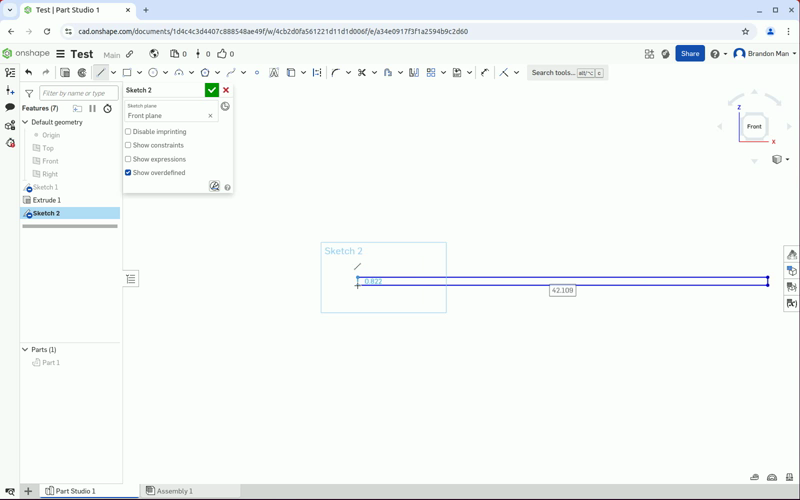
scroll(6)
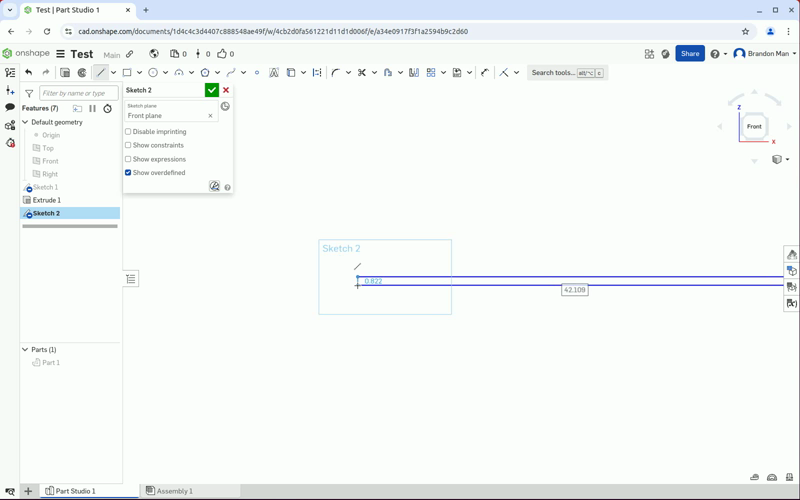
scroll(6)
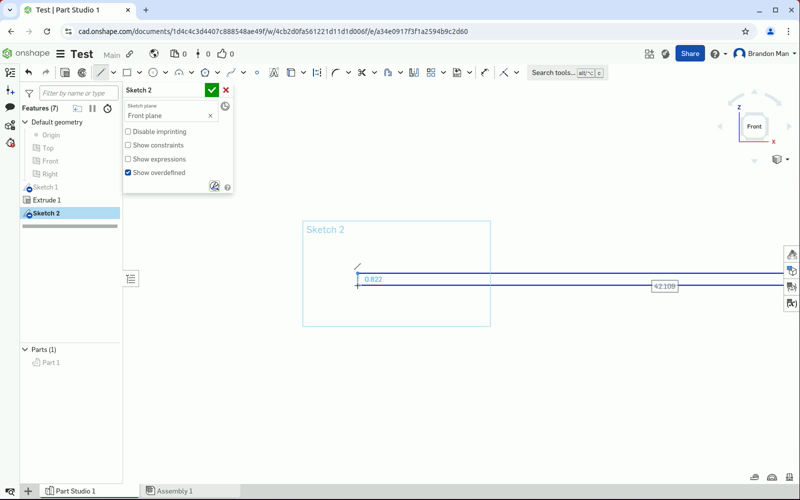
scroll(6)
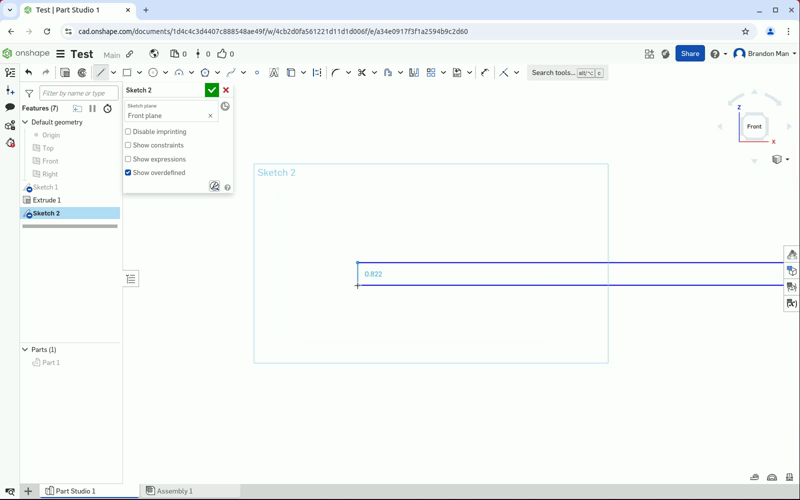
scroll(6)
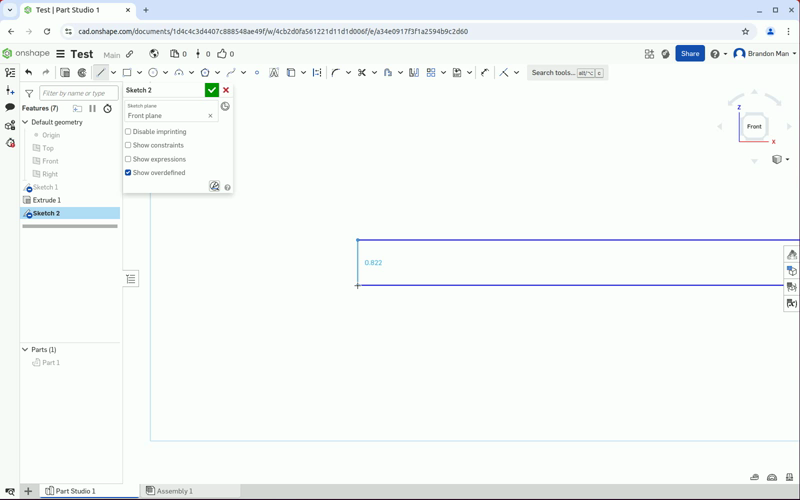
key_up(shift)
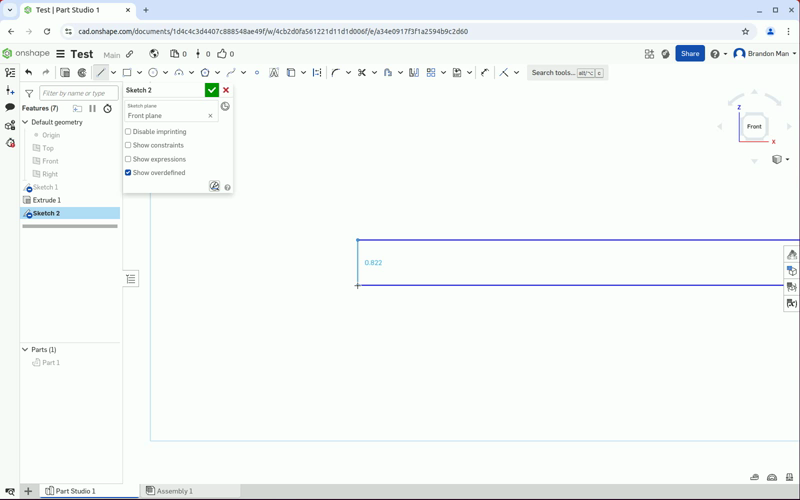
click(357, 285)
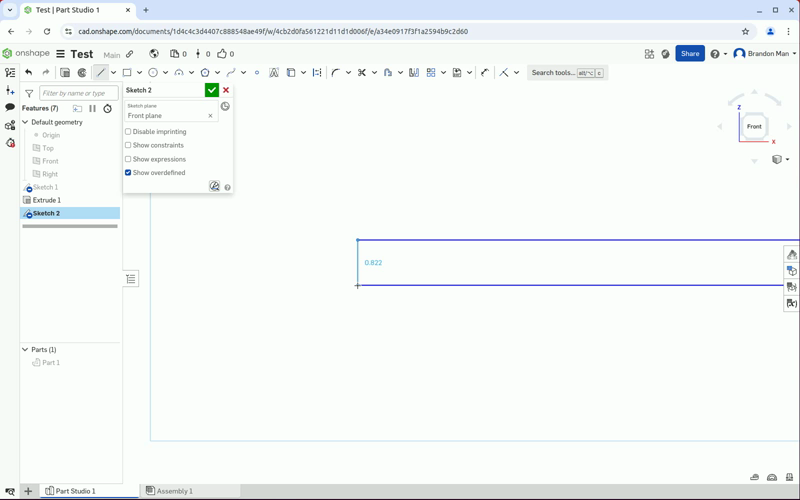
scroll(-6)
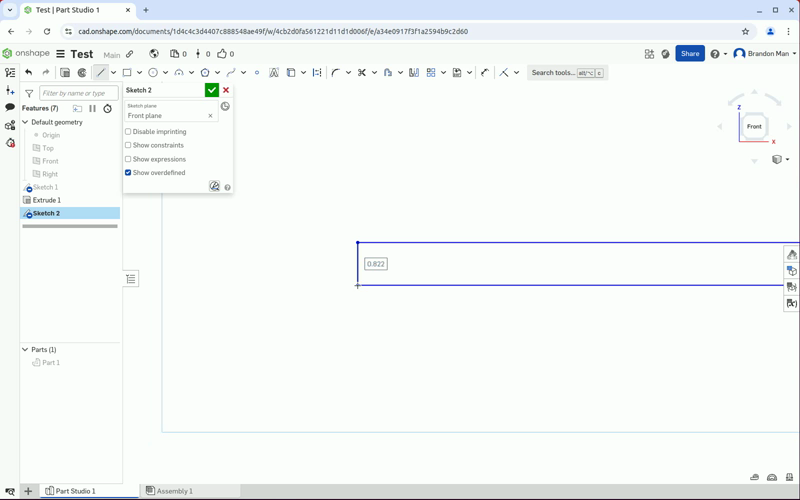
scroll(-6)
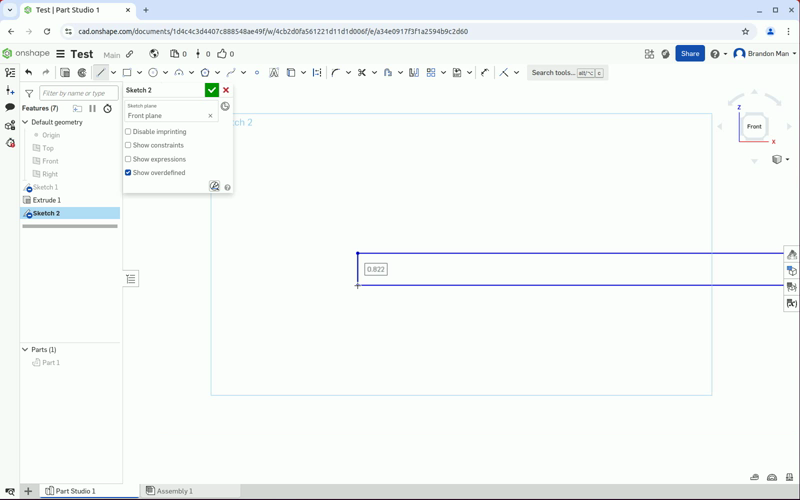
scroll(-6)
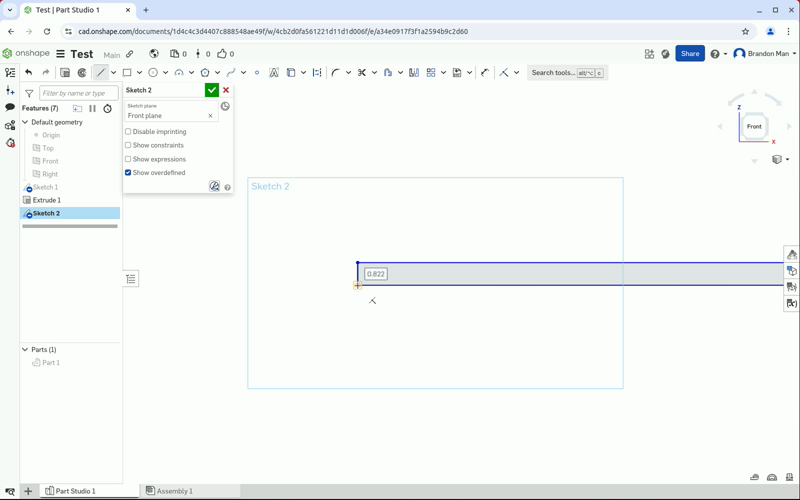
scroll(-6)
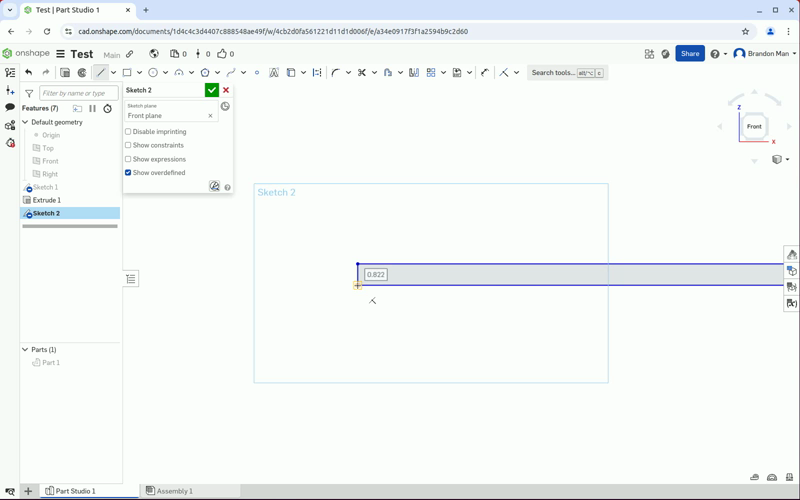
scroll(-6)
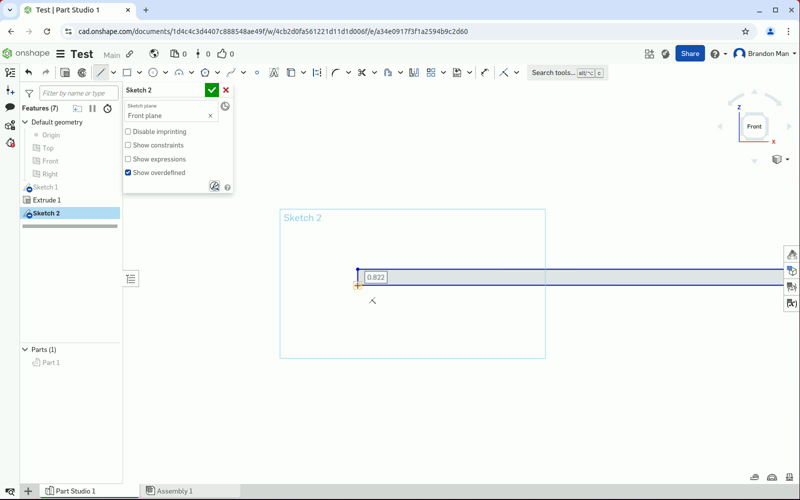
scroll(-6)
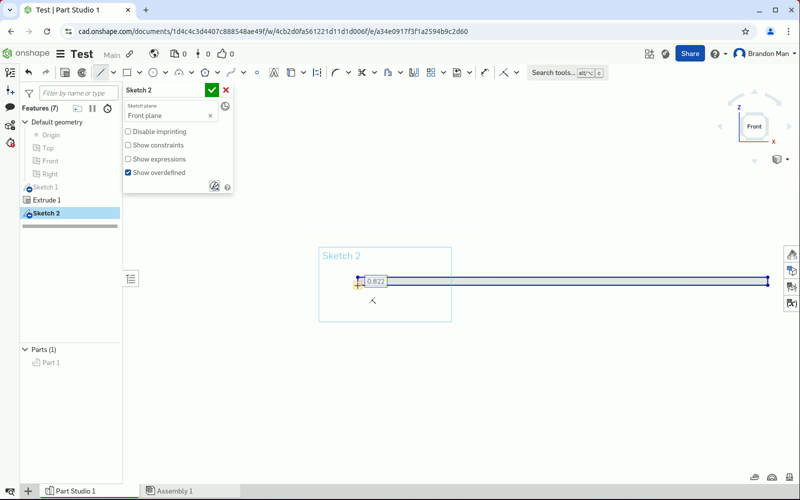
scroll(-6)
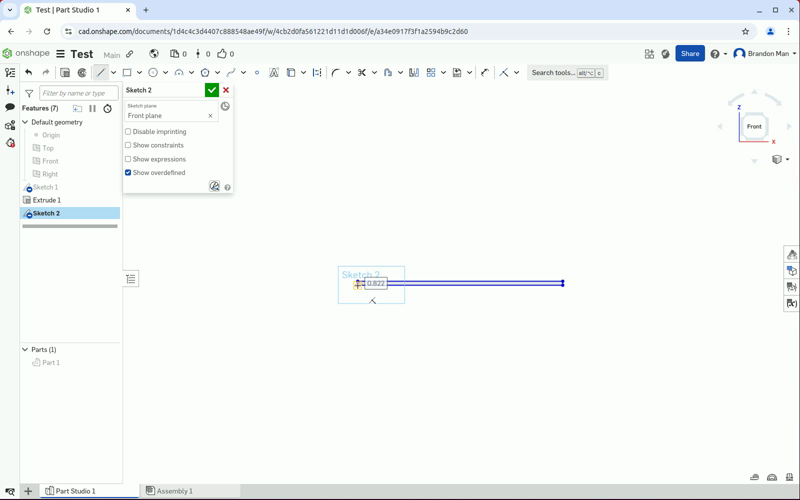
key(esc)
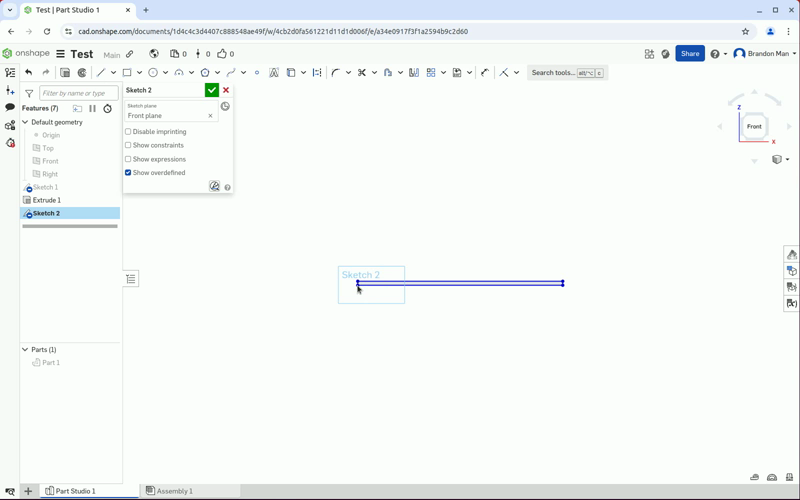
mouse_move(474, 283)
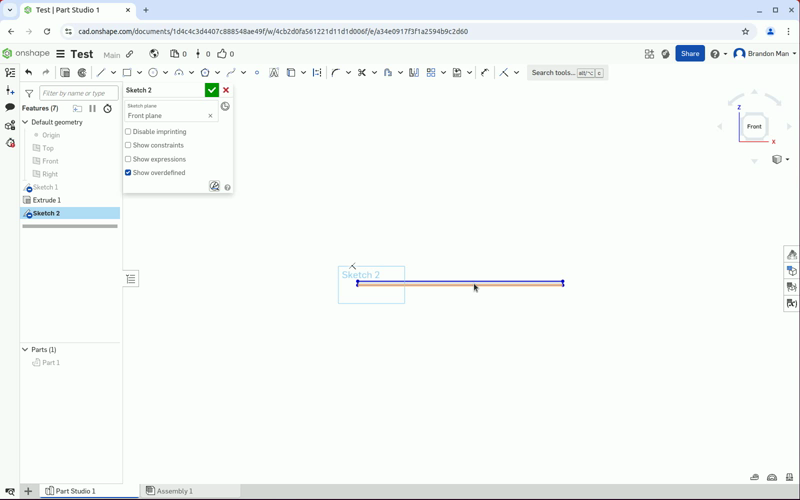
scroll(6)
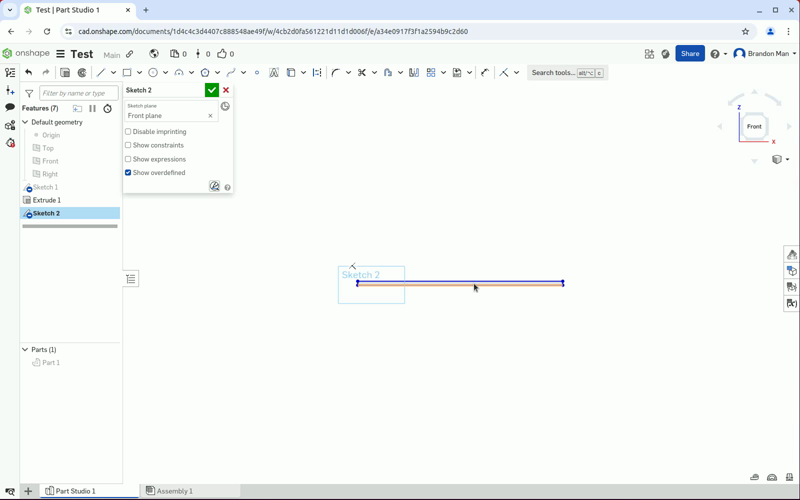
scroll(6)
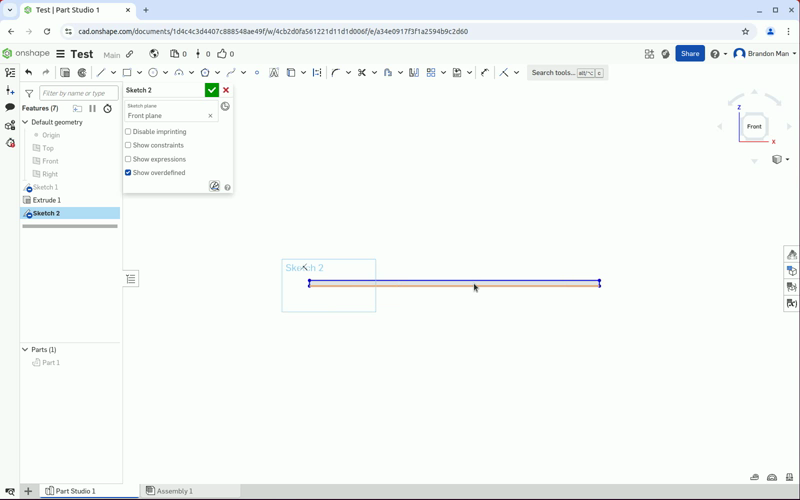
scroll(6)
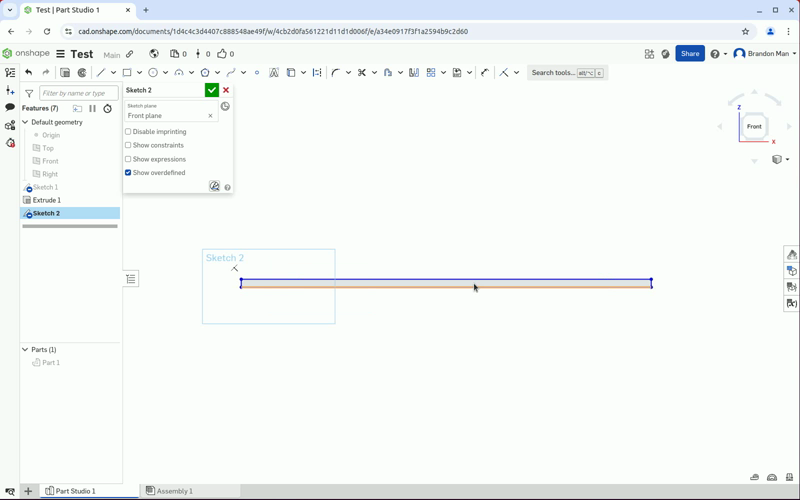
scroll(6)
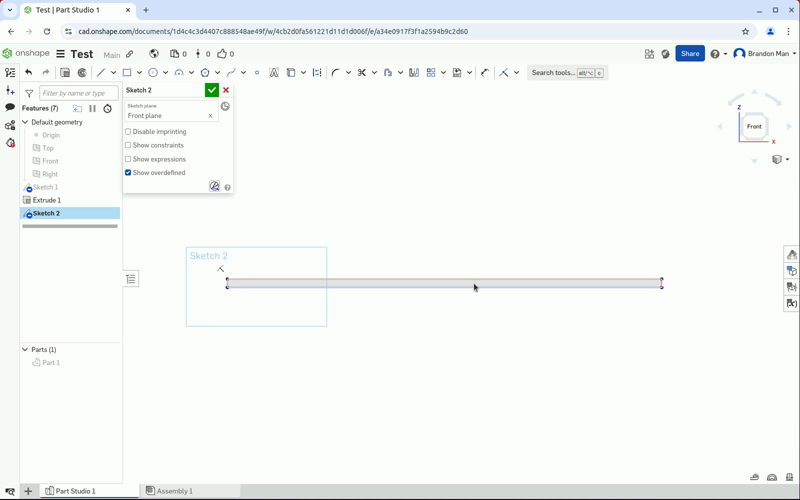
scroll(6)
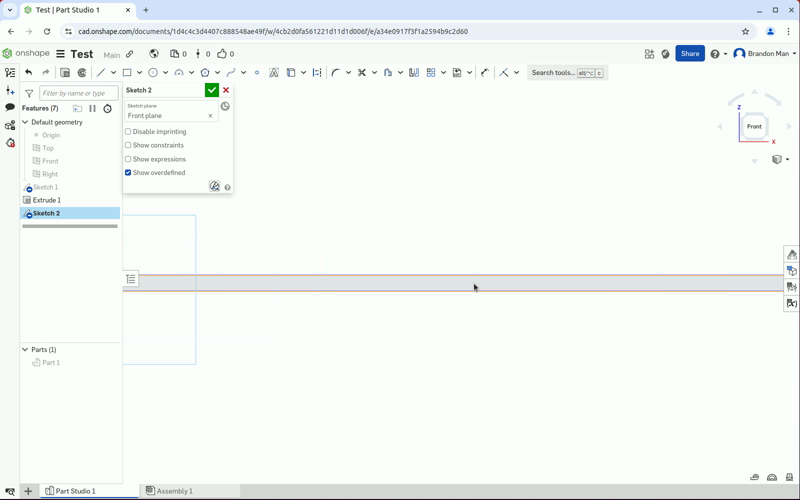
scroll(6)
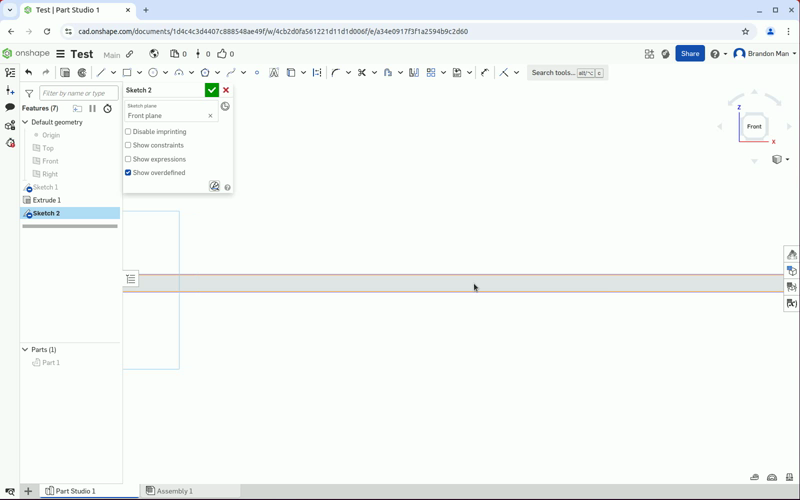
scroll(6)
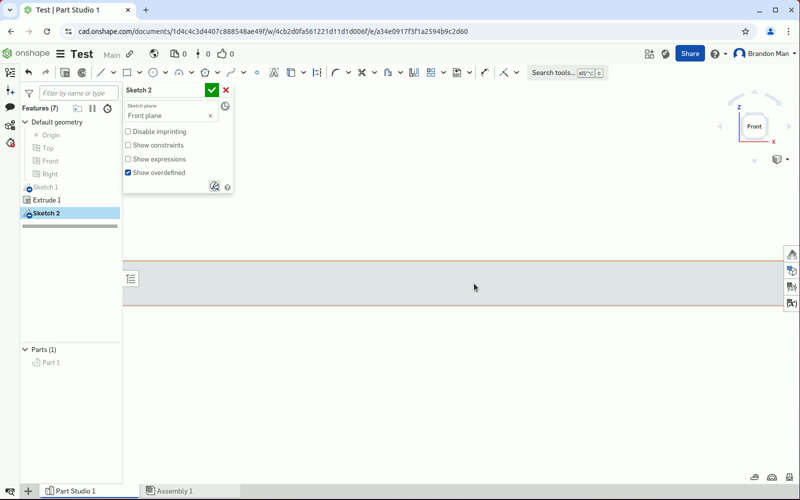
click(474, 283)
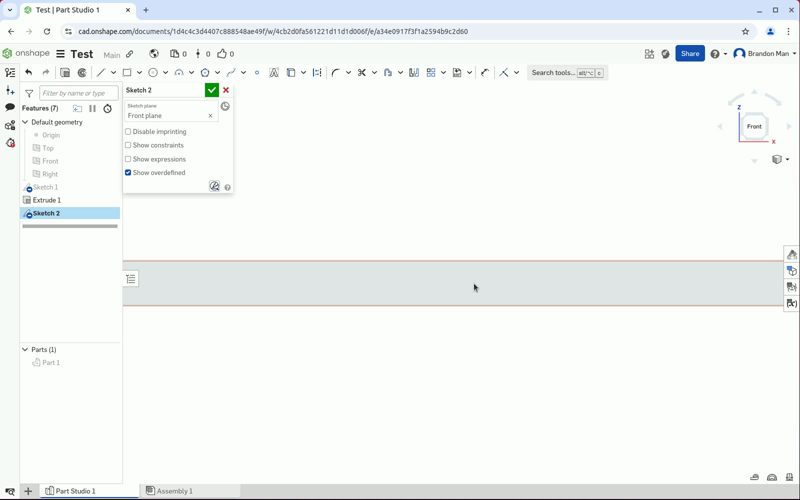
scroll(-6)
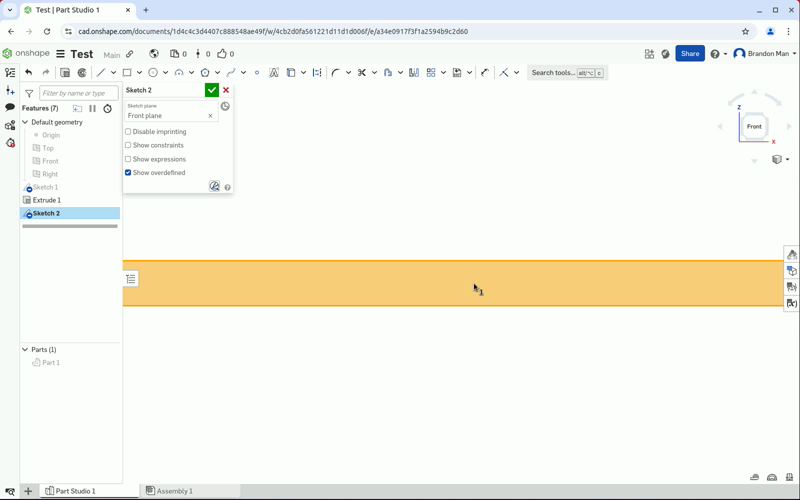
scroll(-6)
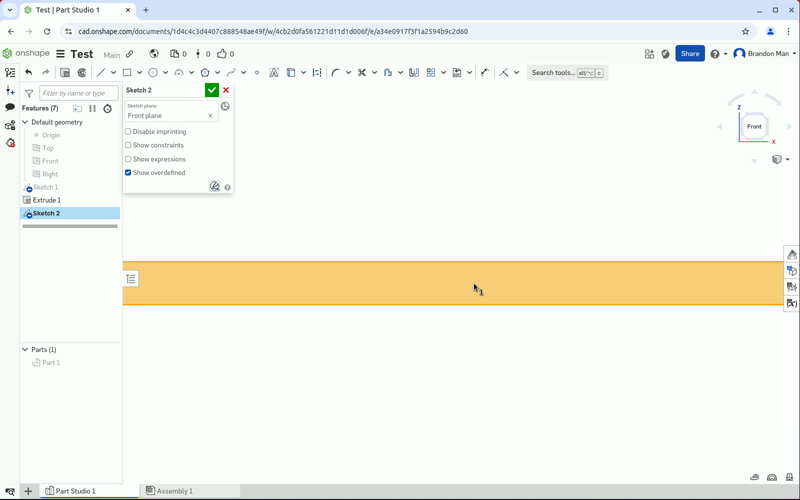
scroll(-6)
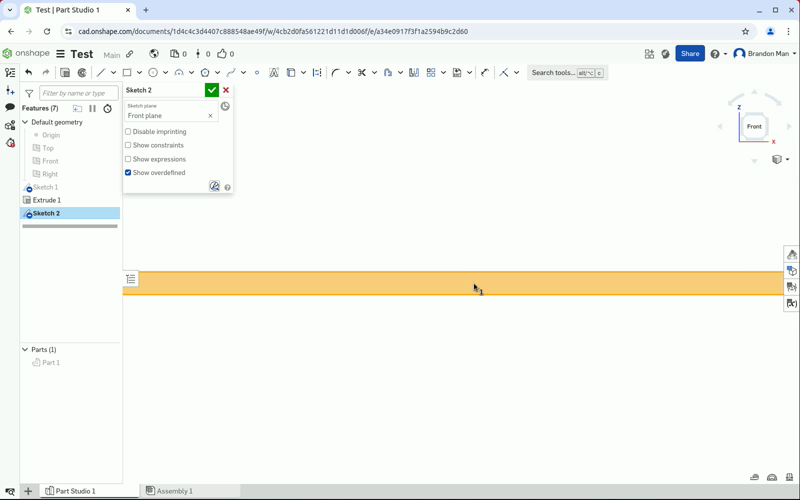
scroll(-6)
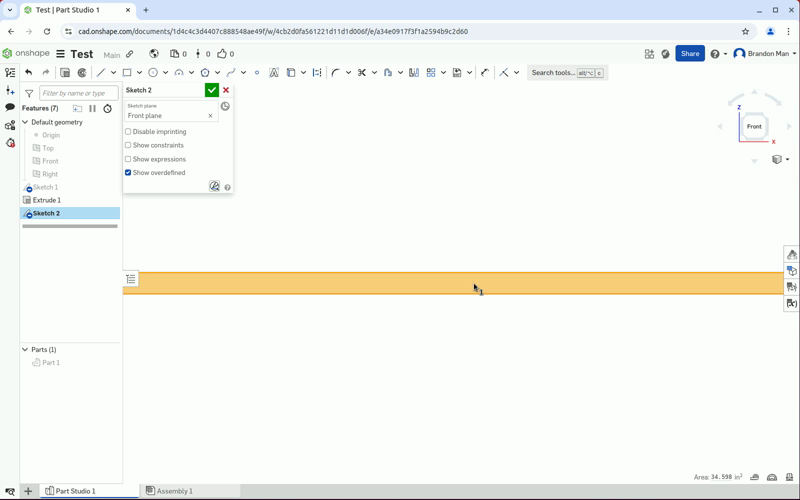
scroll(-6)
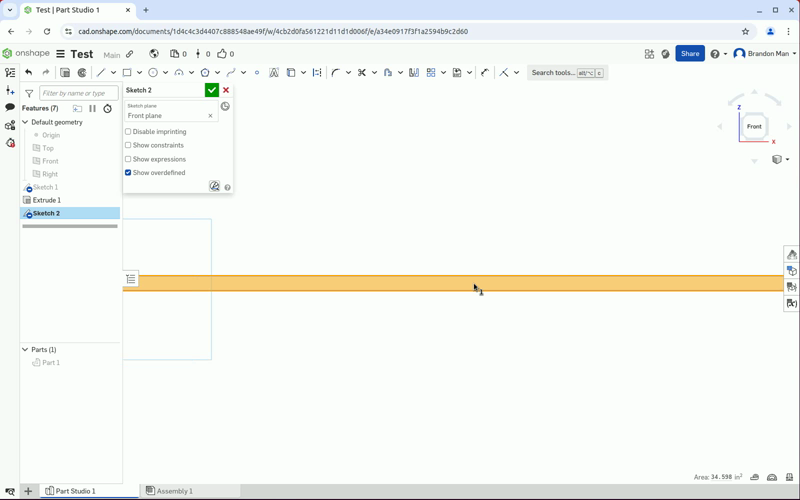
scroll(-6)
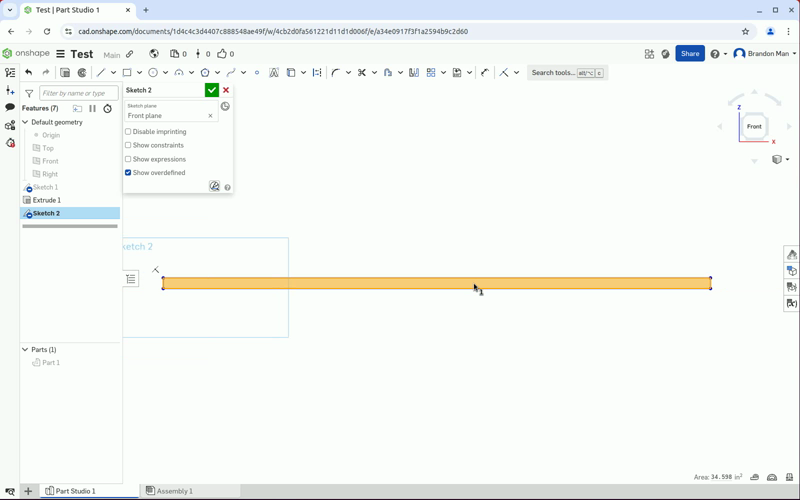
scroll(-6)
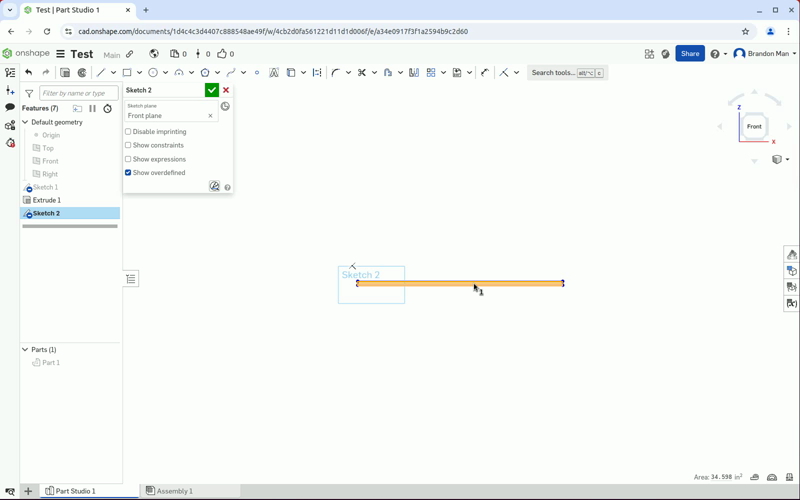
mouse_move(73, 352)
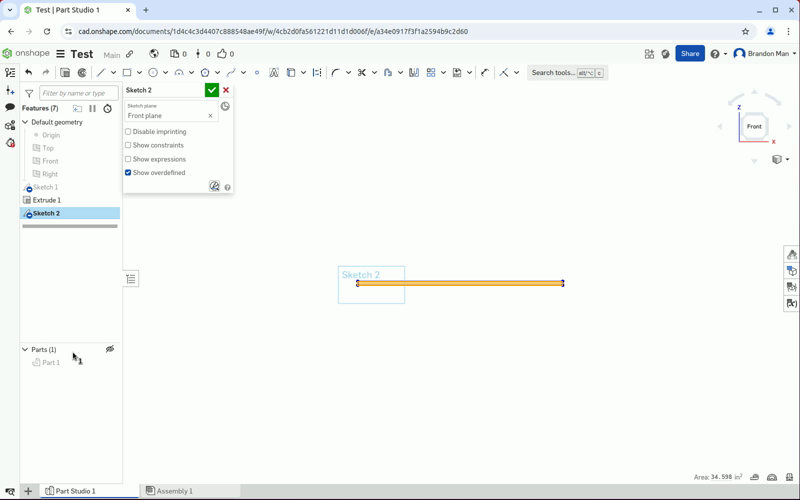
key(shift+y)
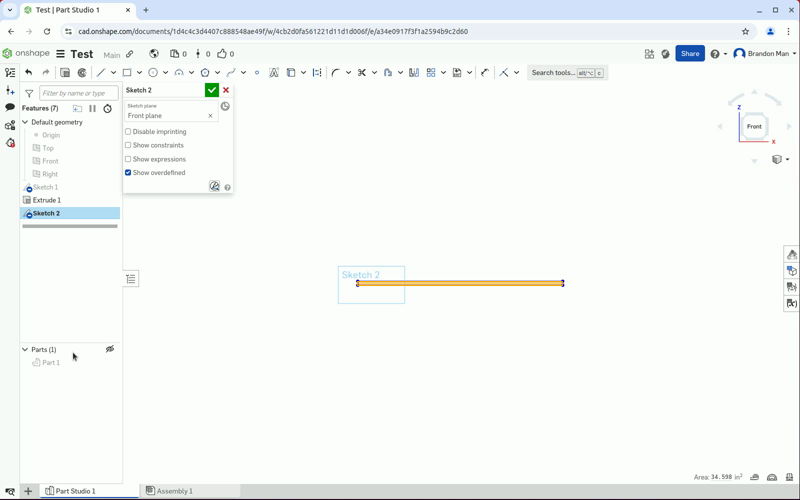
key(shift+e)
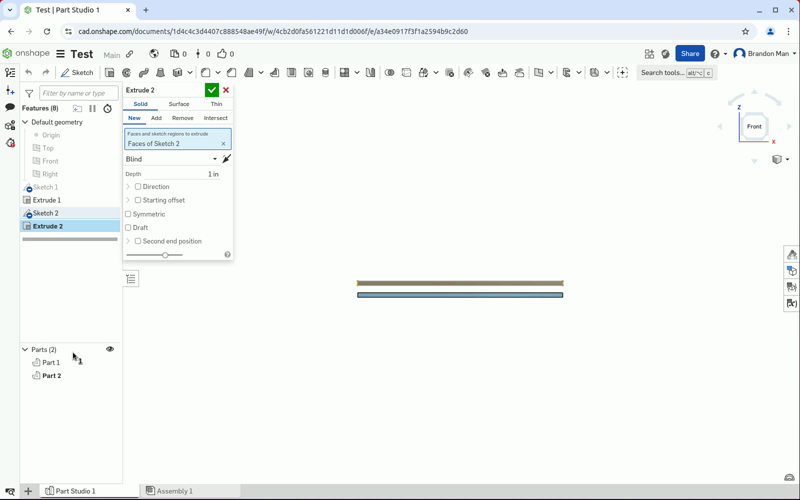
mouse_move(143, 106)
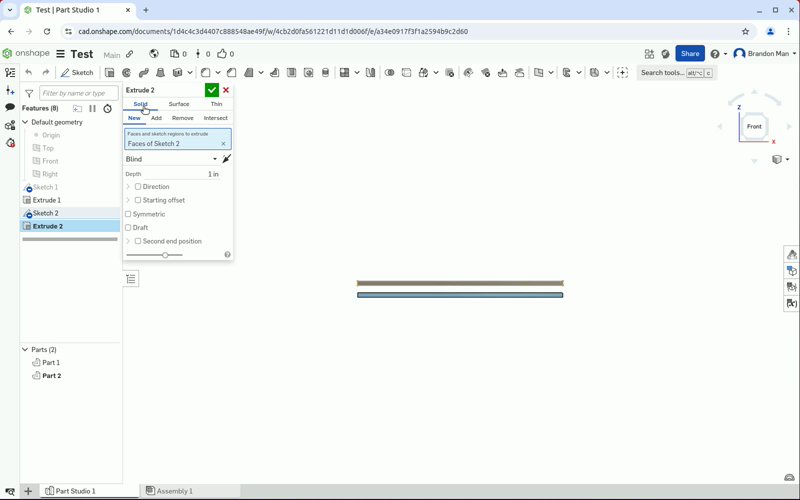
click(143, 106)
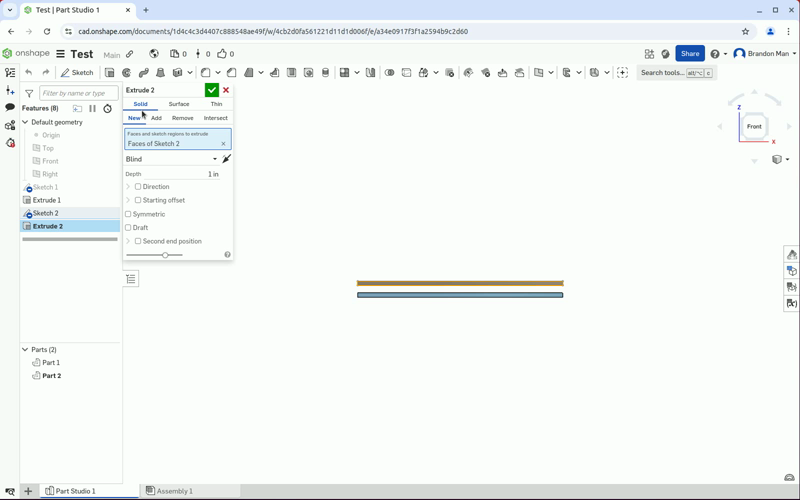
mouse_move(137, 120)
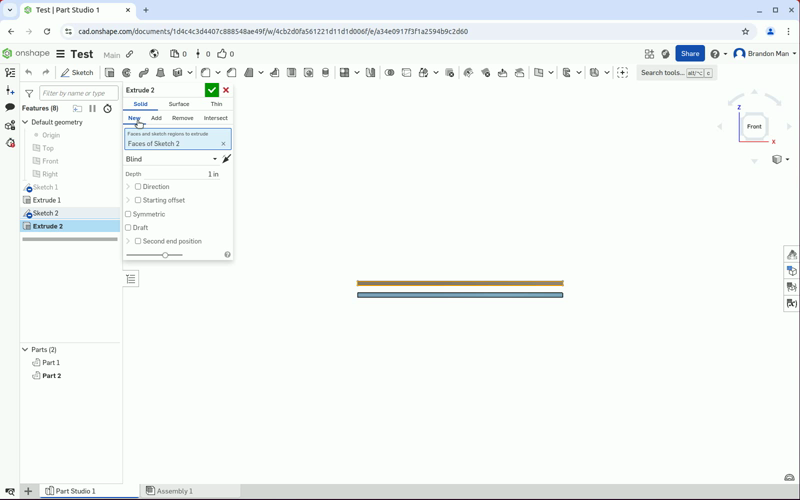
click(137, 120)
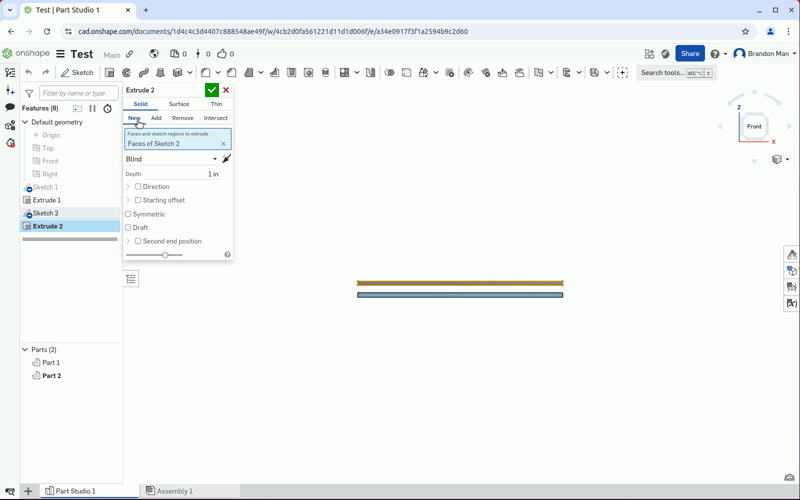
key(tab, 4)
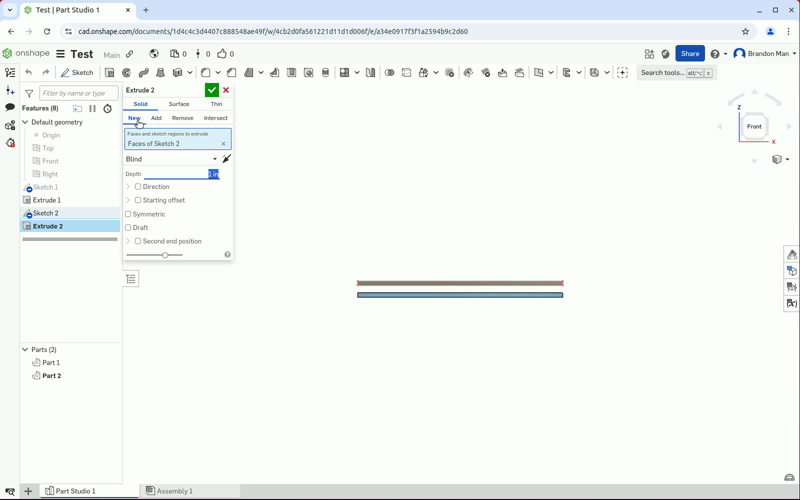
text(20.701)
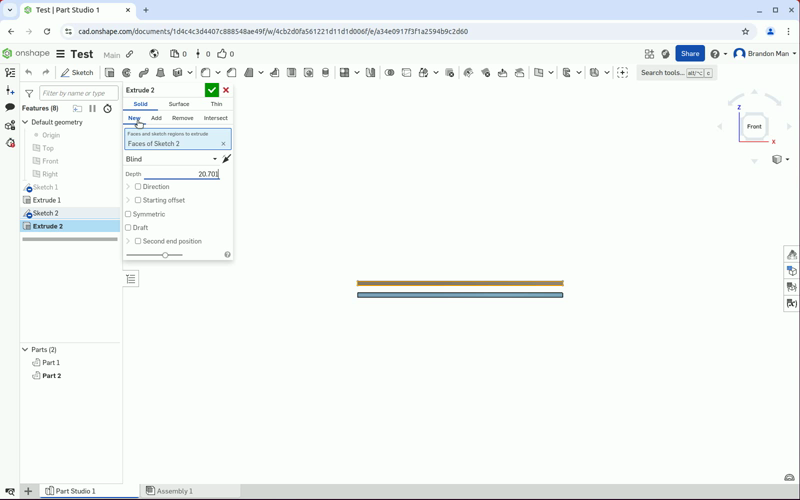
key(enter)
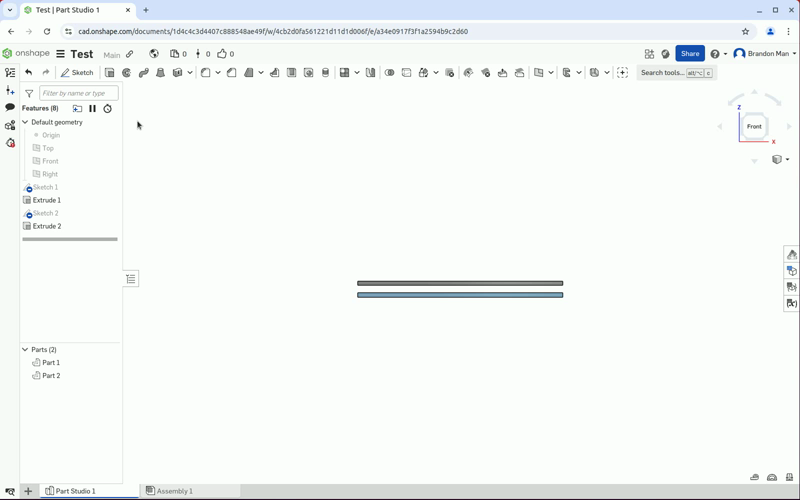
key(shift+h)
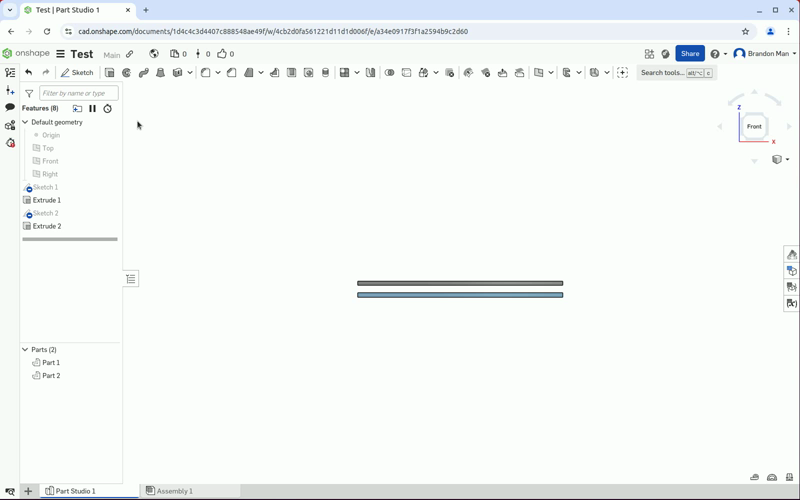
key(shift+h)
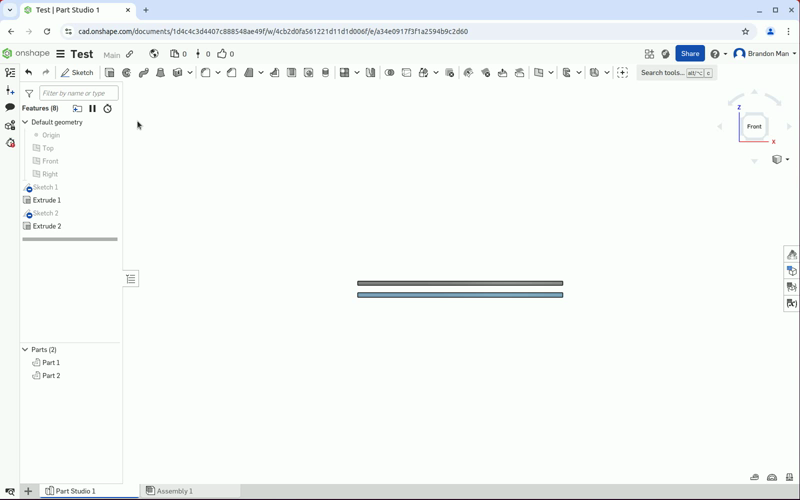
mouse_move(73, 189)
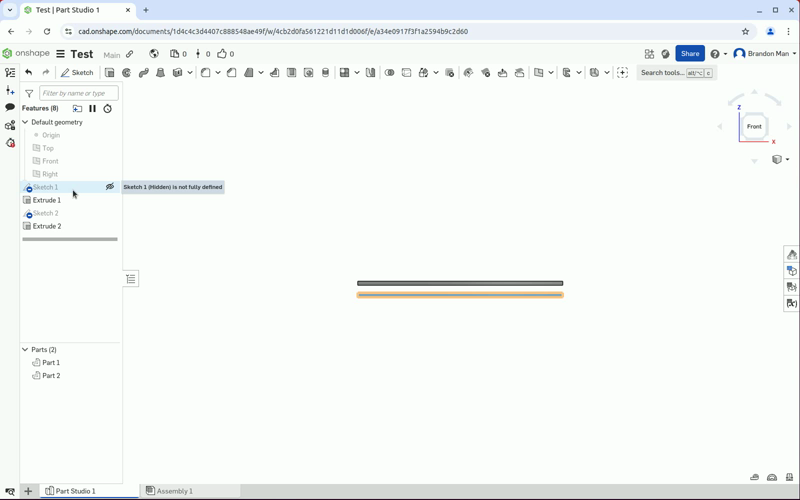
click(73, 189)
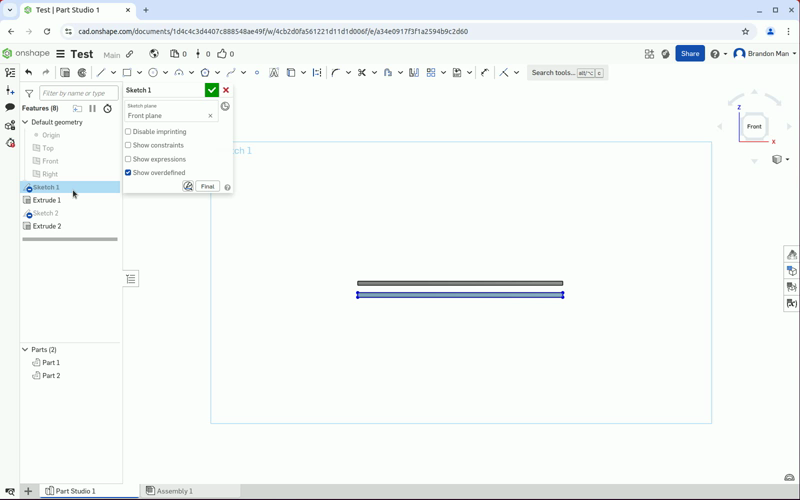
mouse_move(229, 92)
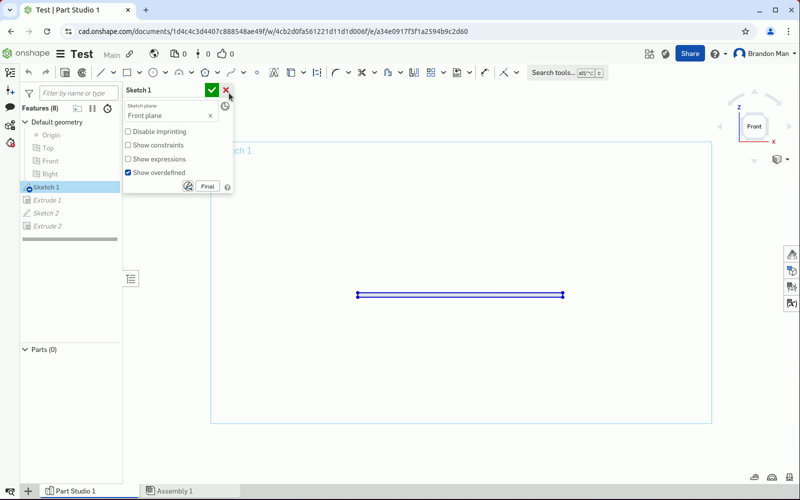
click(229, 92)
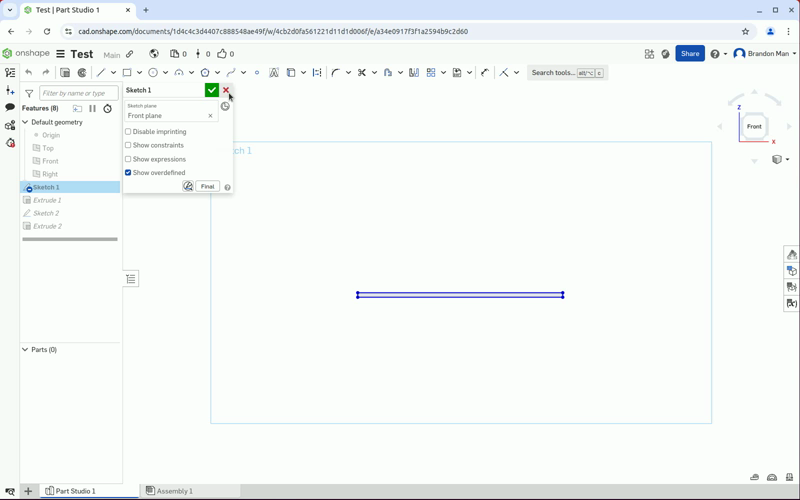
key(shift+s)
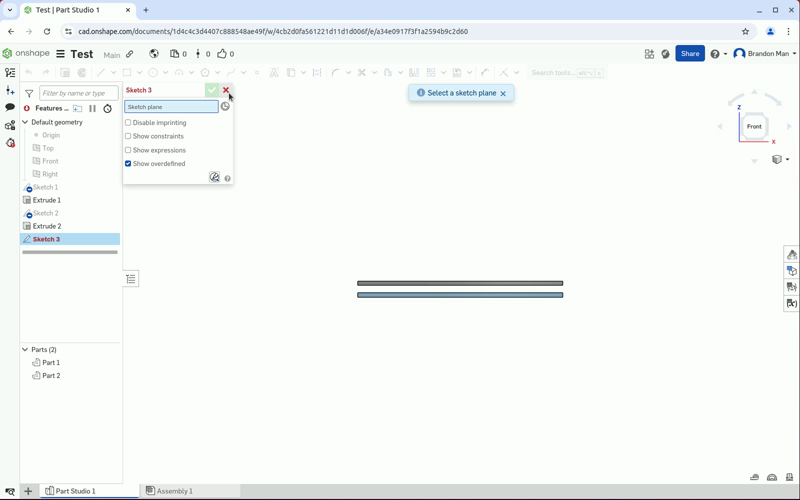
mouse_move(73, 163)
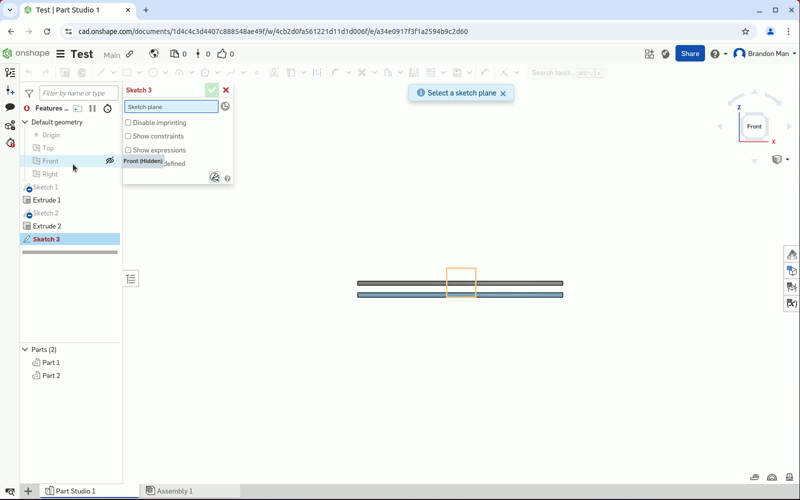
click(73, 163)
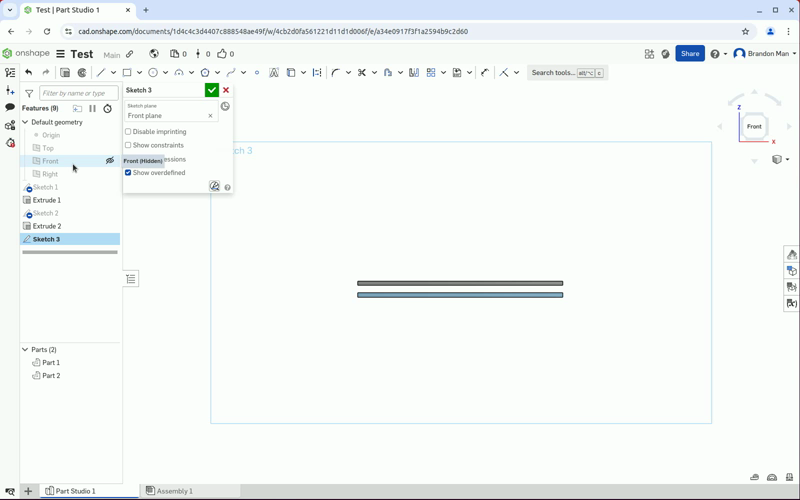
mouse_move(73, 352)
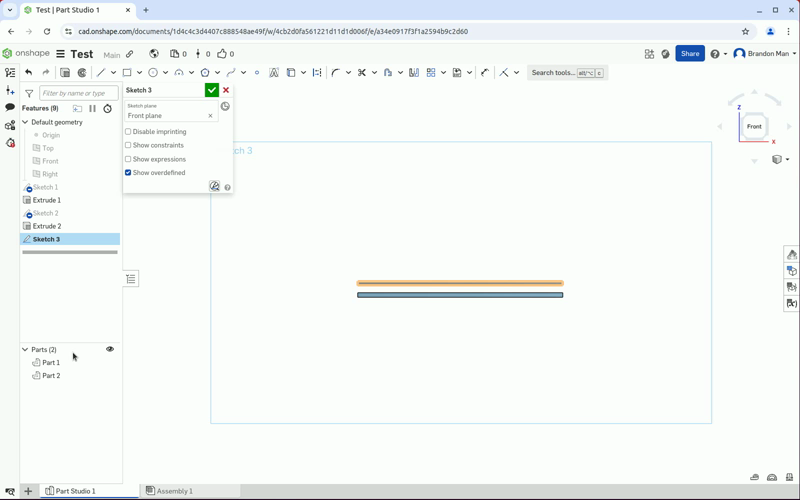
key(y)
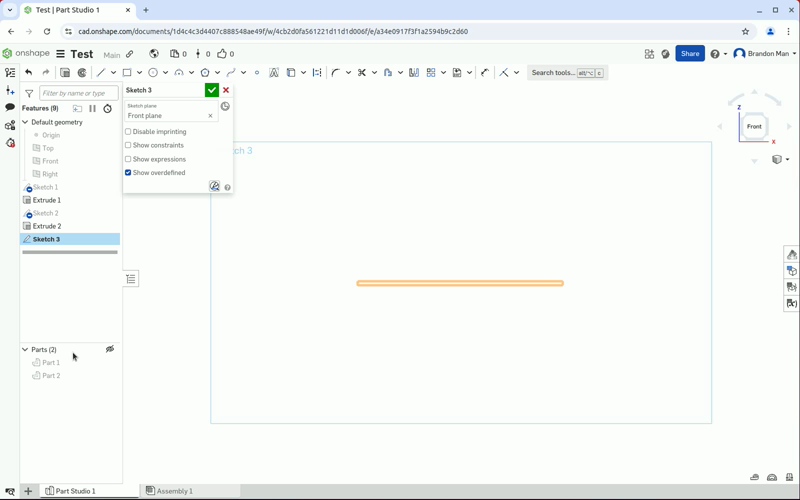
key(l)
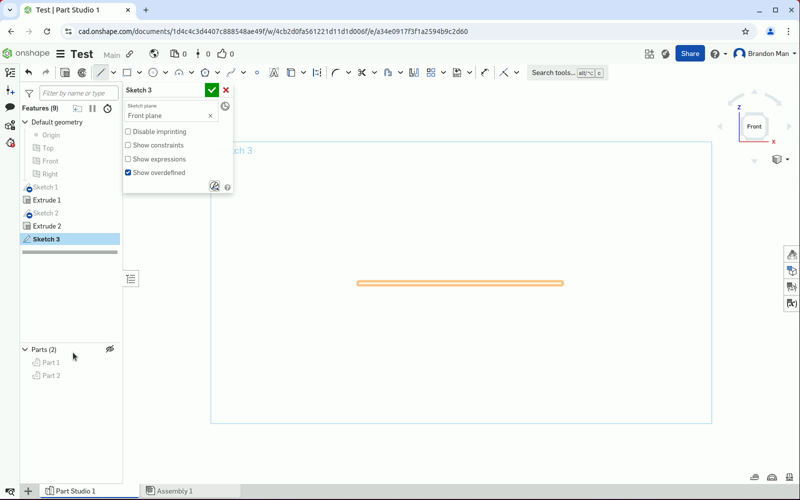
key_down(shift)
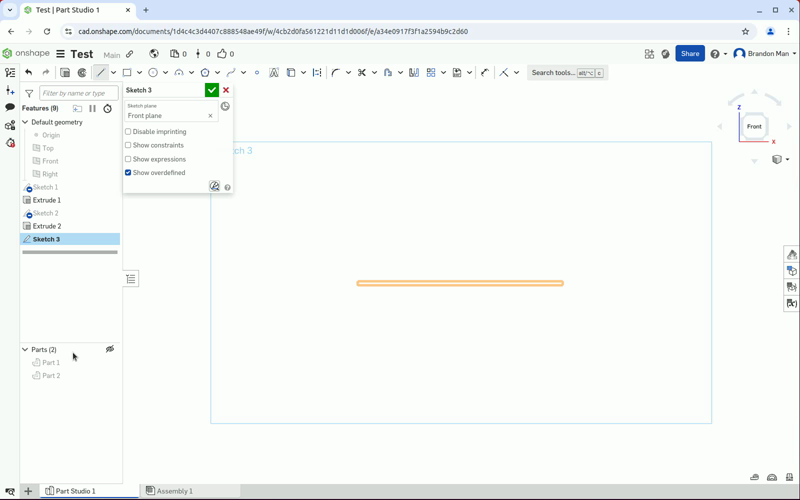
mouse_move(355, 275)
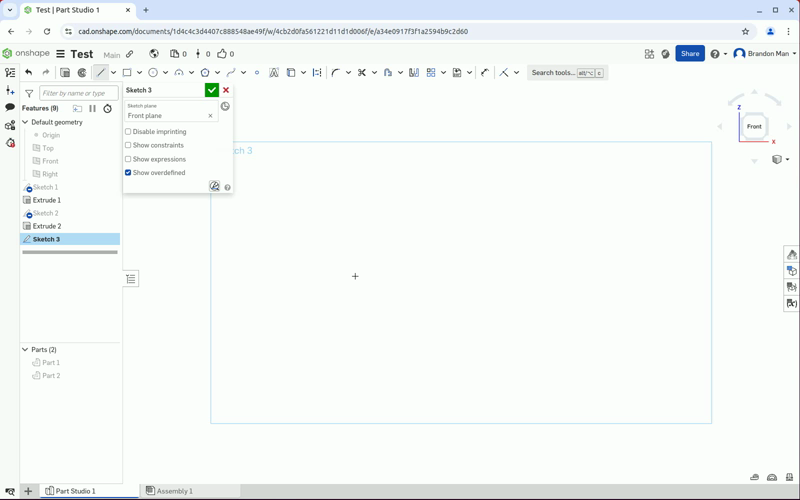
click(355, 275)
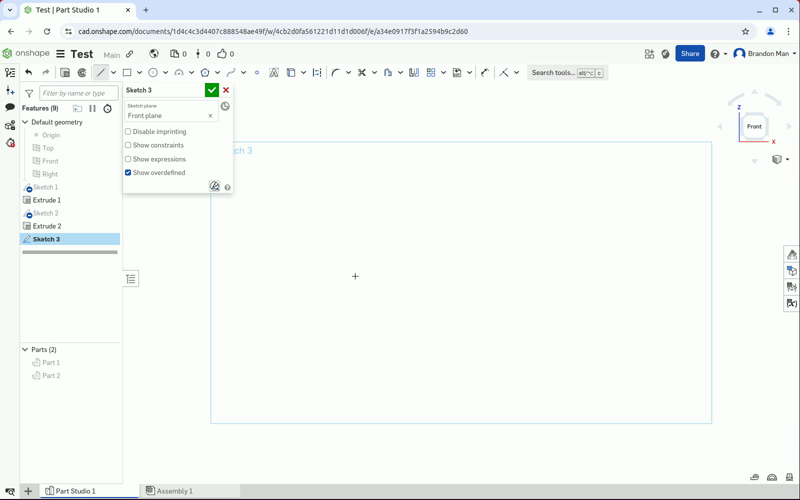
key_up(shift)
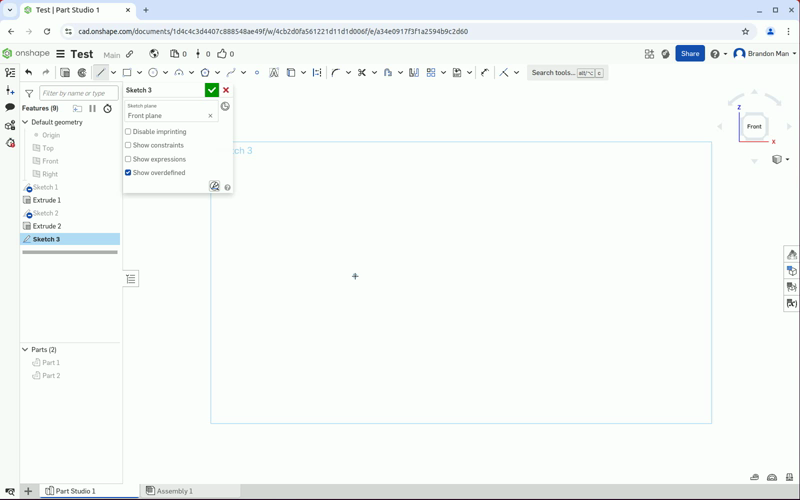
key_down(shift)
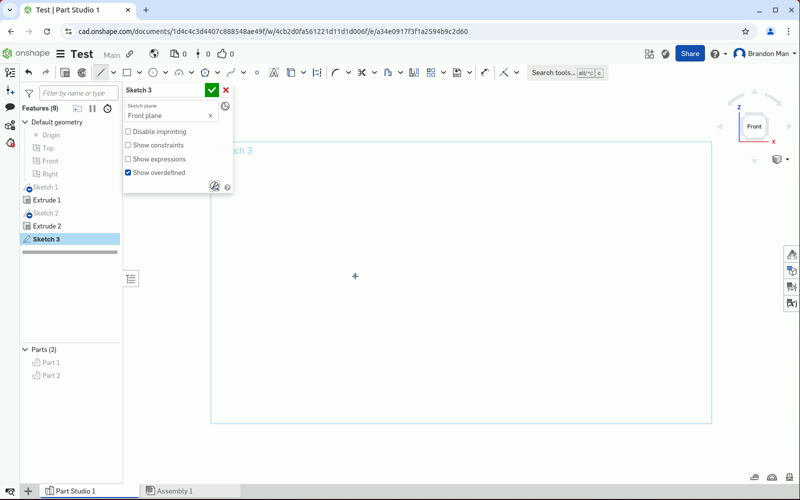
mouse_move(566, 276)
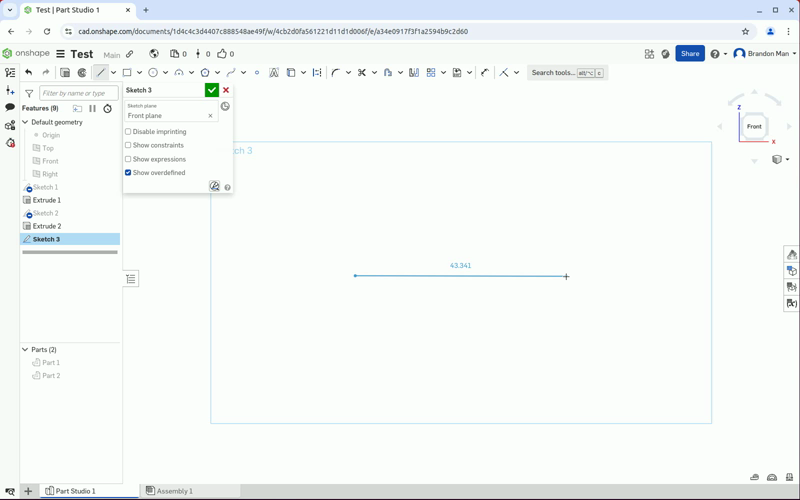
click(566, 276)
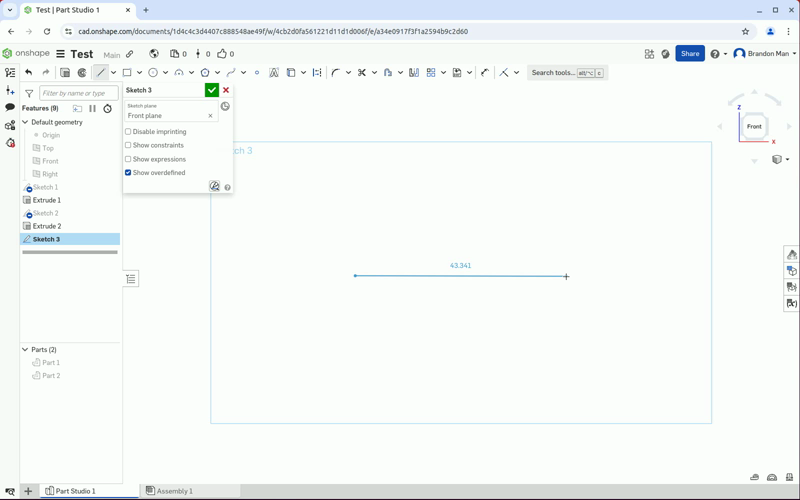
key_up(shift)
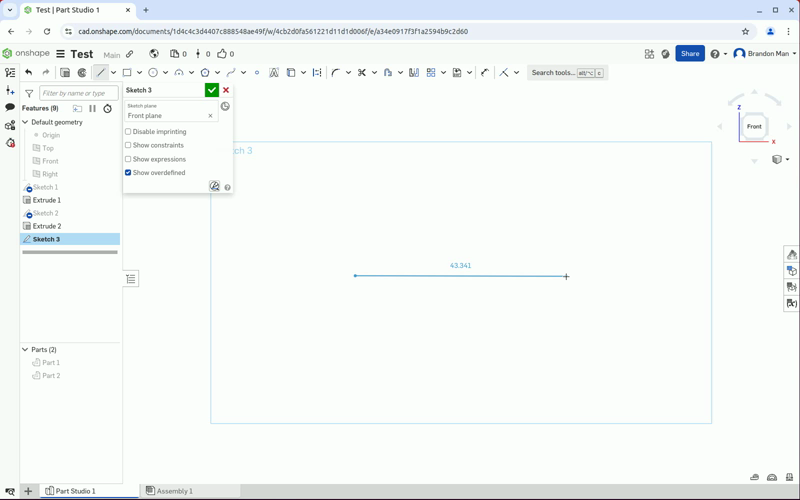
key_down(shift)
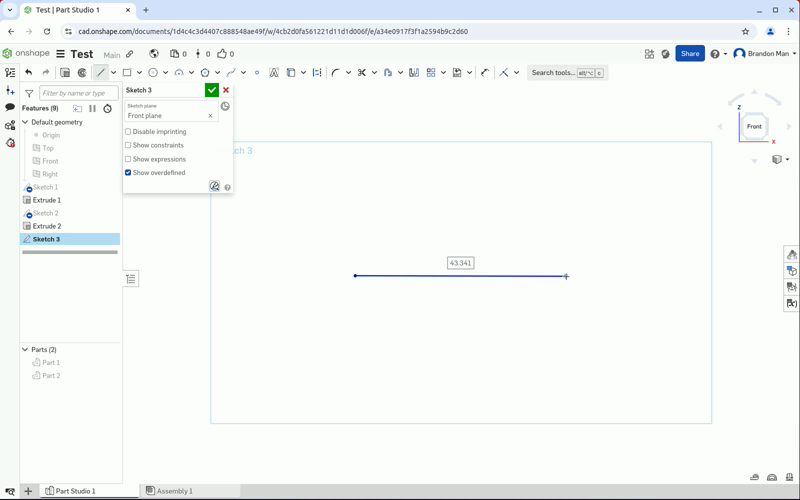
mouse_move(589, 276)
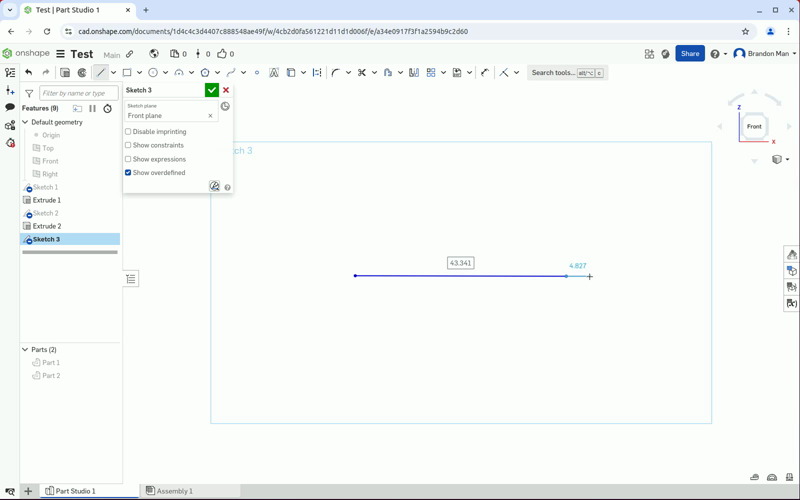
mouse_move(566, 271)
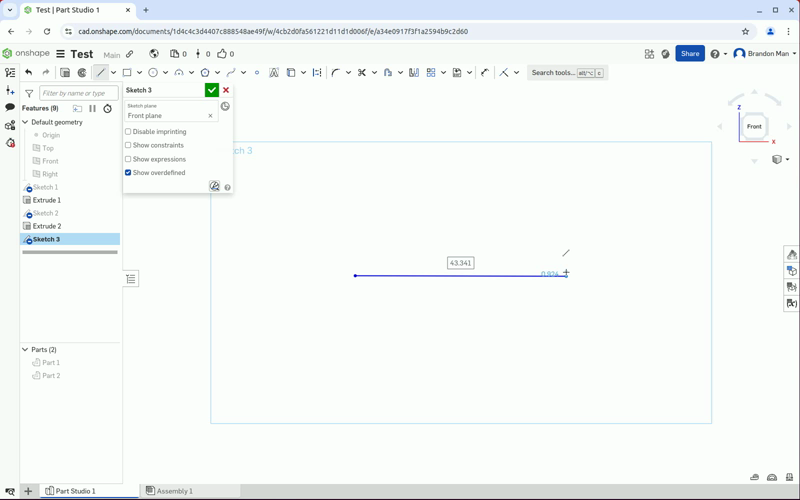
scroll(6)
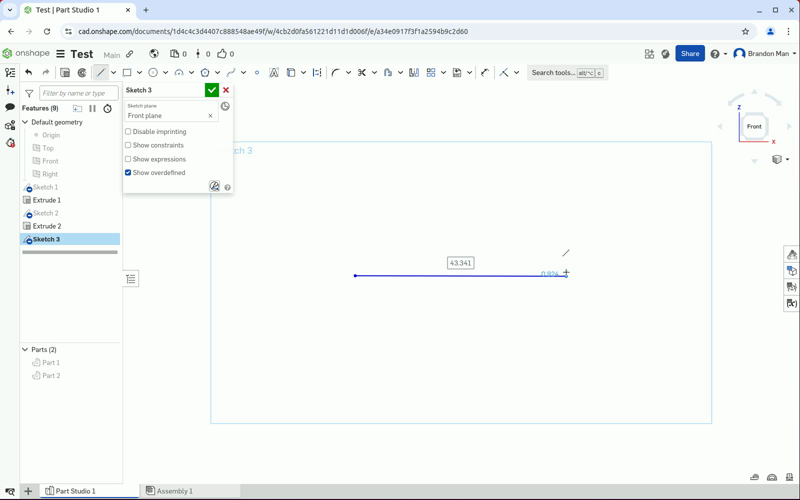
scroll(6)
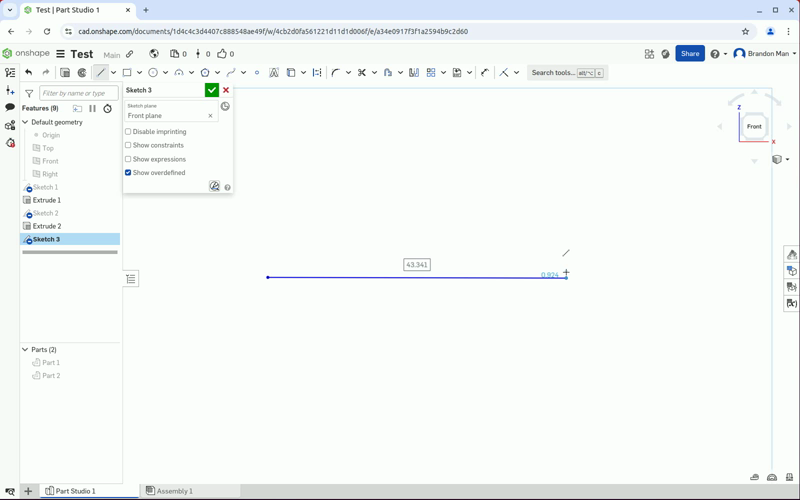
scroll(6)
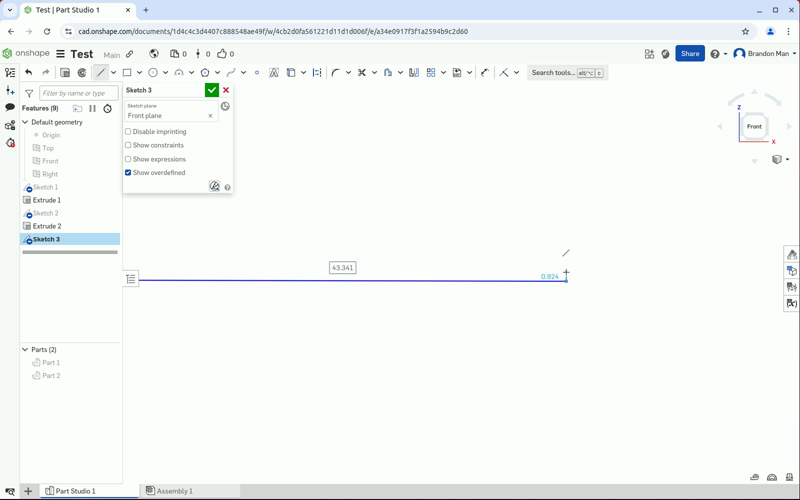
scroll(6)
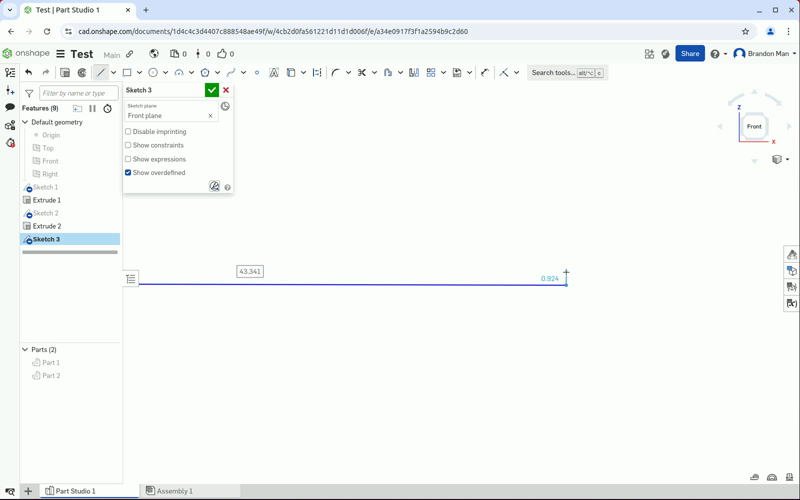
scroll(6)
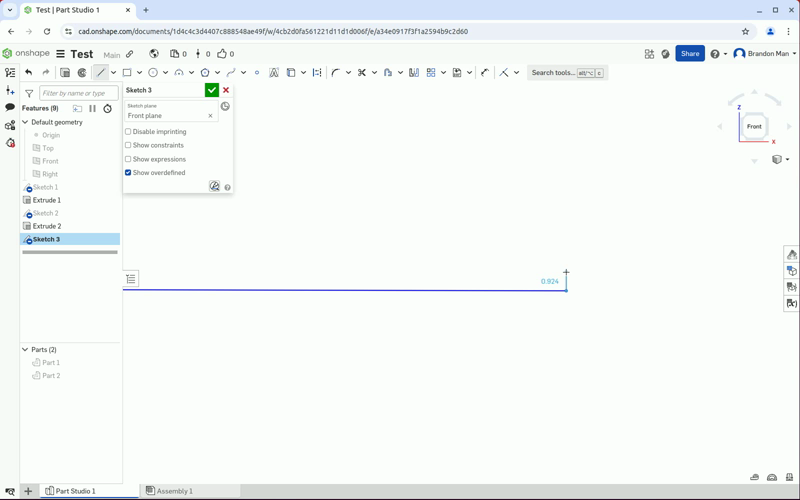
scroll(6)
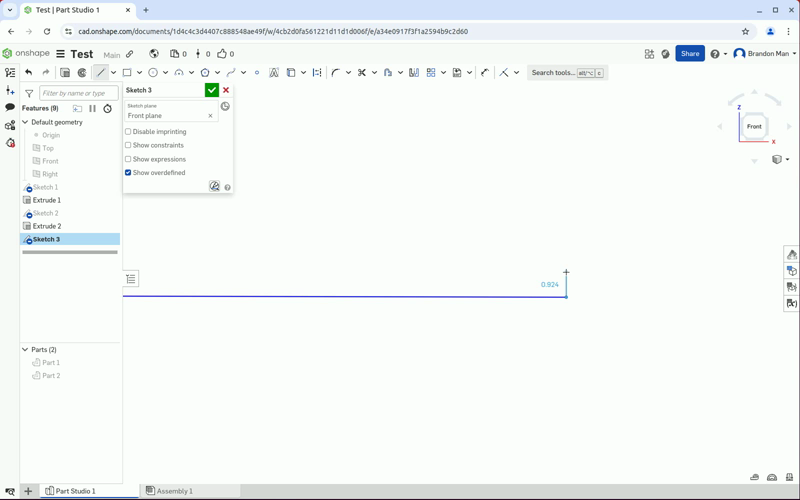
scroll(6)
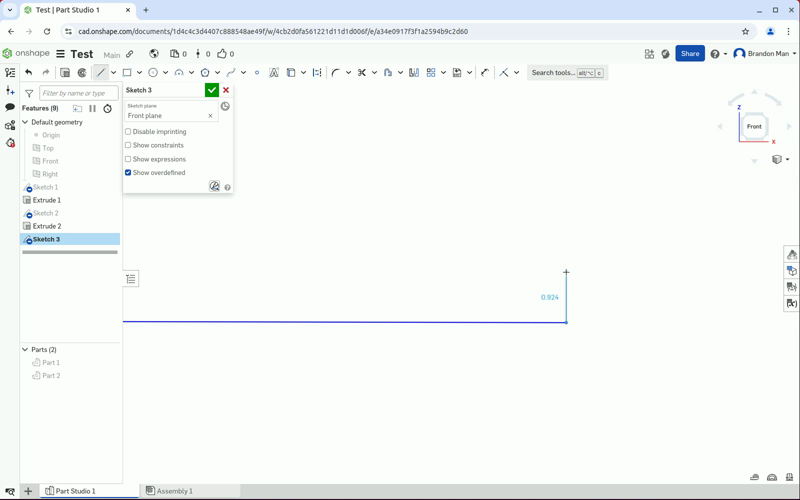
click(566, 271)
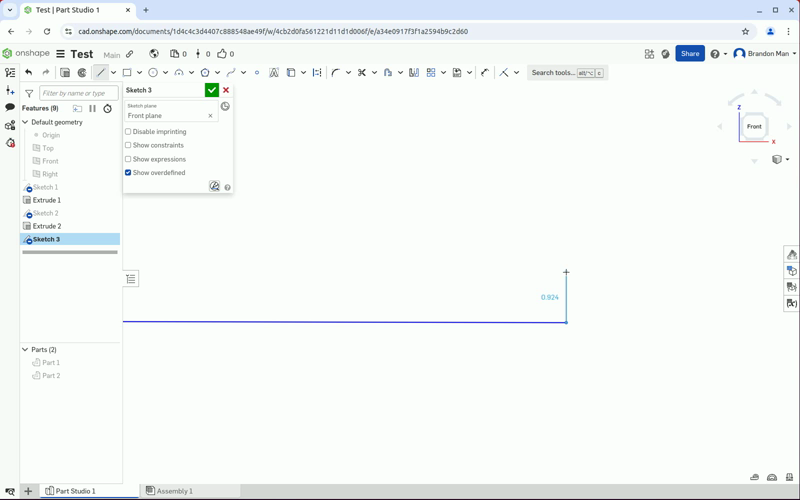
scroll(-6)
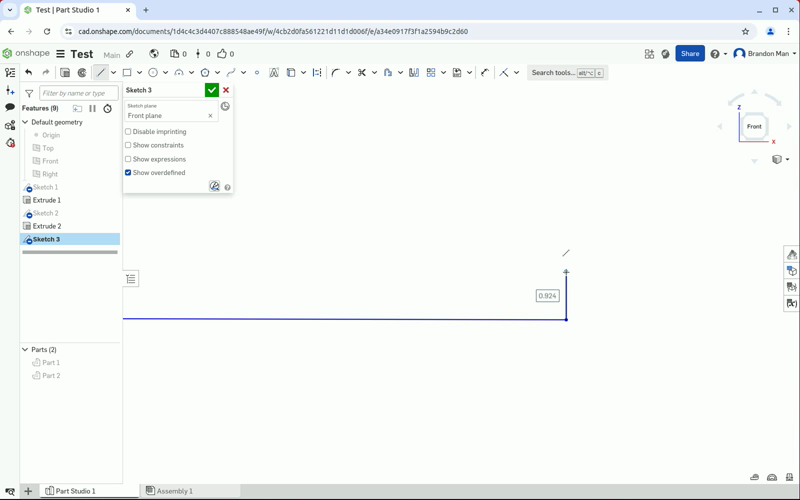
scroll(-6)
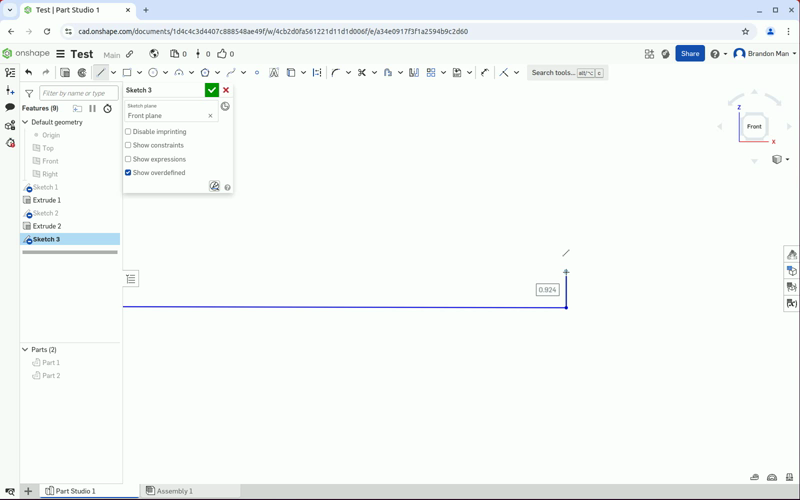
scroll(-6)
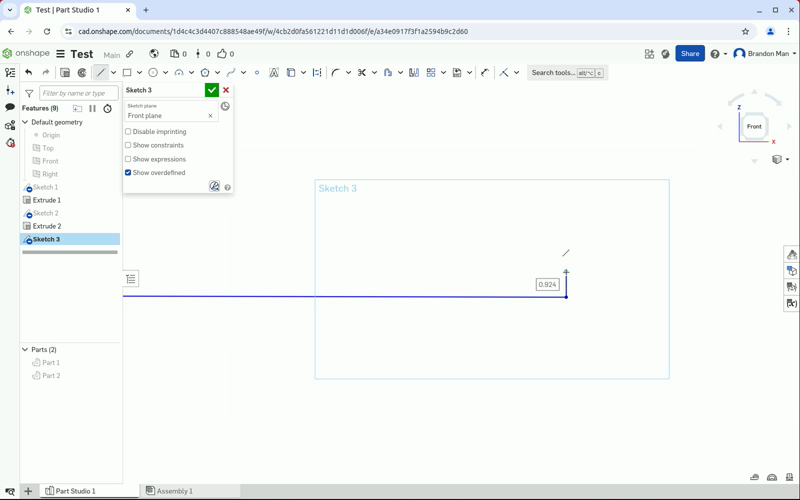
scroll(-6)
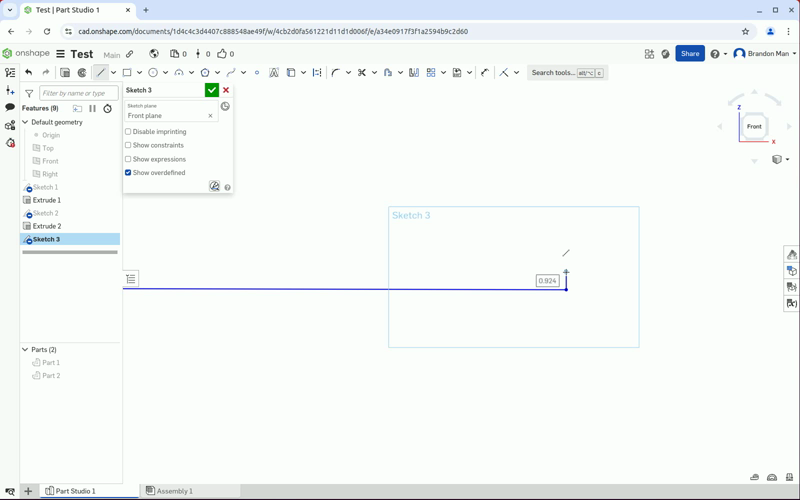
scroll(-6)
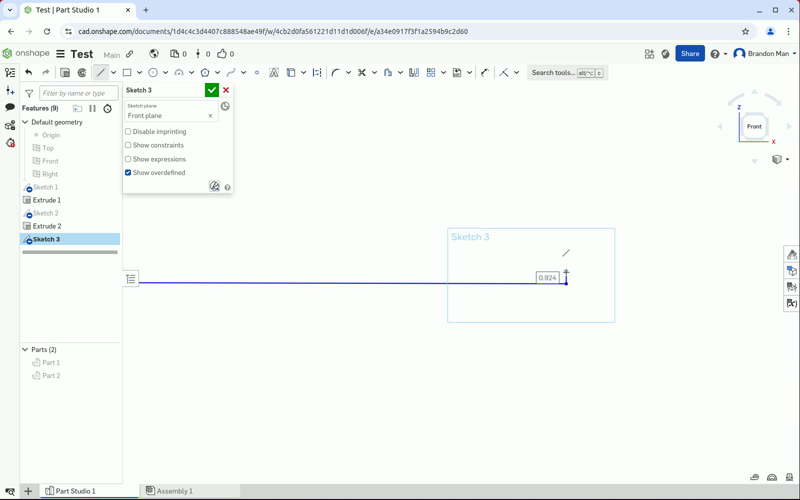
scroll(-6)
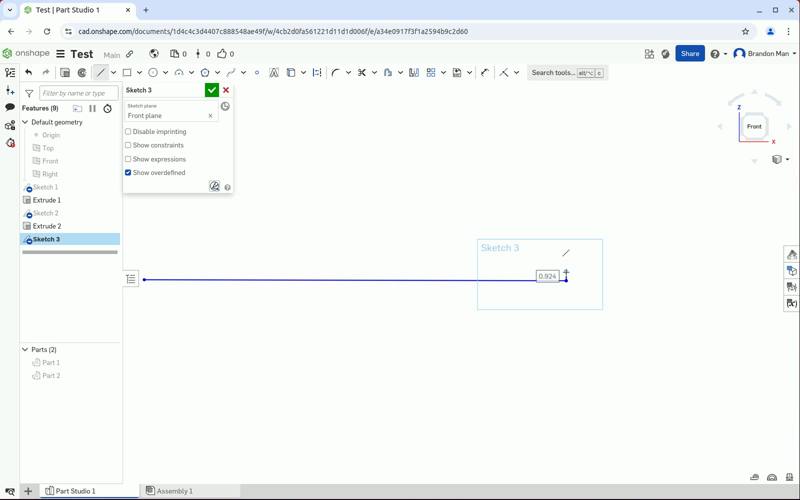
scroll(-6)
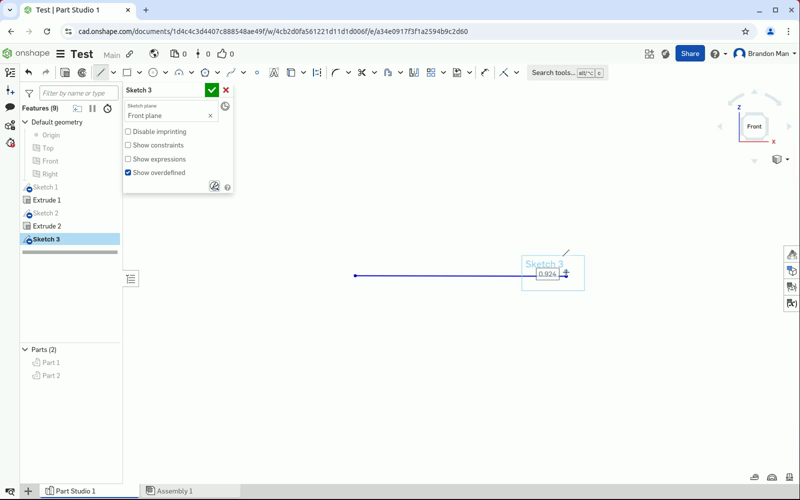
key_up(shift)
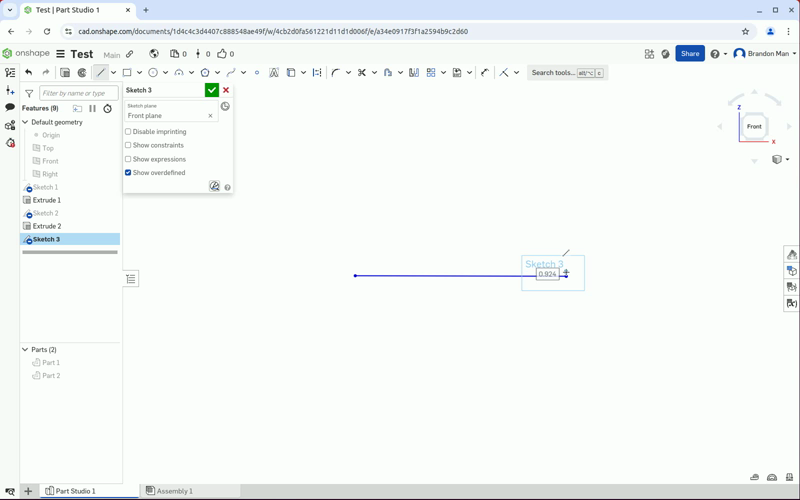
key_down(shift)
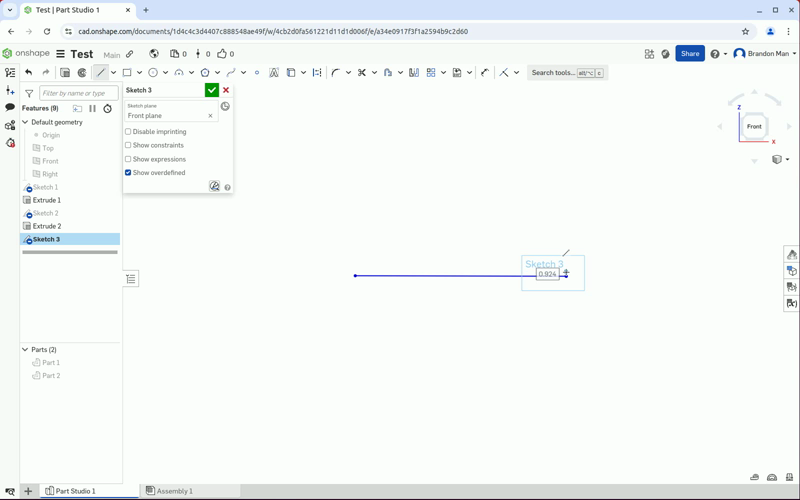
mouse_move(355, 271)
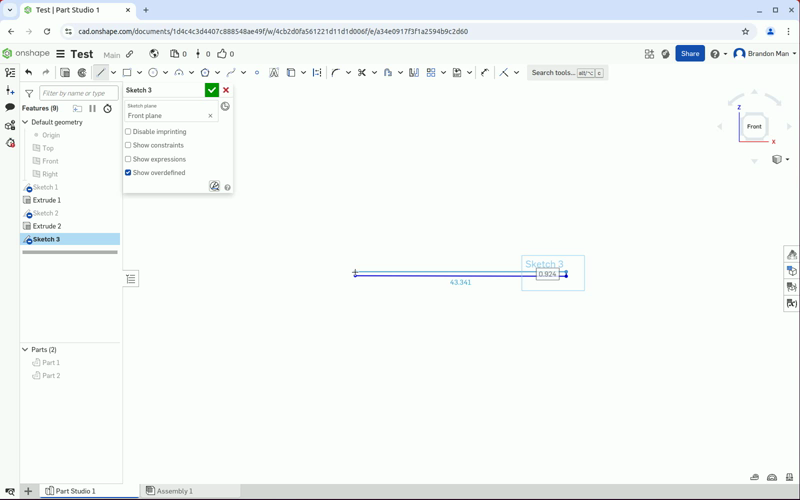
scroll(6)
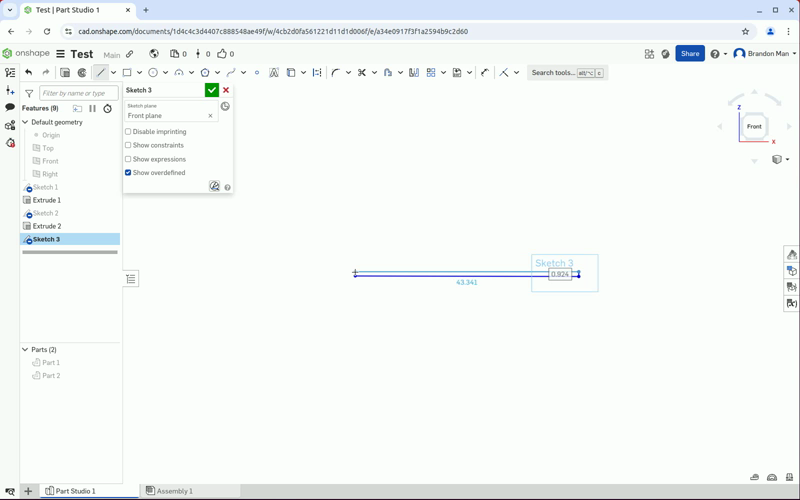
scroll(6)
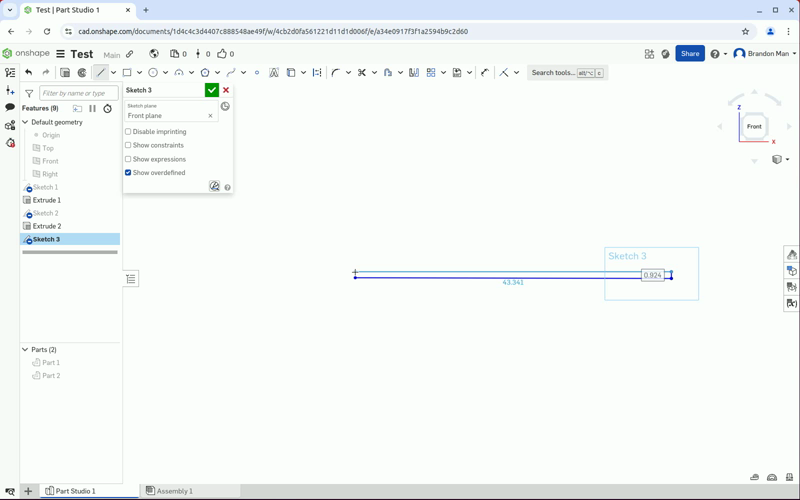
scroll(6)
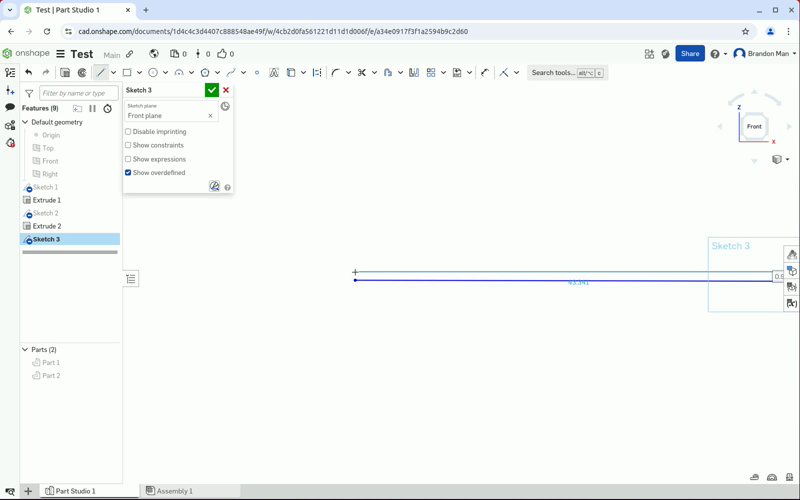
scroll(6)
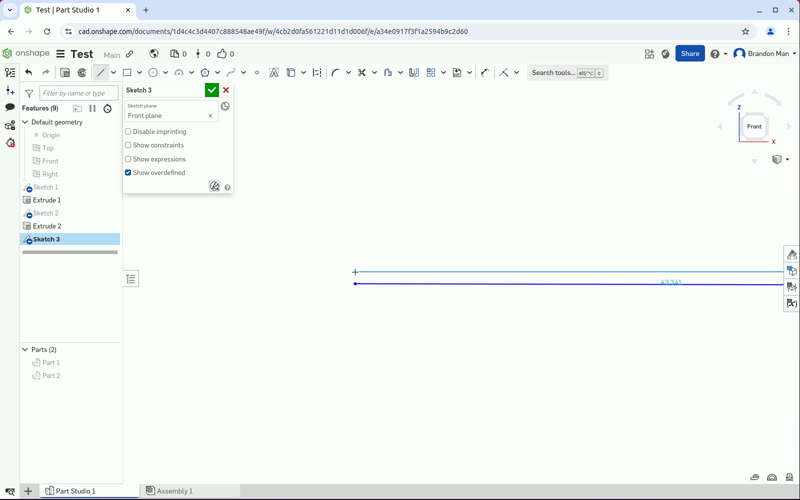
scroll(6)
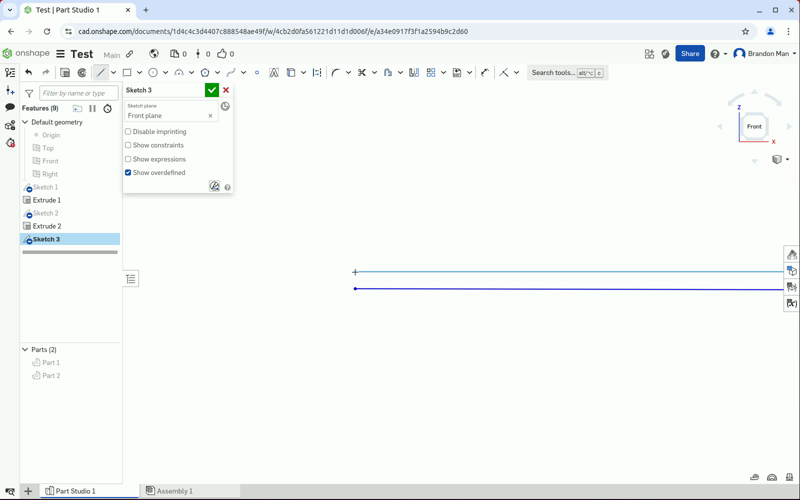
scroll(6)
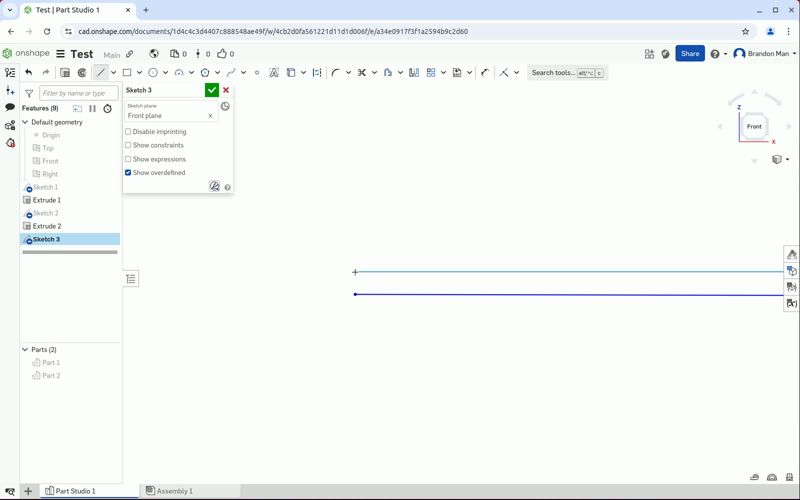
scroll(6)
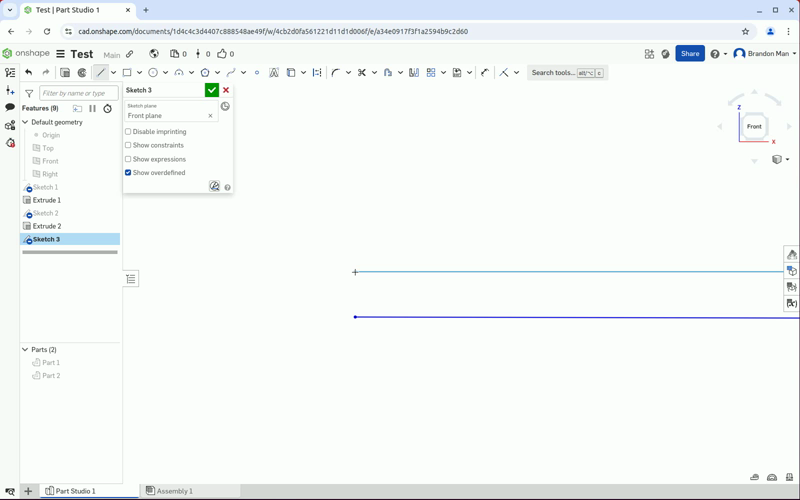
click(355, 271)
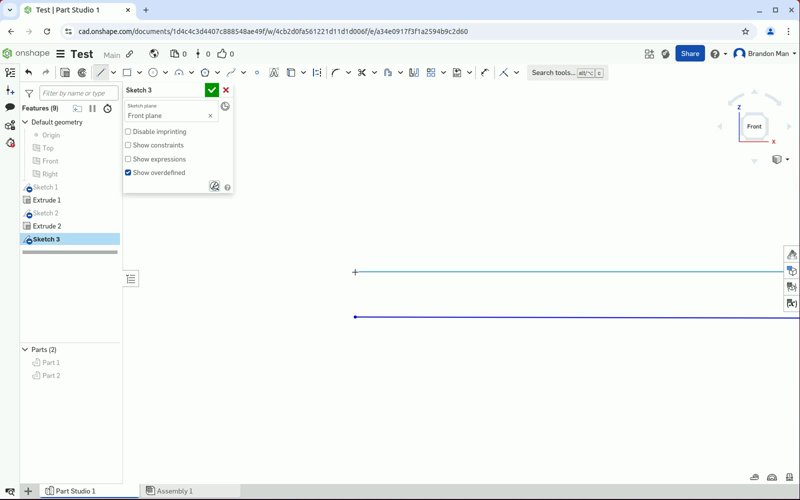
scroll(-6)
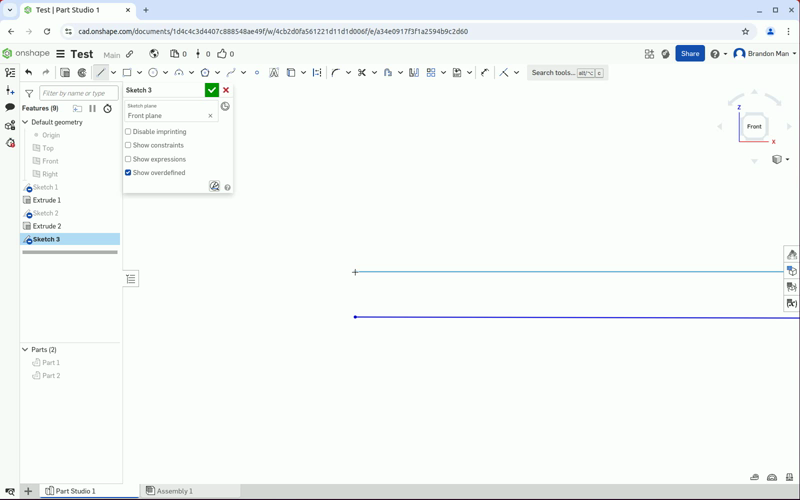
scroll(-6)
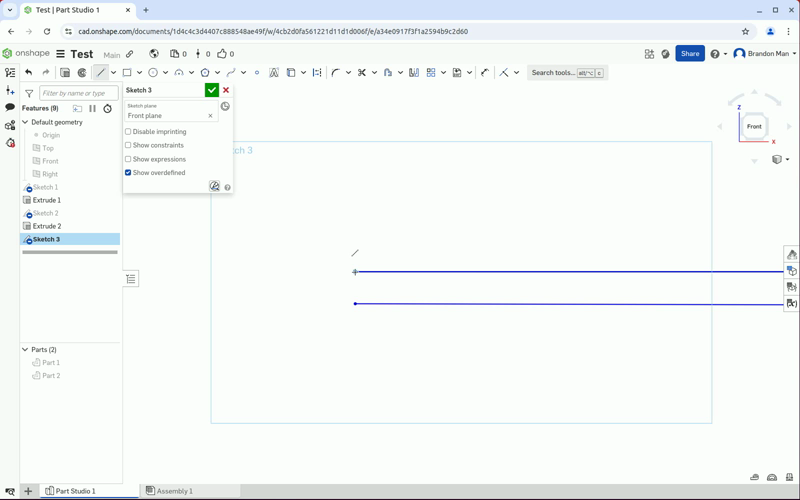
scroll(-6)
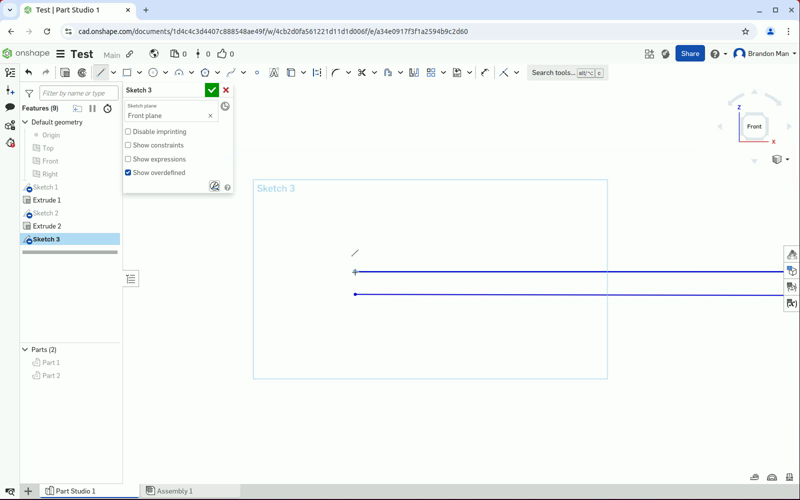
scroll(-6)
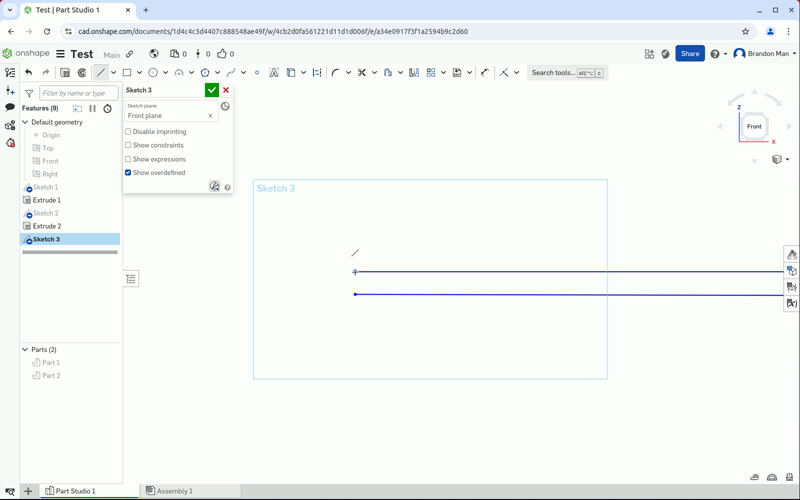
scroll(-6)
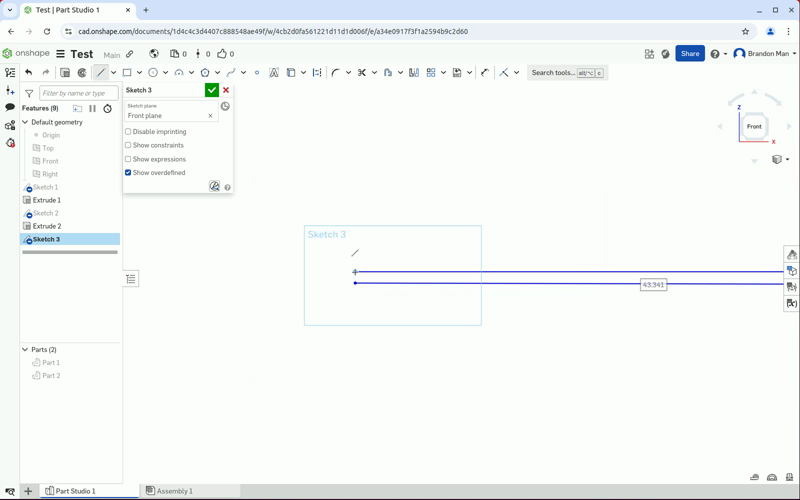
scroll(-6)
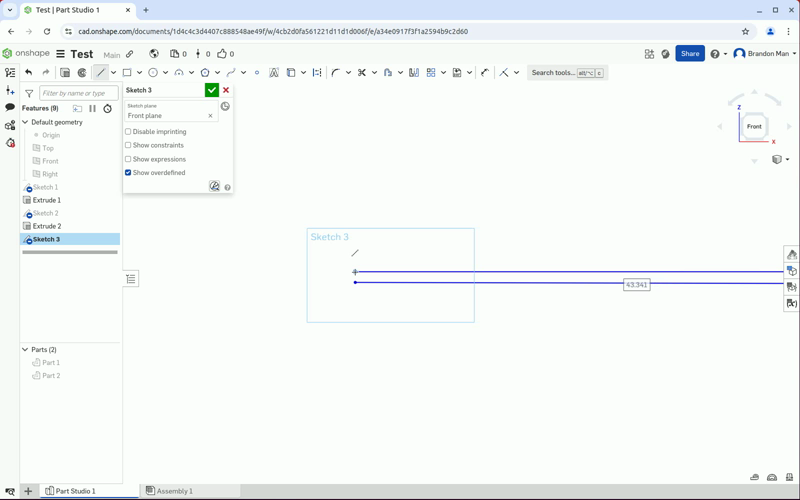
scroll(-6)
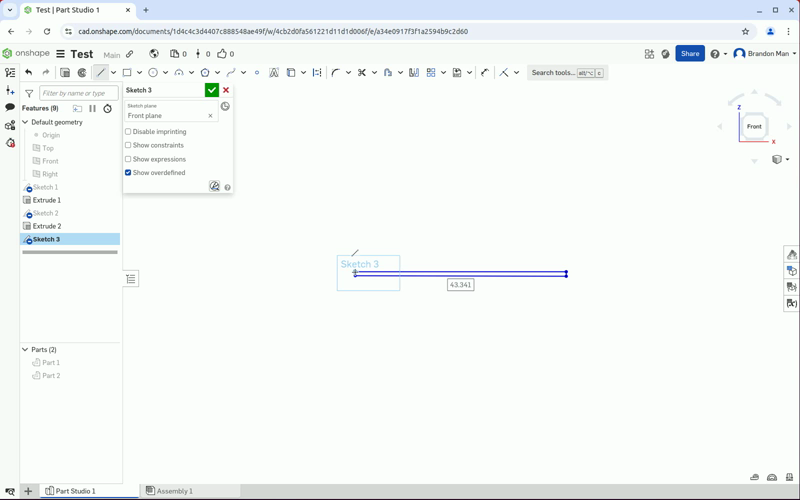
key_up(shift)
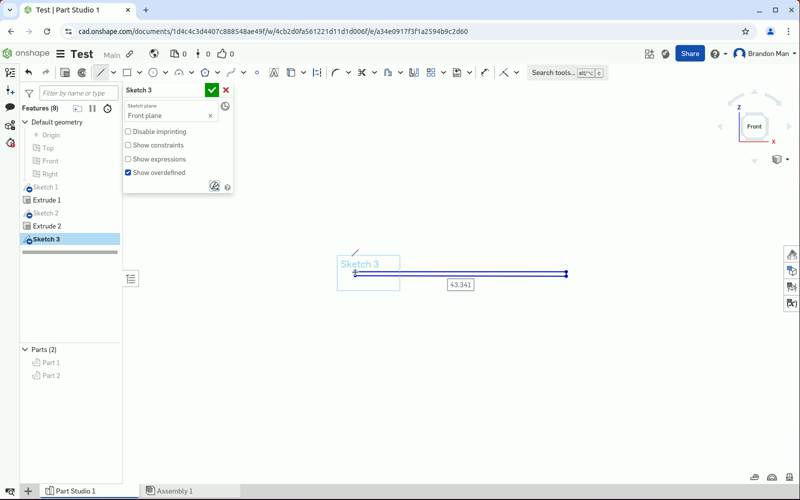
mouse_move(385, 271)
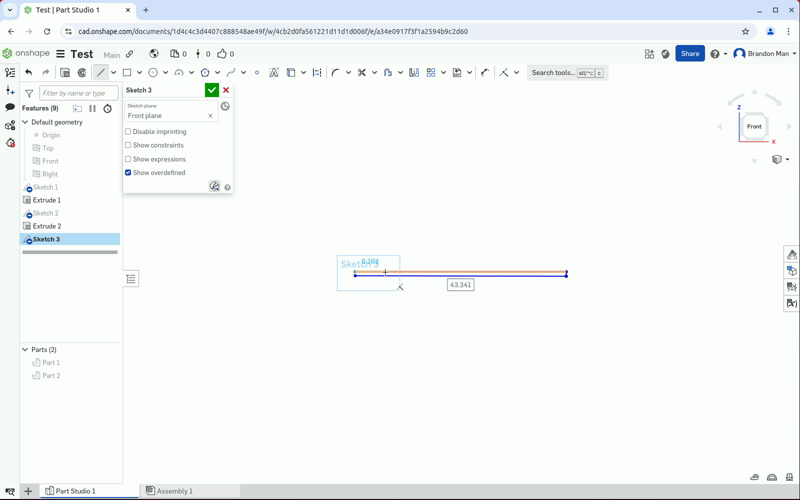
key_down(shift)
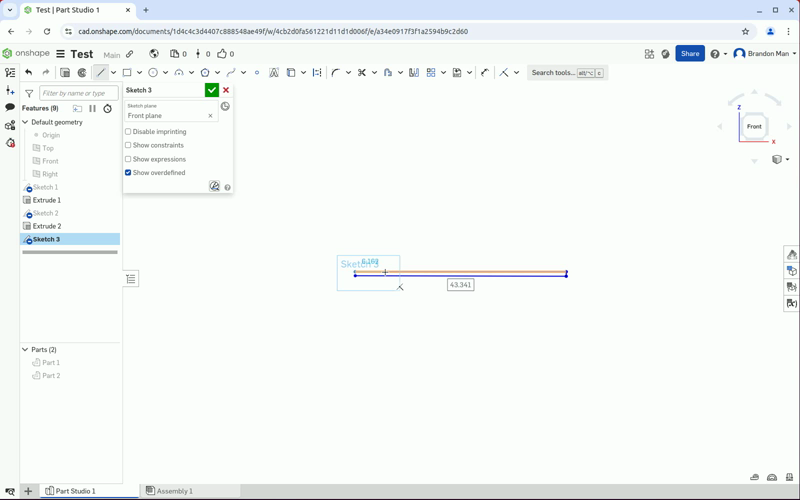
mouse_move(355, 275)
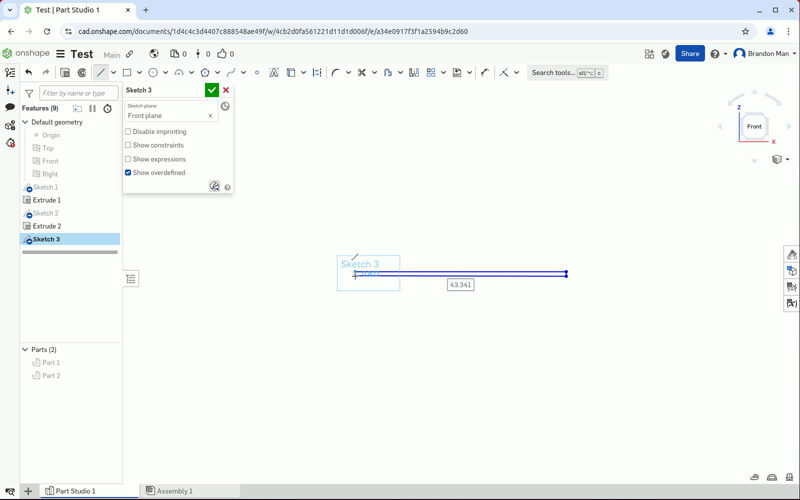
scroll(6)
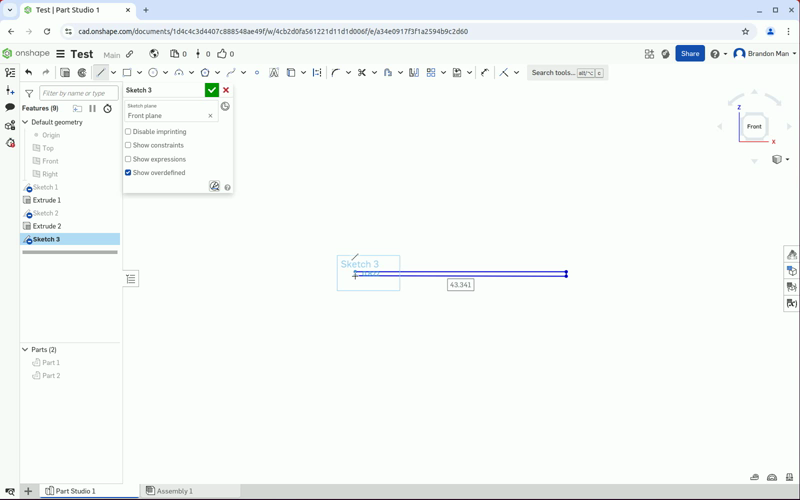
scroll(6)
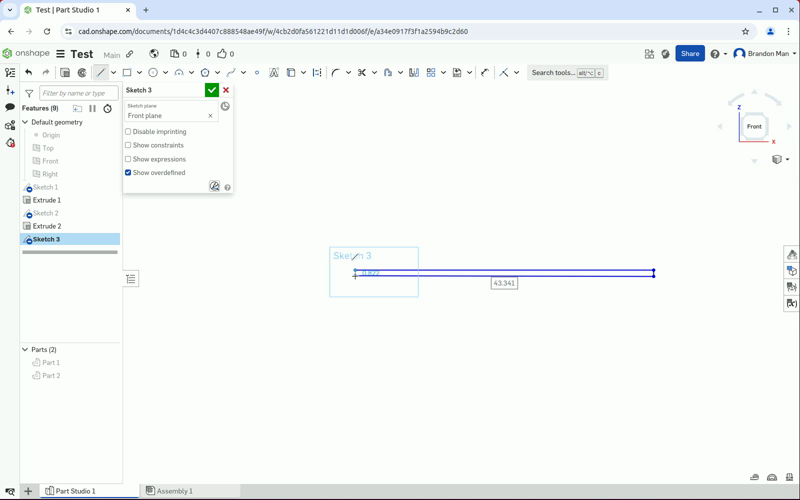
scroll(6)
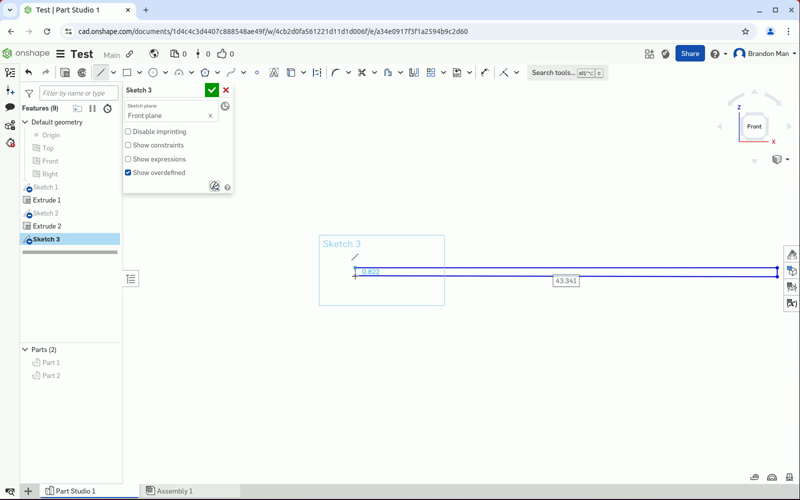
scroll(6)
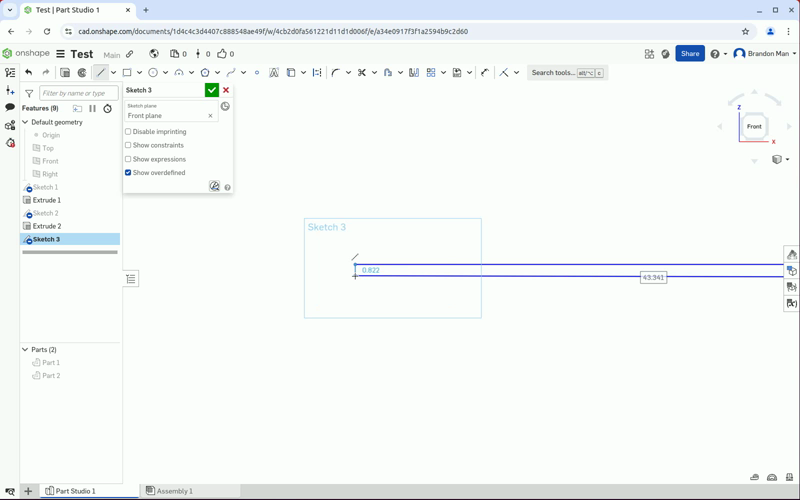
scroll(6)
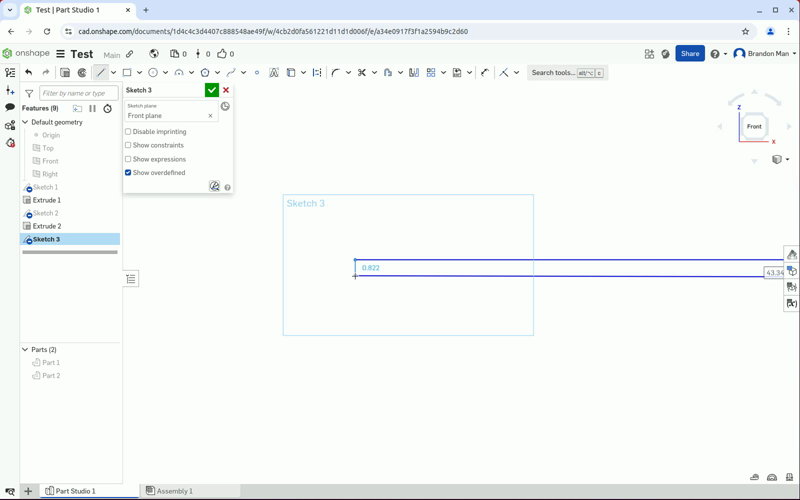
scroll(6)
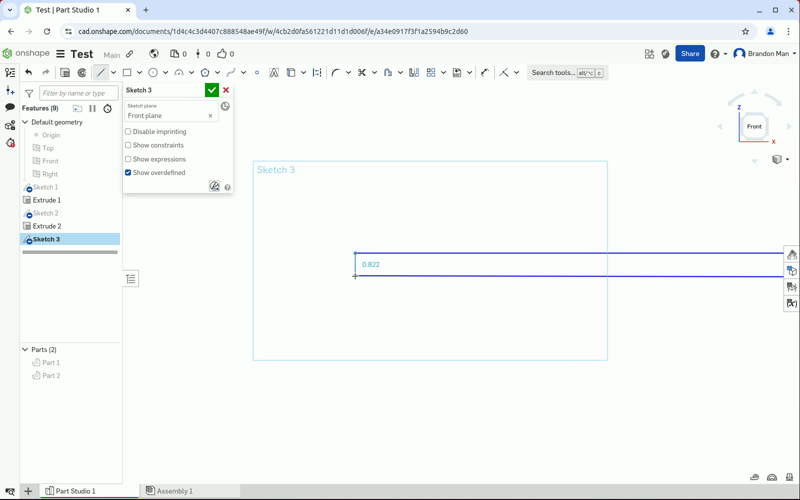
scroll(6)
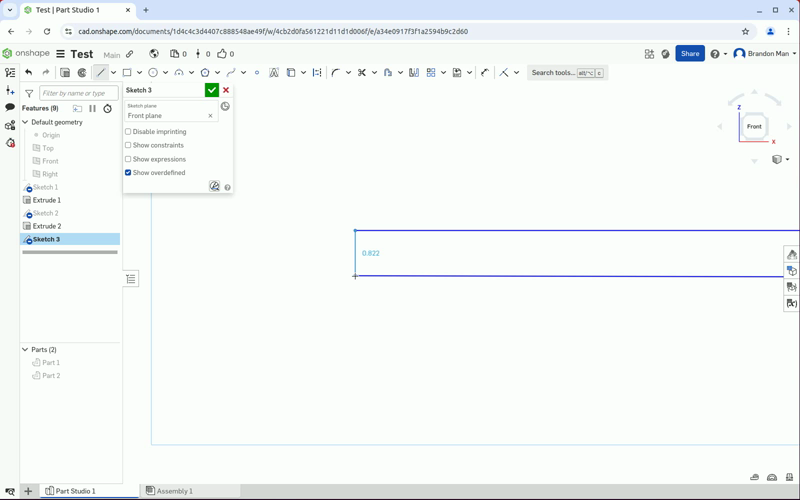
key_up(shift)
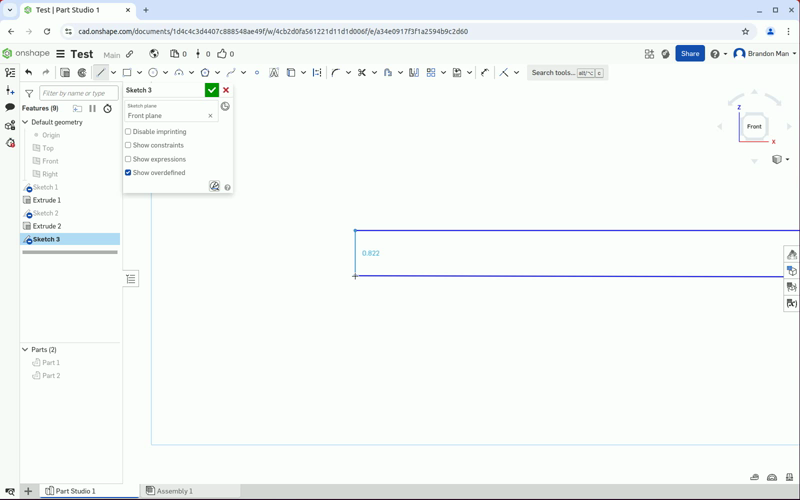
click(355, 275)
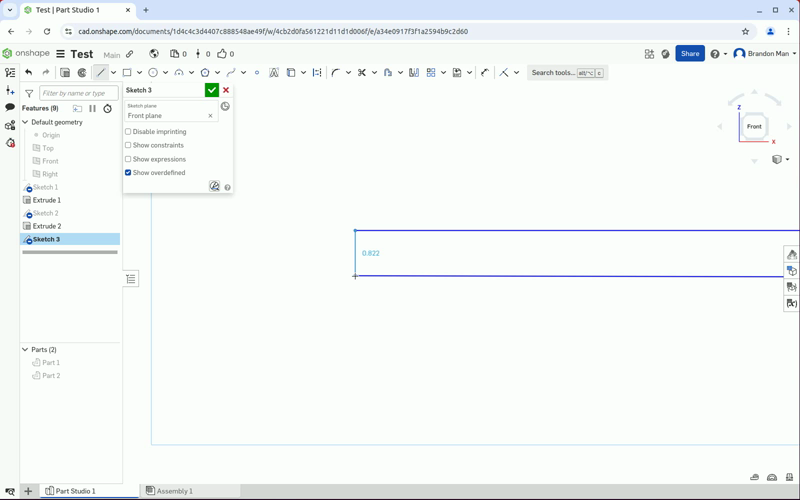
scroll(-6)
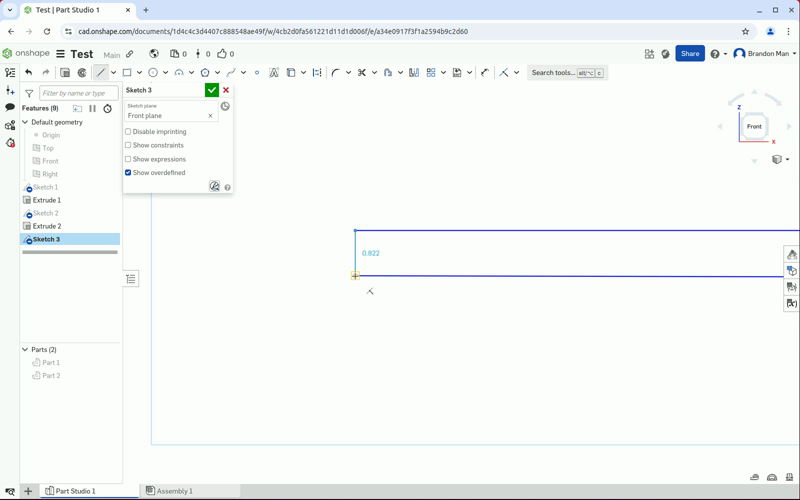
scroll(-6)
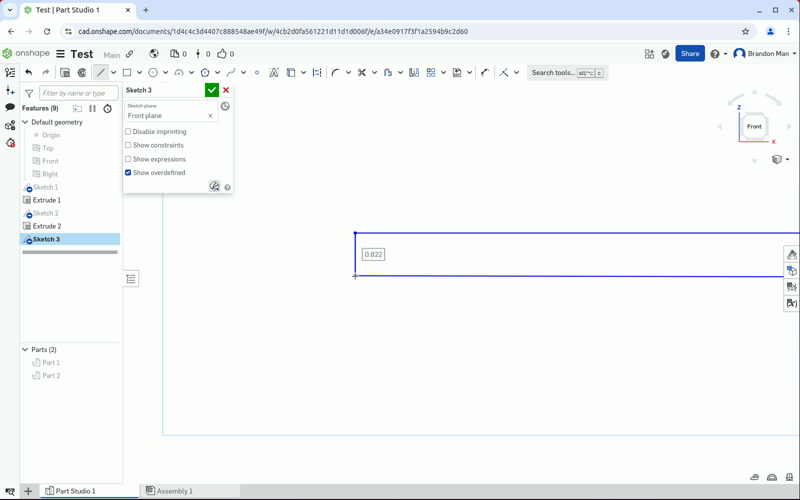
scroll(-6)
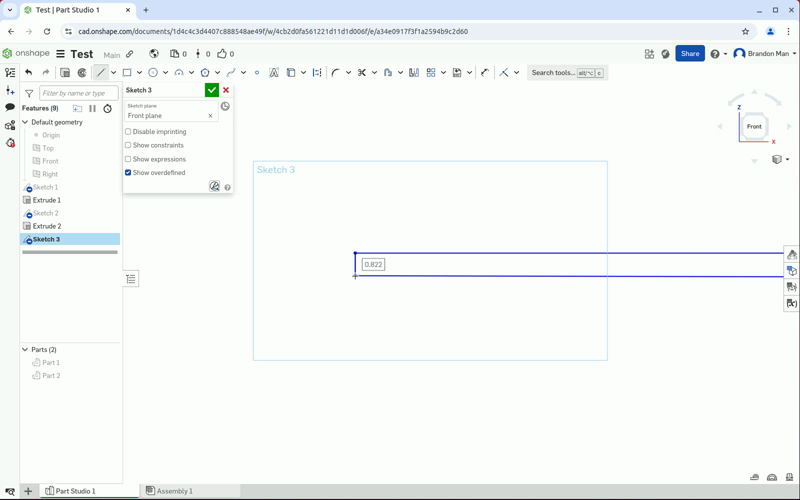
scroll(-6)
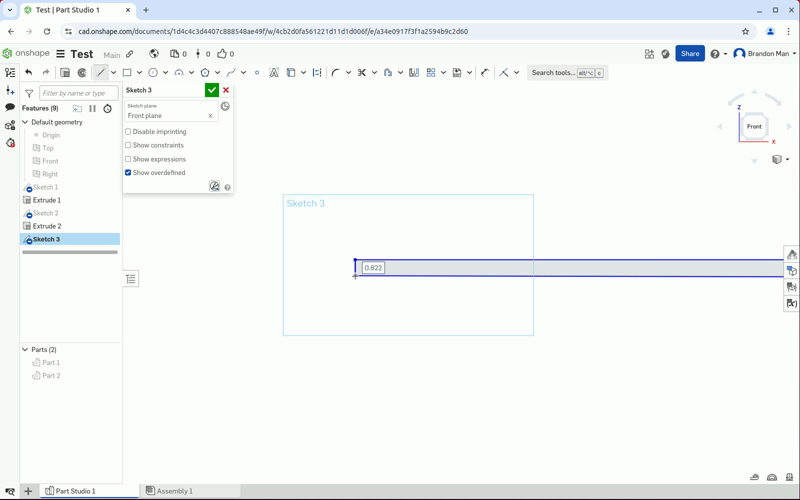
scroll(-6)
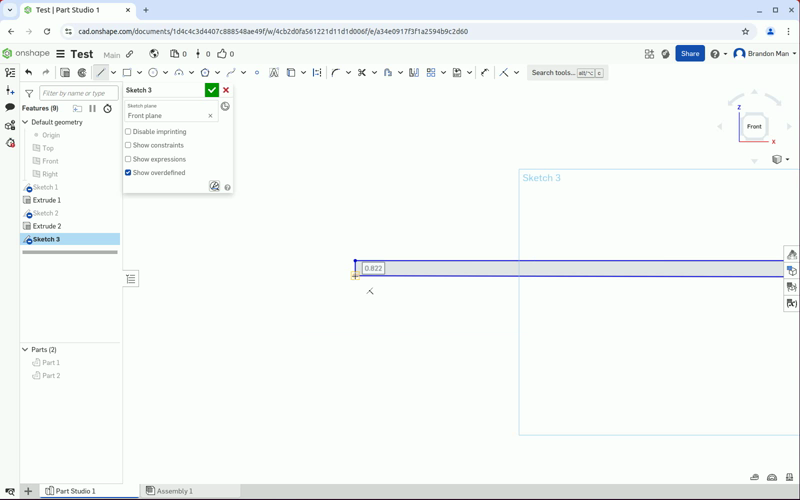
scroll(-6)
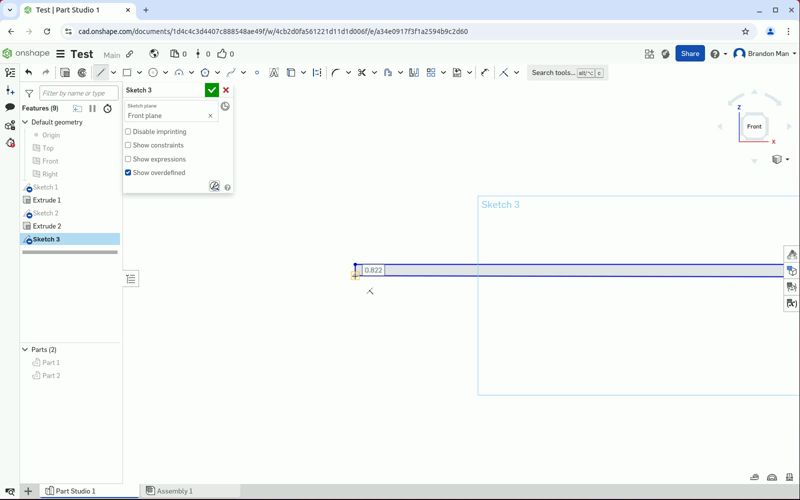
scroll(-6)
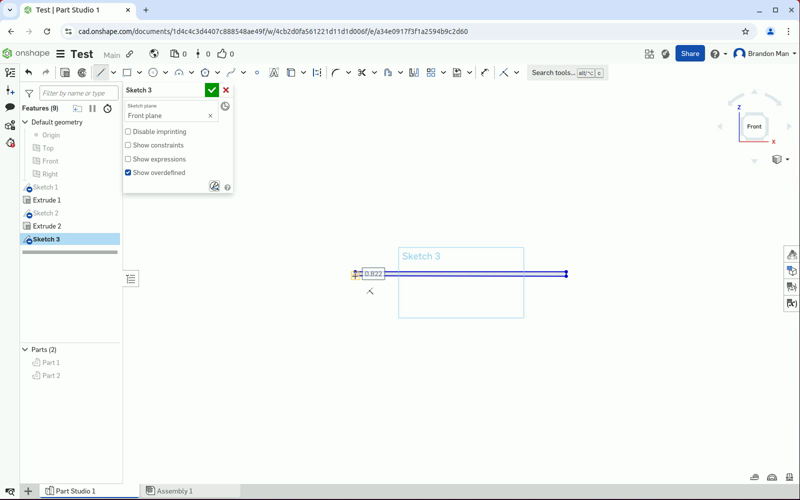
key(esc)
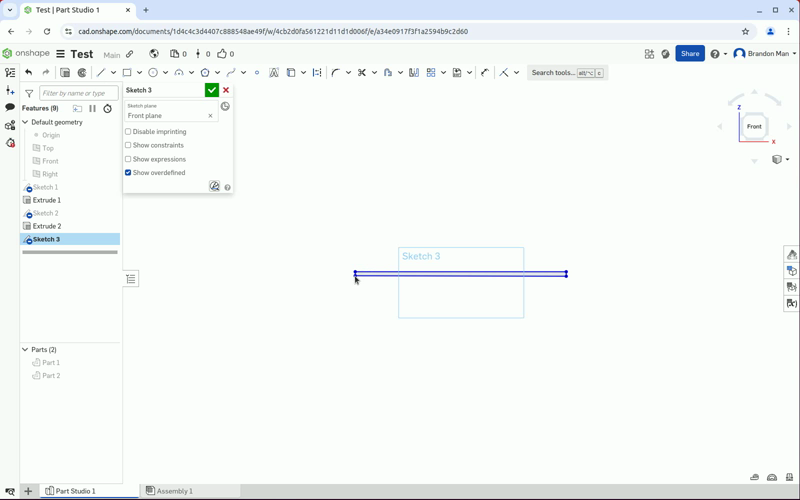
mouse_move(455, 273)
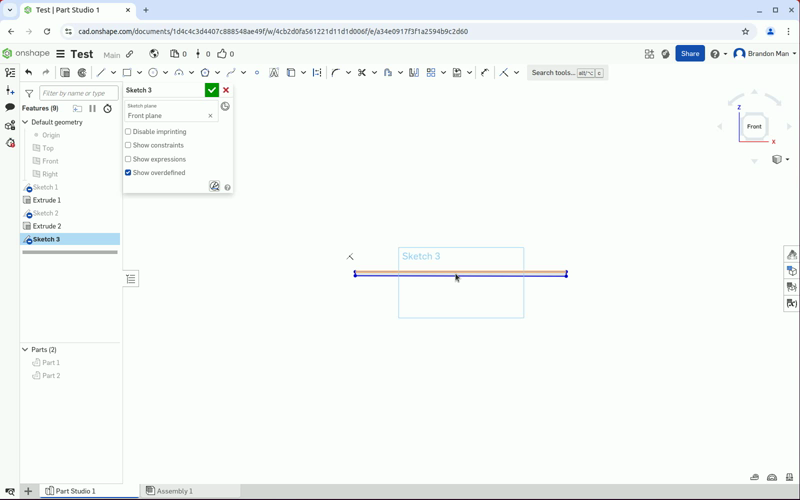
scroll(6)
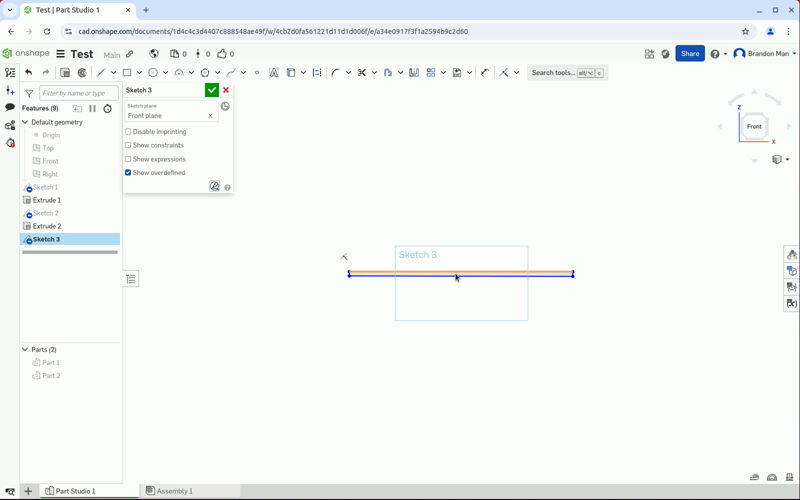
scroll(6)
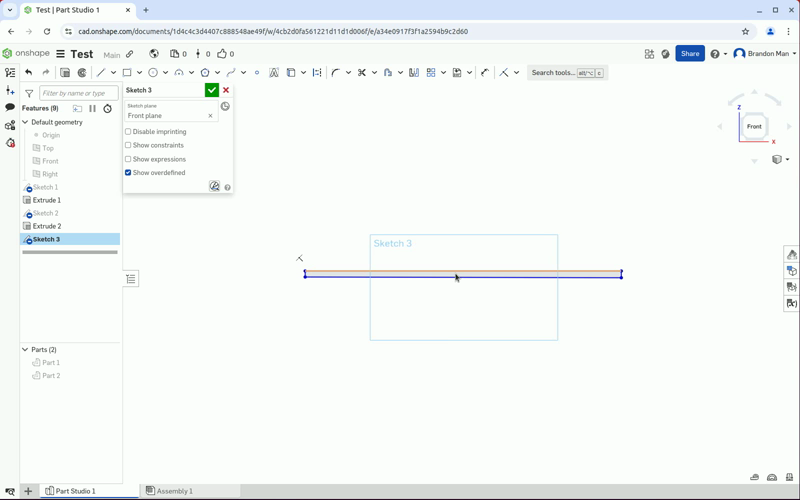
scroll(6)
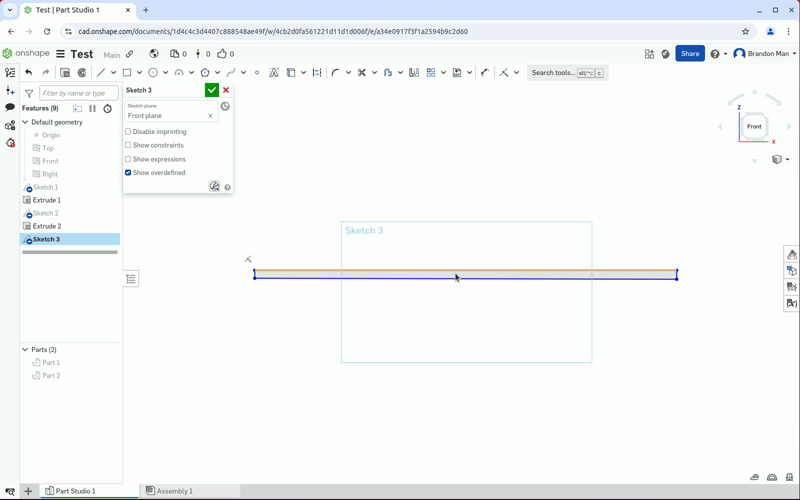
scroll(6)
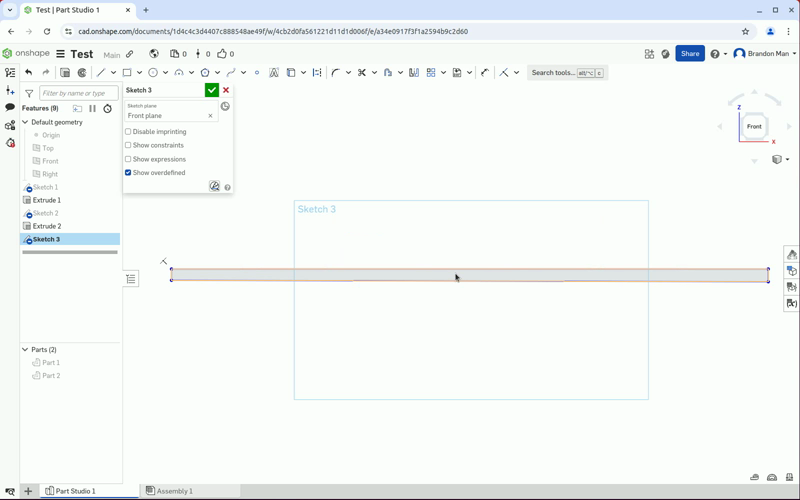
scroll(6)
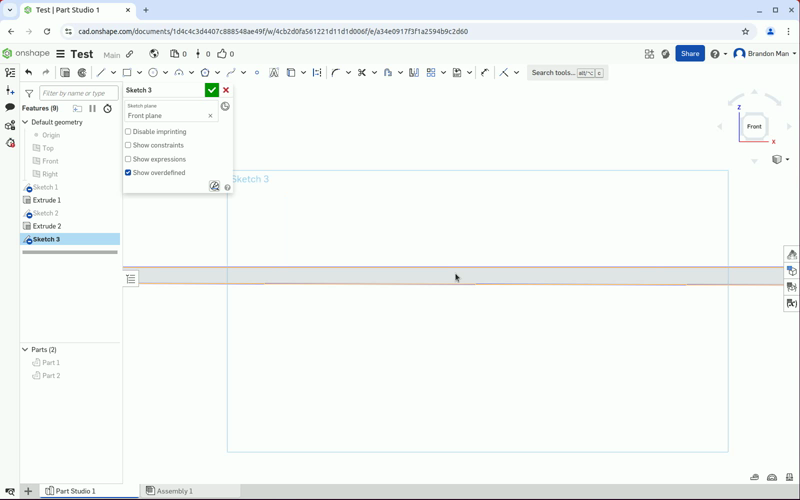
scroll(6)
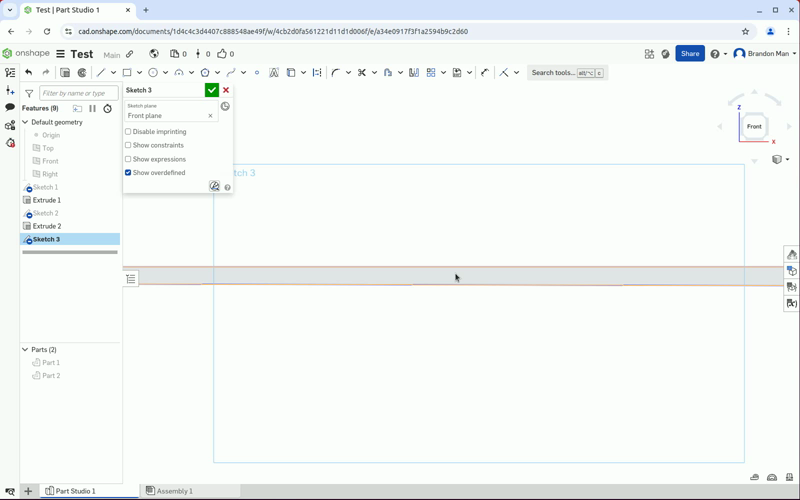
scroll(6)
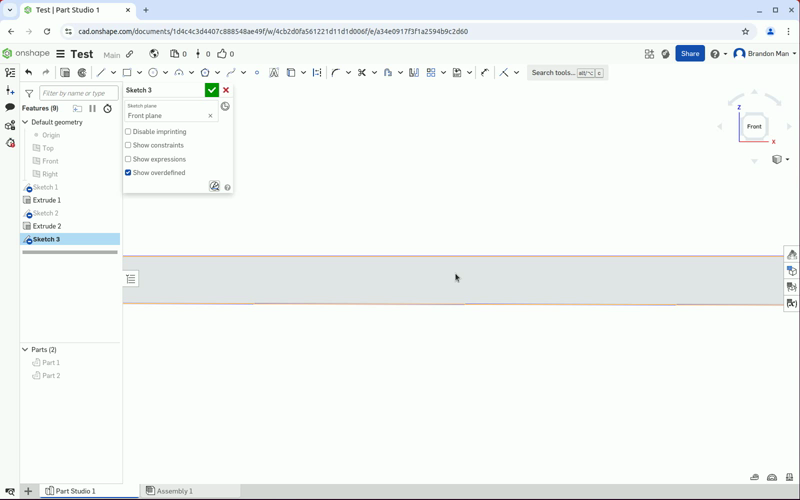
click(455, 273)
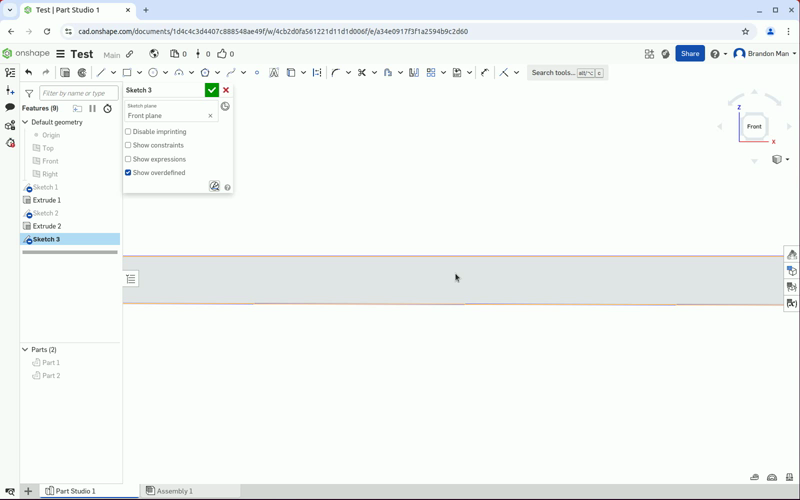
scroll(-6)
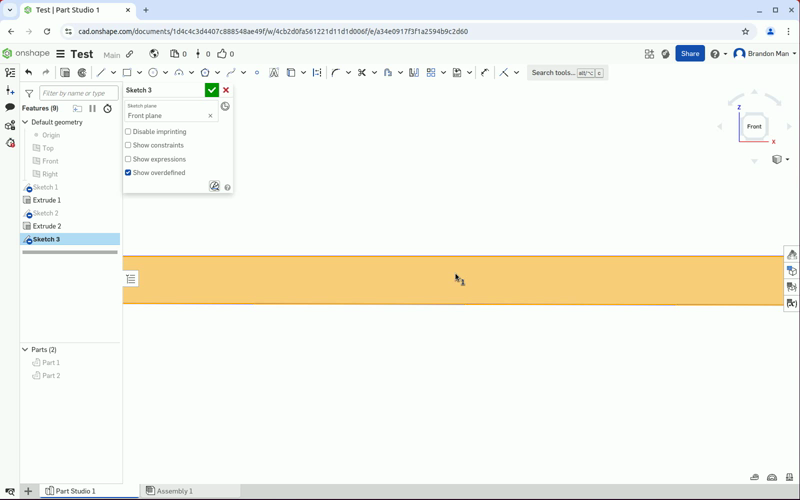
scroll(-6)
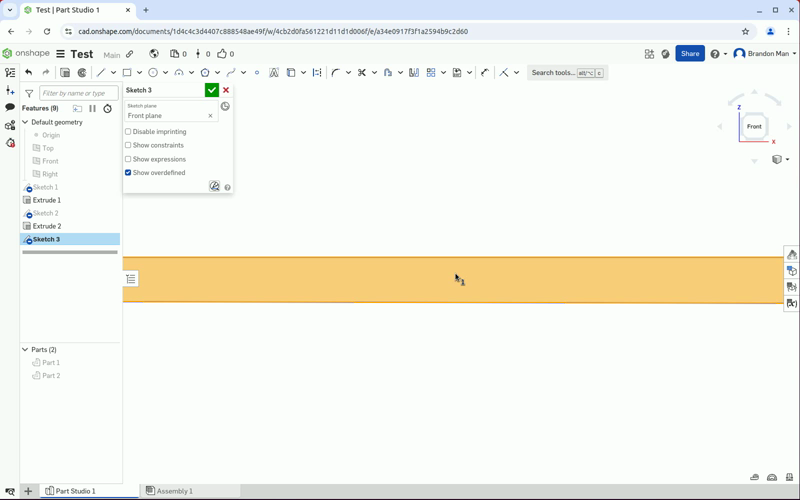
scroll(-6)
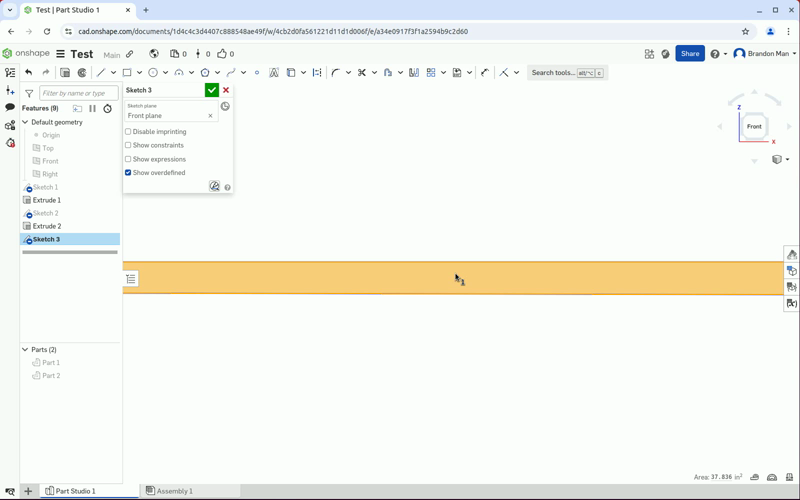
scroll(-6)
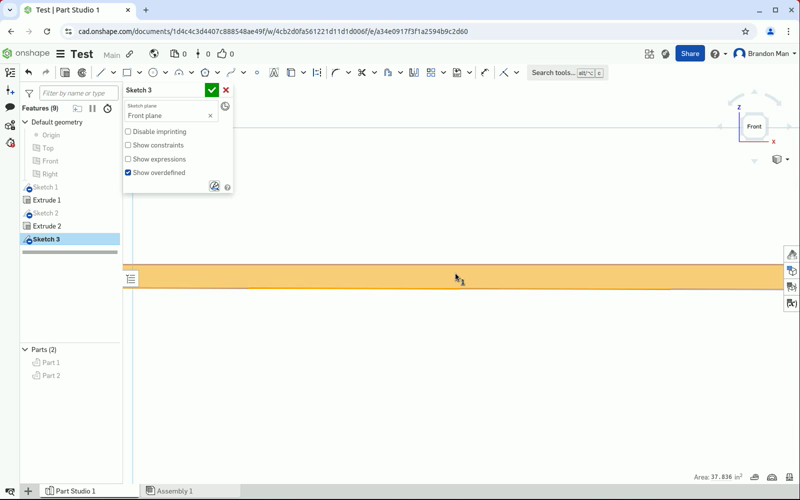
scroll(-6)
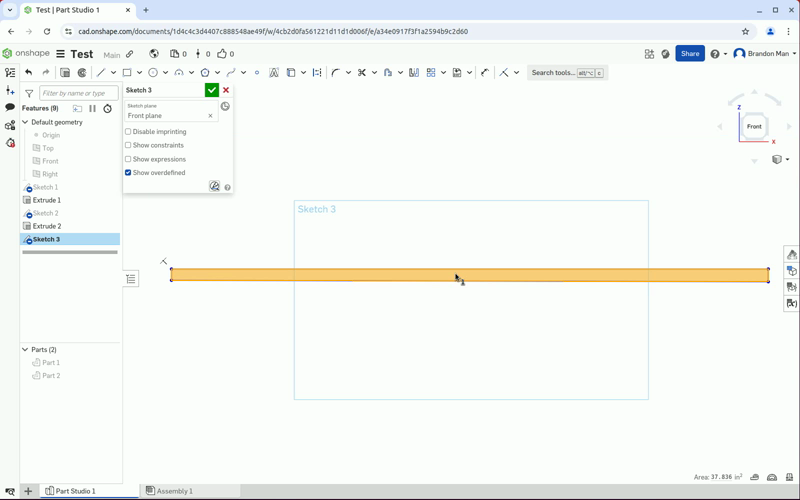
scroll(-6)
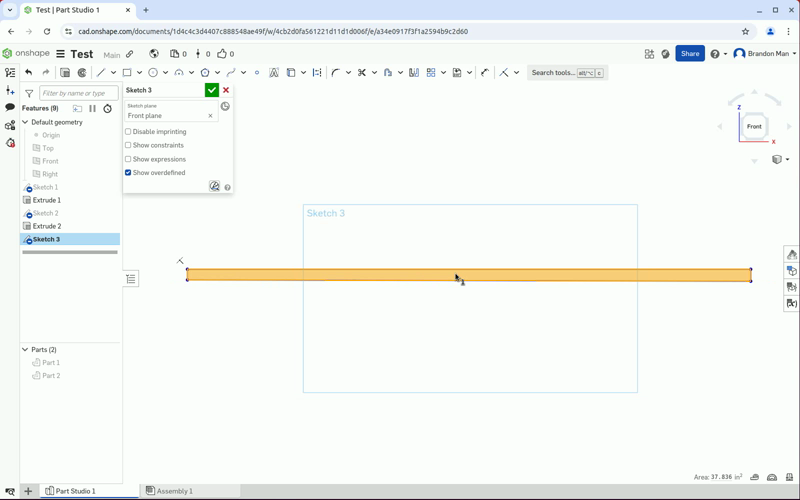
scroll(-6)
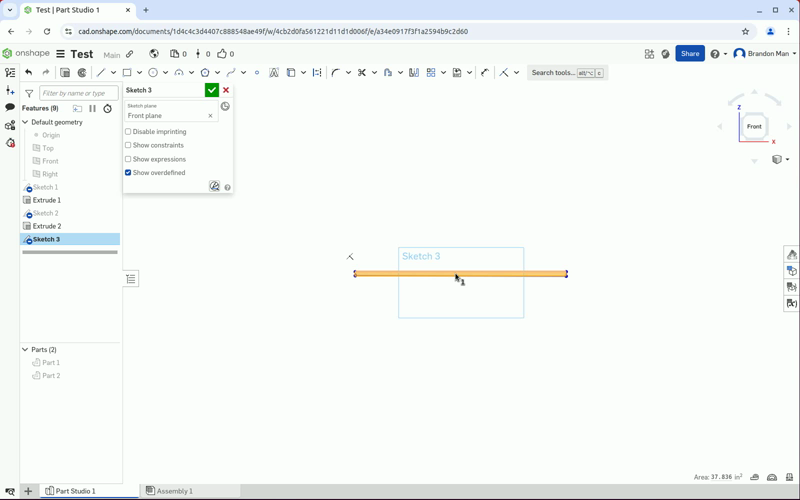
mouse_move(73, 352)
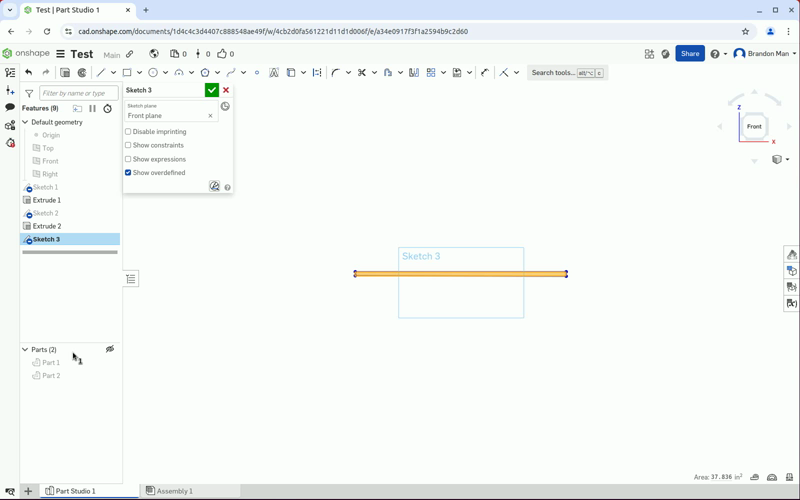
key(shift+y)
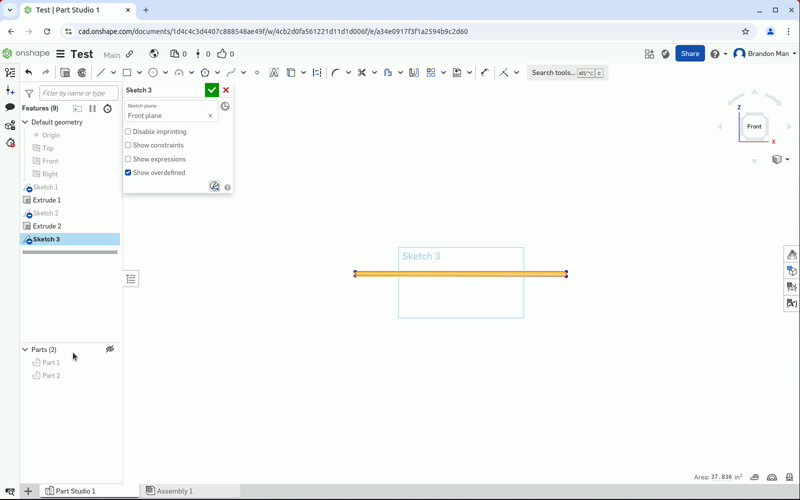
key(shift+e)
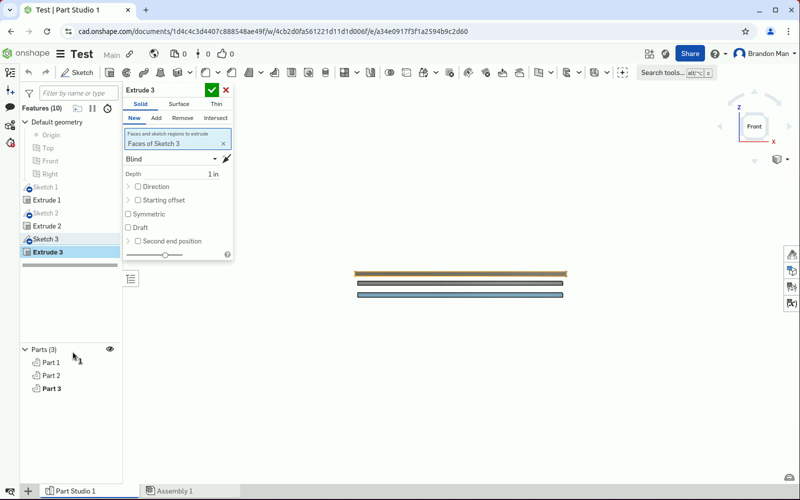
mouse_move(143, 106)
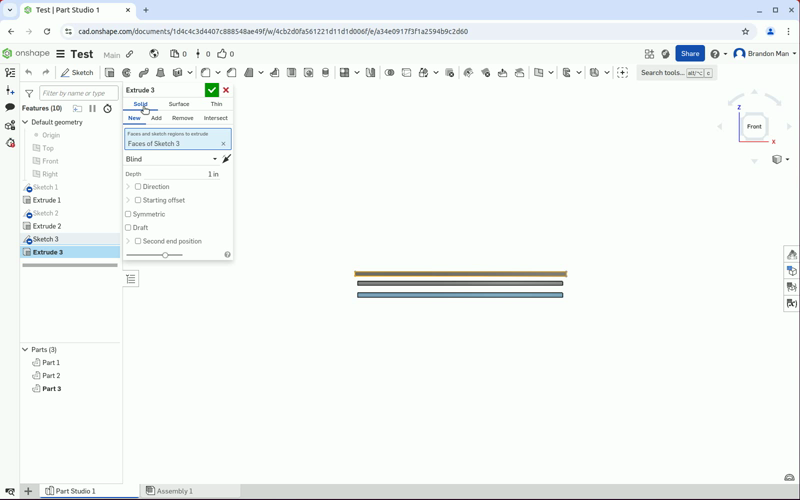
click(143, 106)
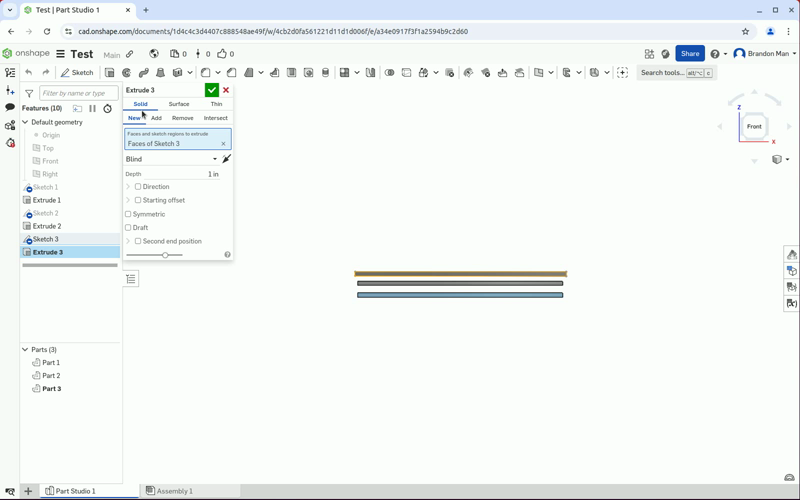
mouse_move(137, 120)
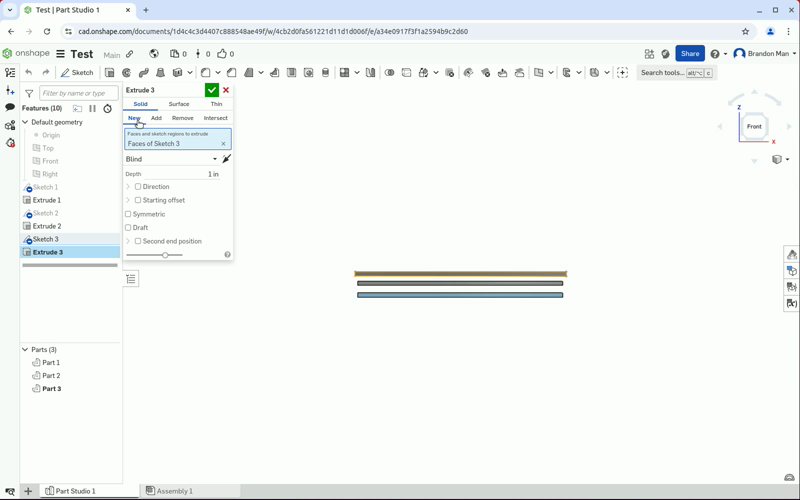
click(137, 120)
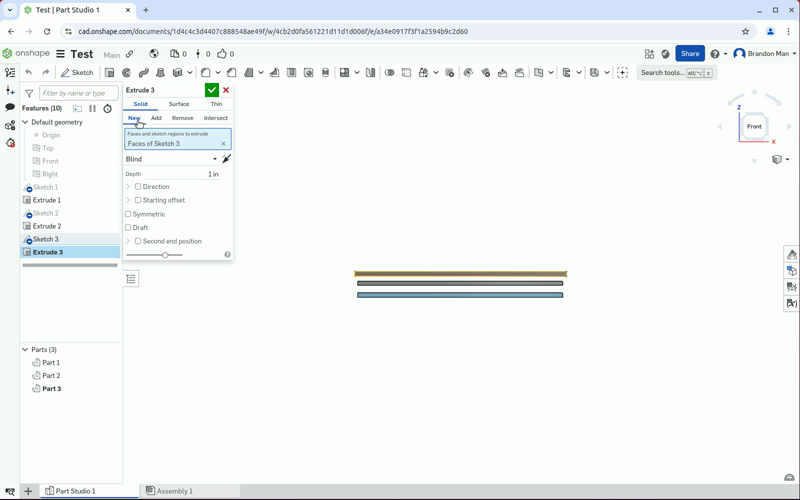
key(tab, 4)
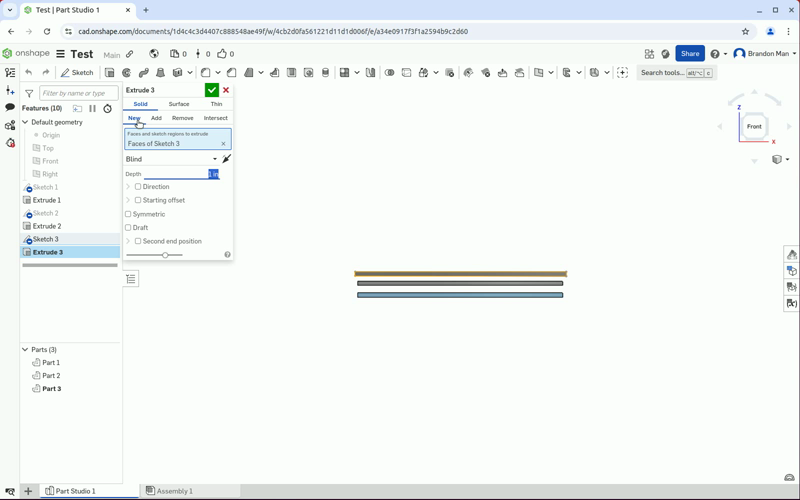
text(7.703)
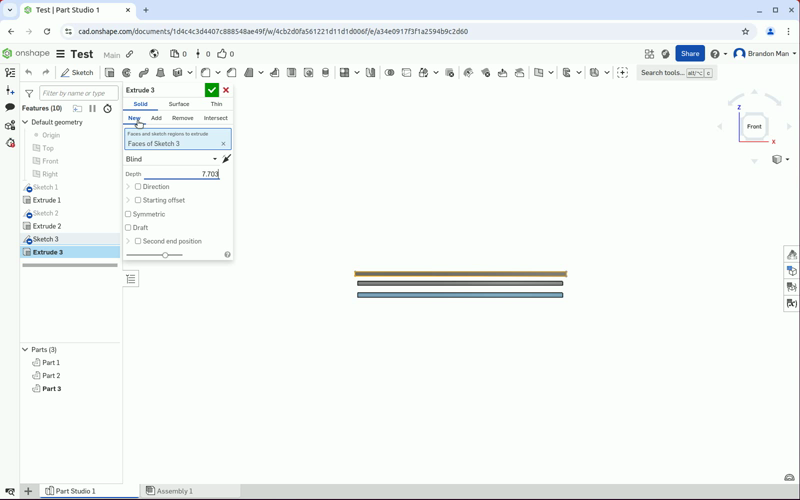
key(enter)
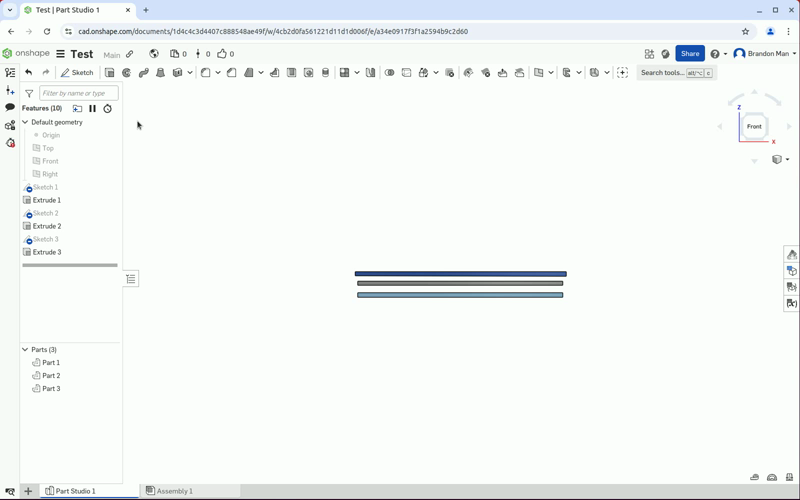
key(shift+h)
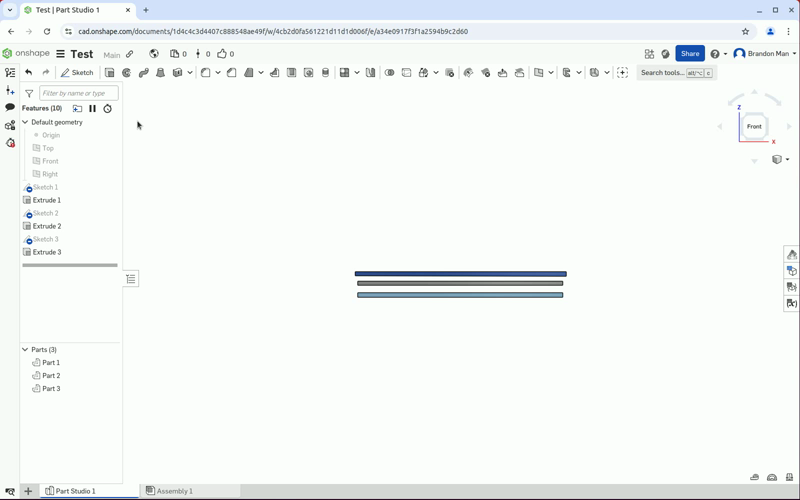
key(shift+h)
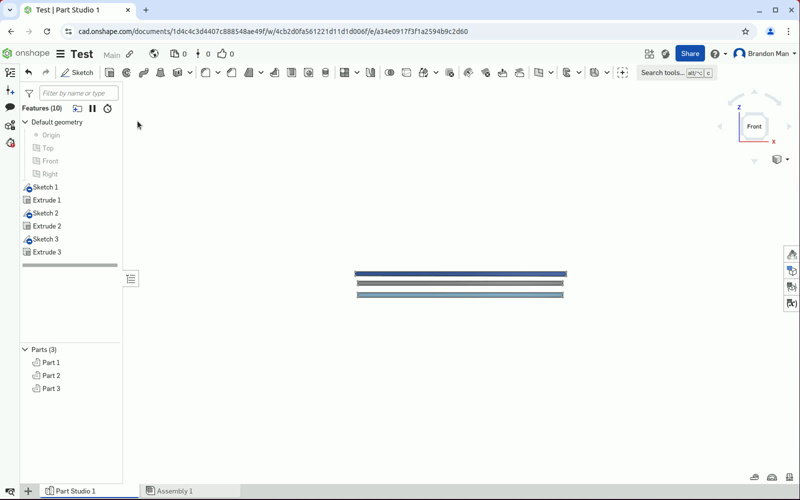
key(shift+7)
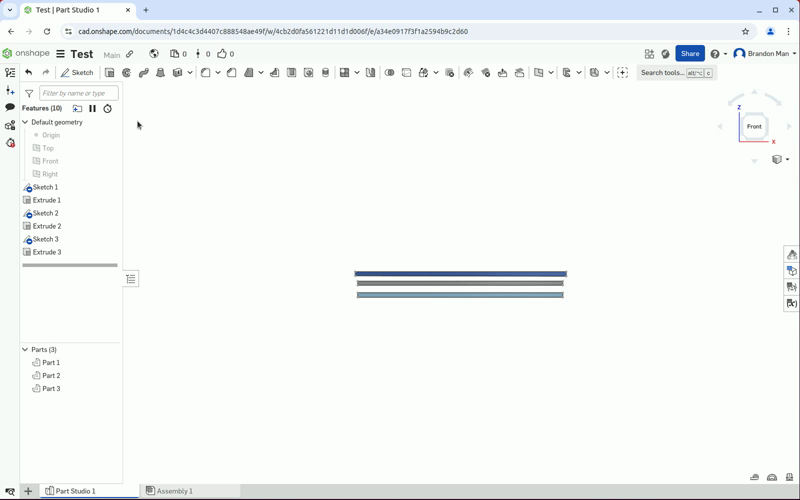
key(left, 2)
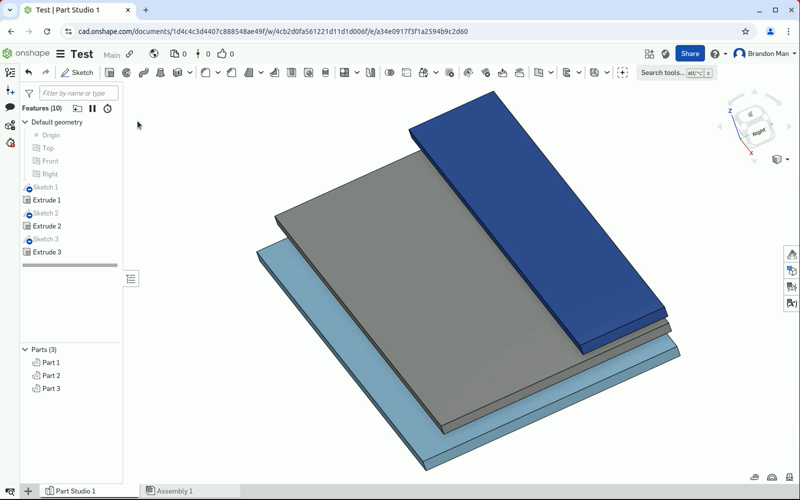
key(down, 2)
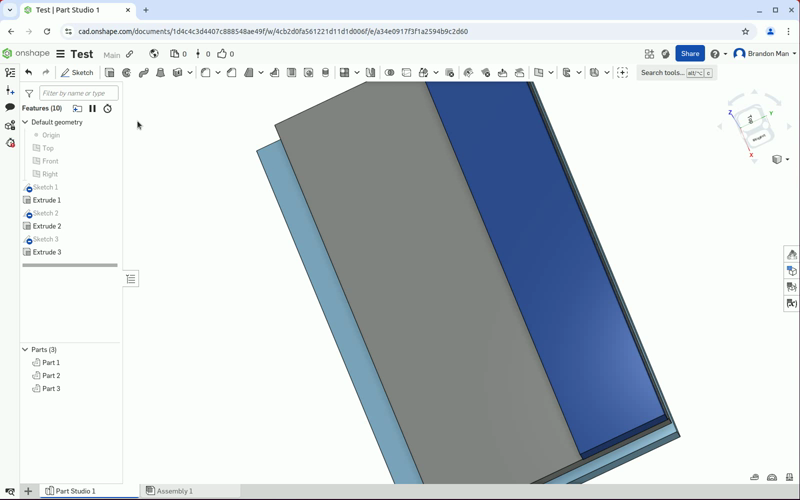
key(up, 2)
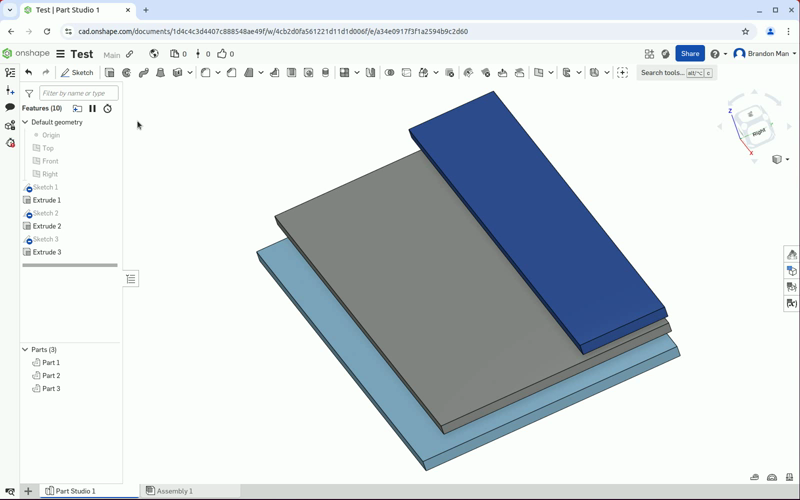
key(right, 2)
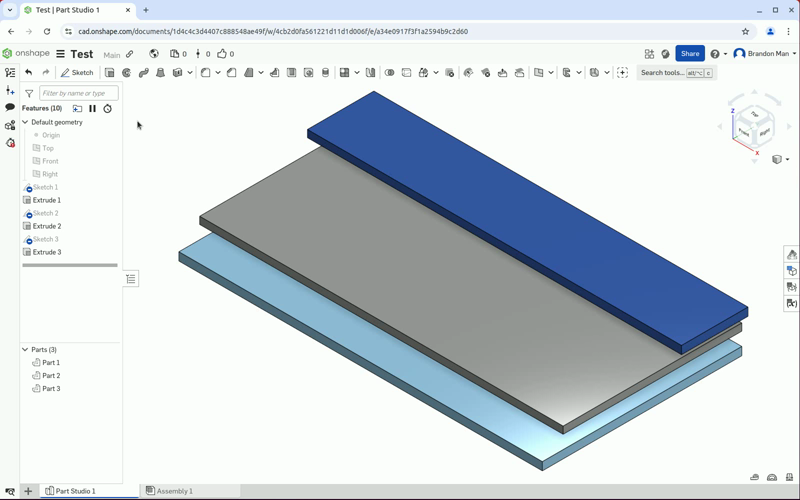
mouse_move(73, 189)
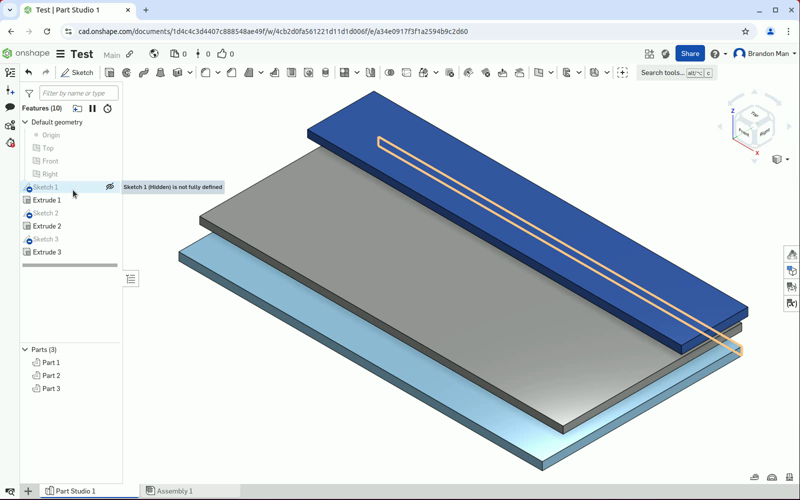
click(73, 189)